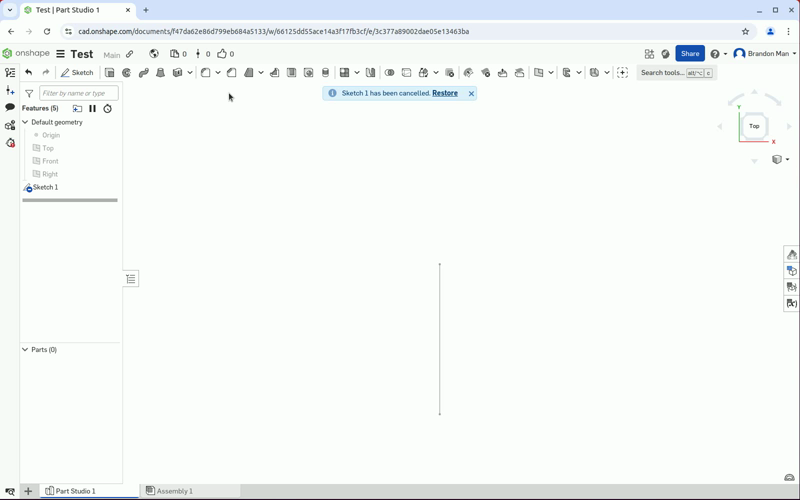
key(shift+h)
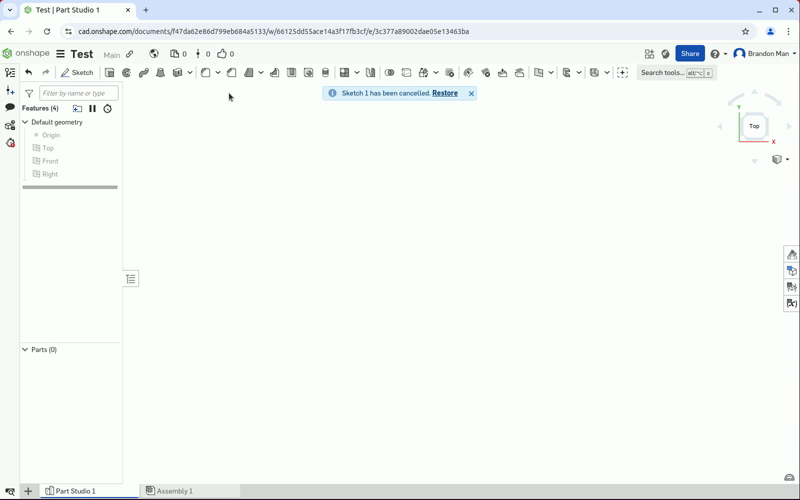
key(shift+s)
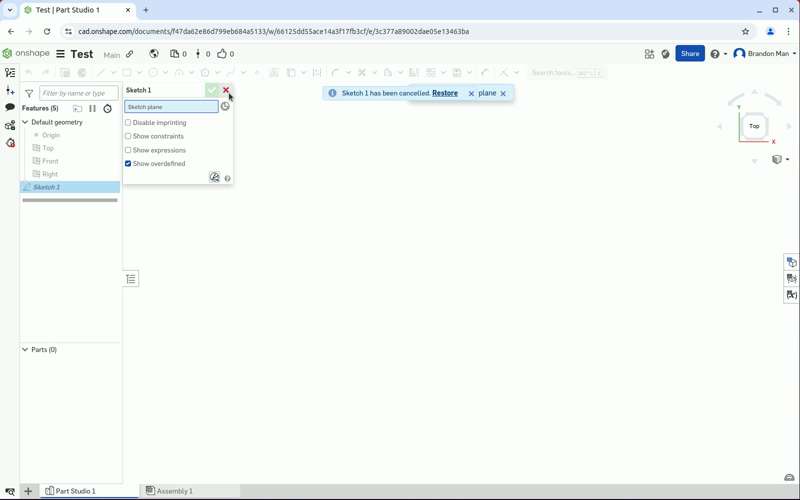
mouse_move(73, 150)
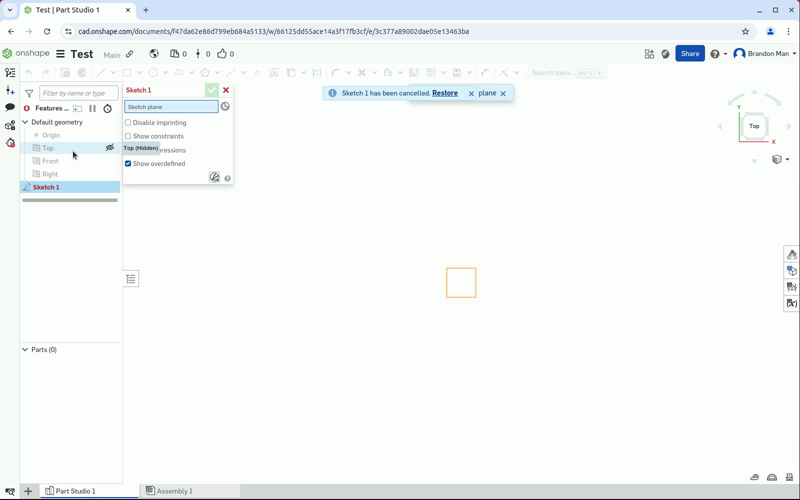
click(73, 150)
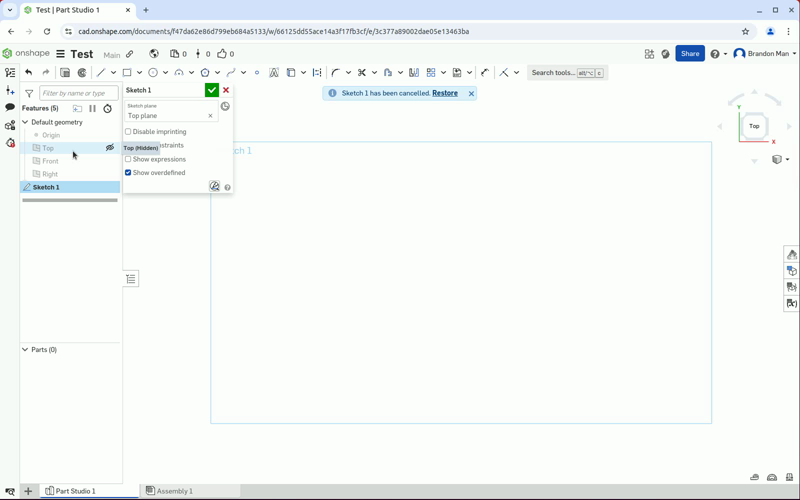
mouse_move(73, 352)
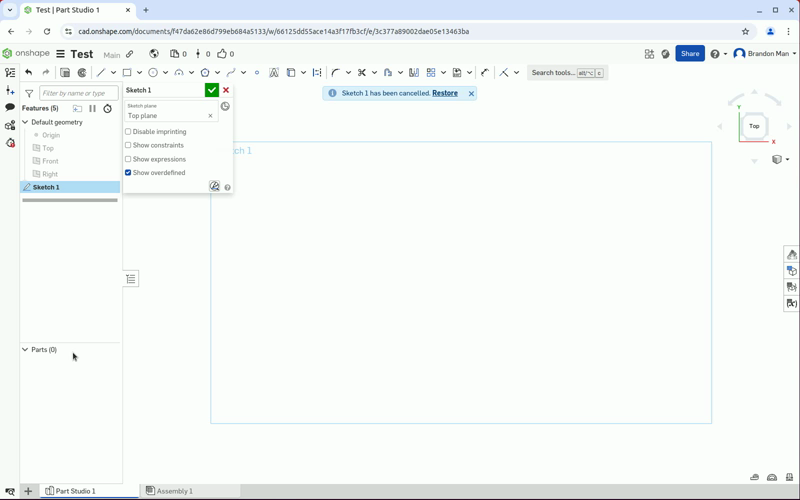
key(y)
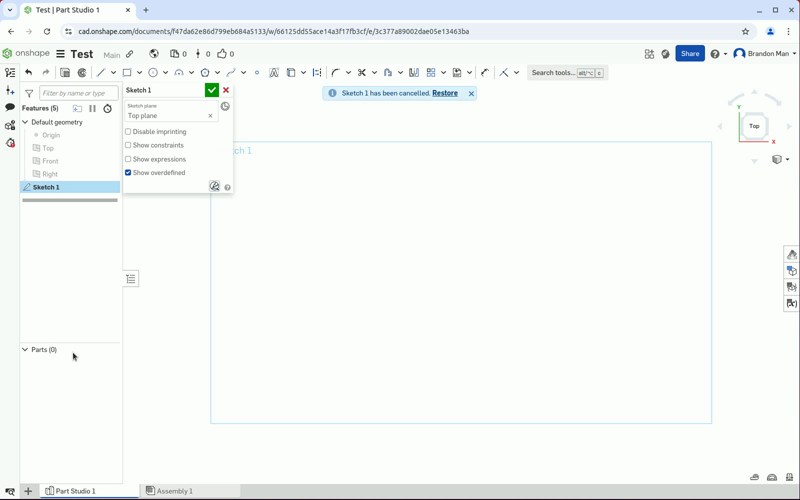
key(a)
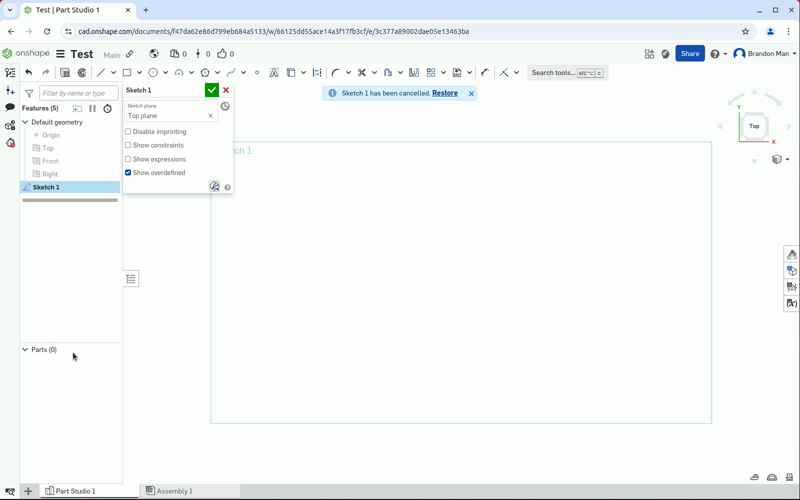
key_down(shift)
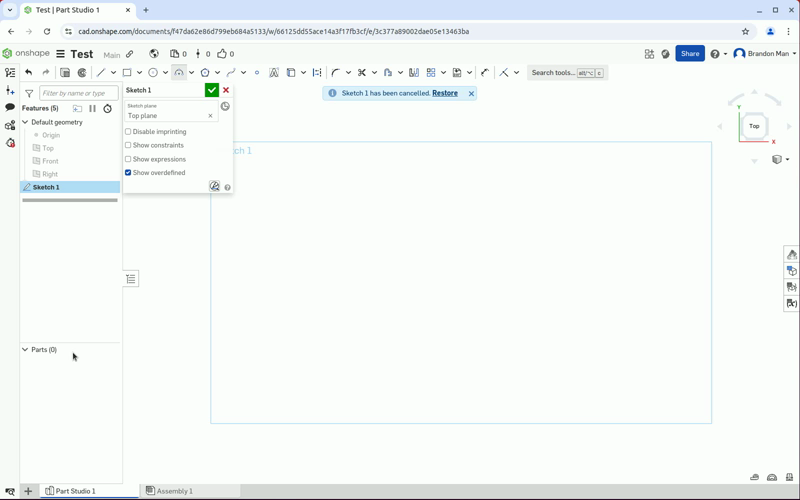
mouse_move(420, 313)
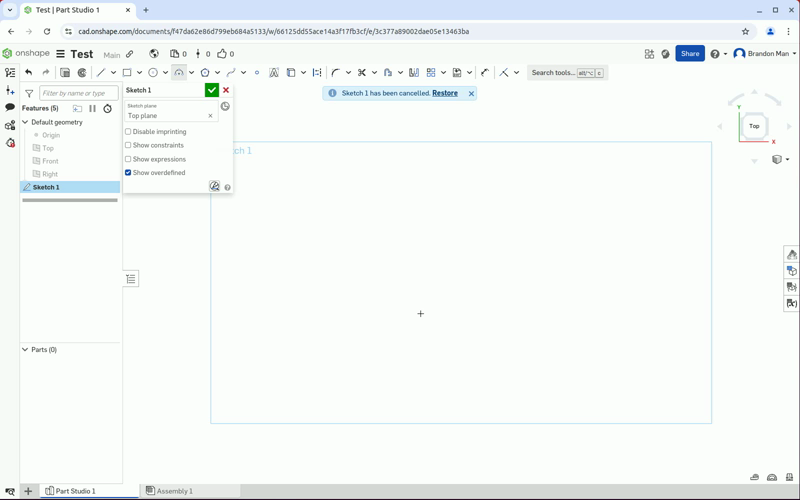
click(420, 313)
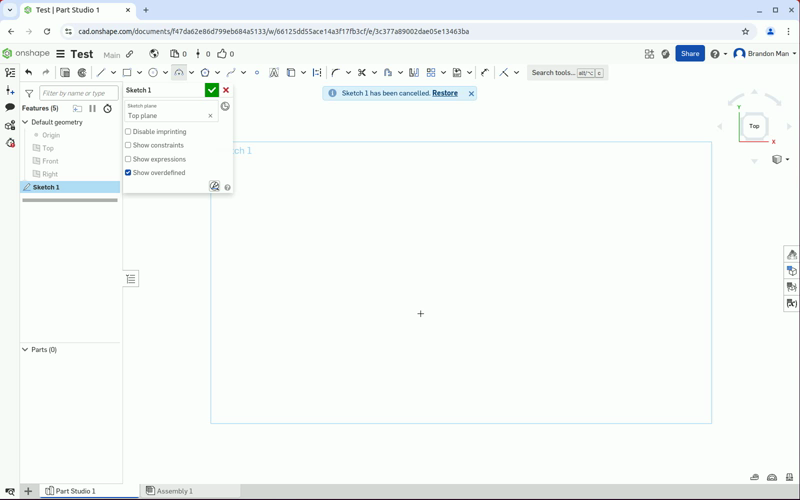
key_up(shift)
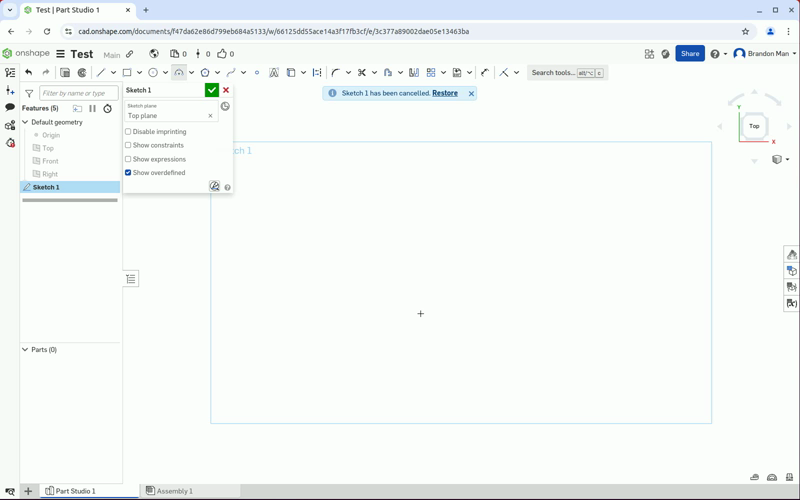
key_down(shift)
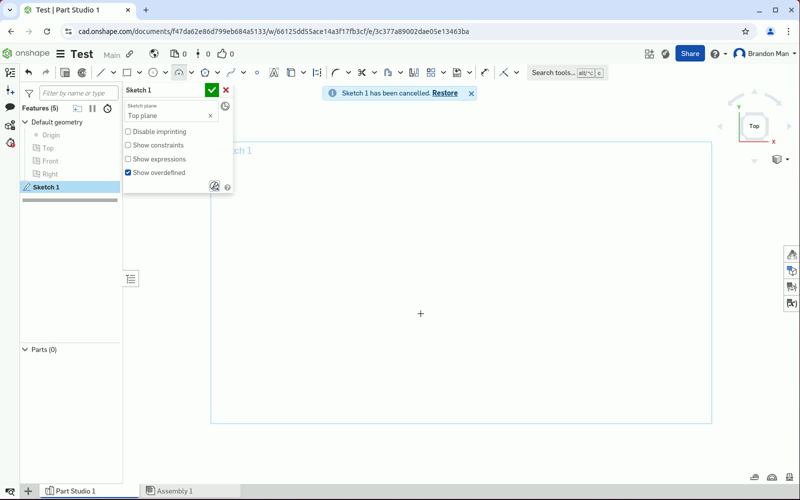
mouse_move(457, 324)
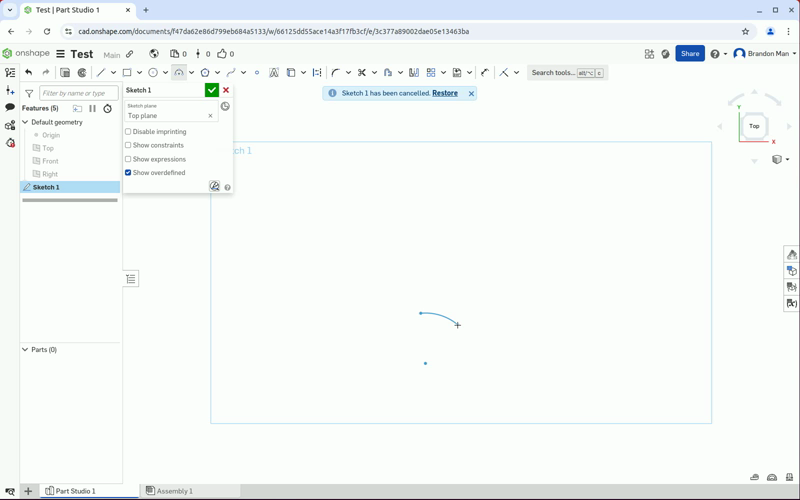
click(457, 324)
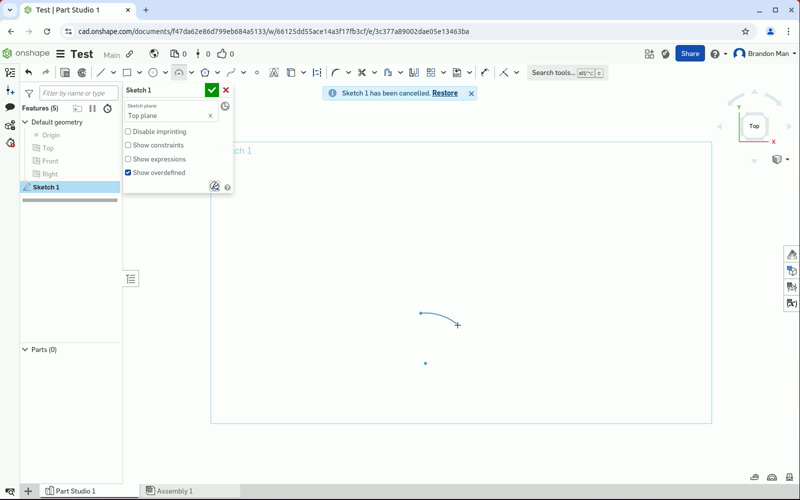
mouse_move(435, 331)
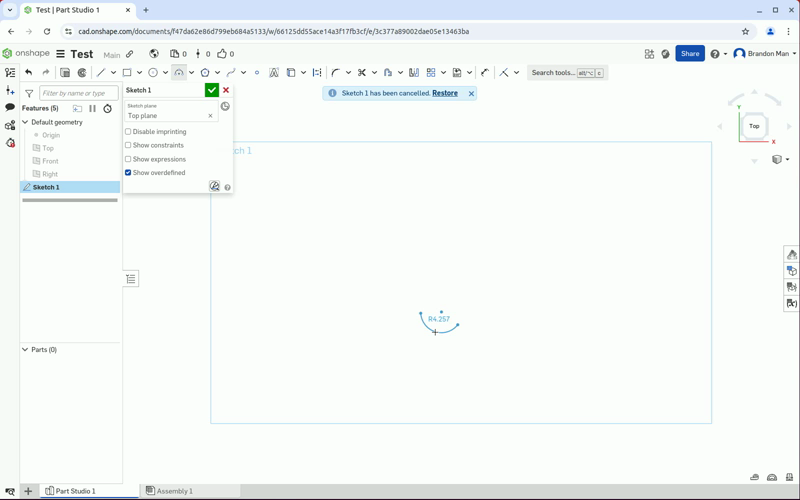
click(435, 331)
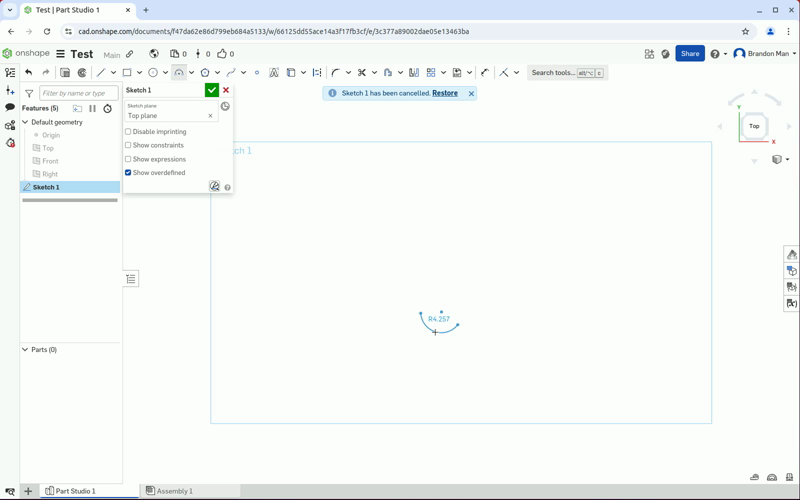
key_up(shift)
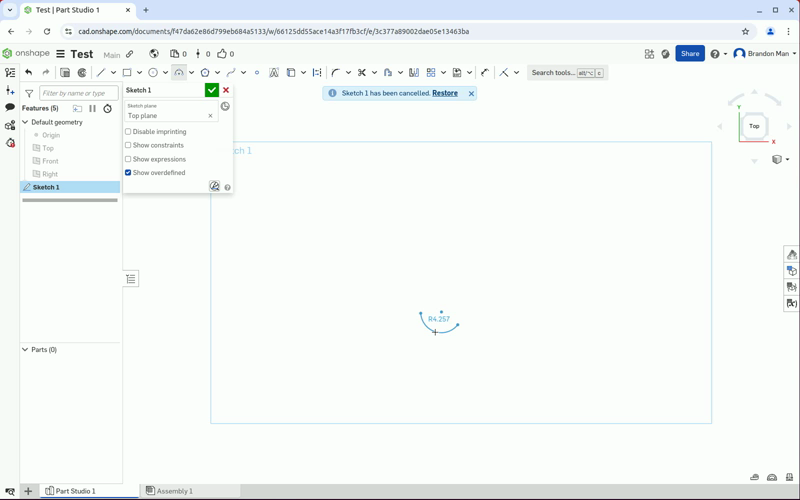
mouse_move(457, 324)
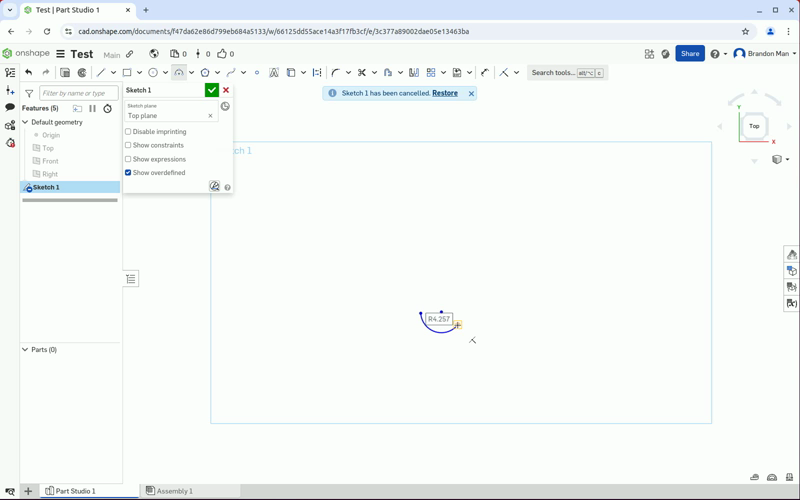
click(457, 324)
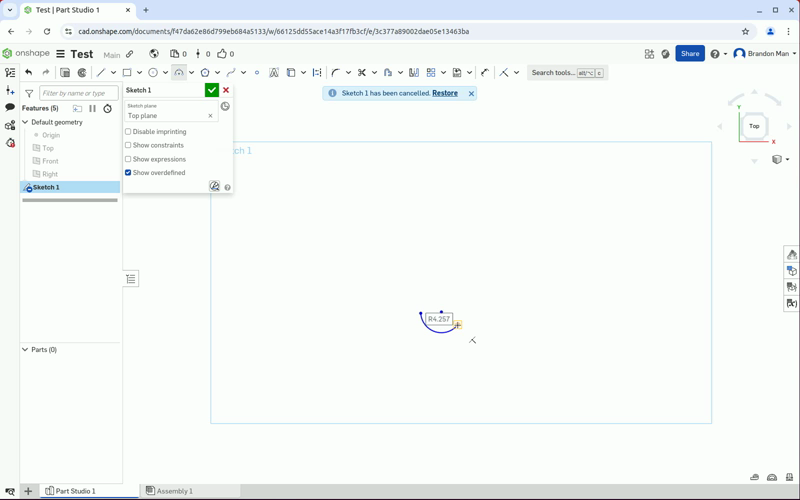
key_down(shift)
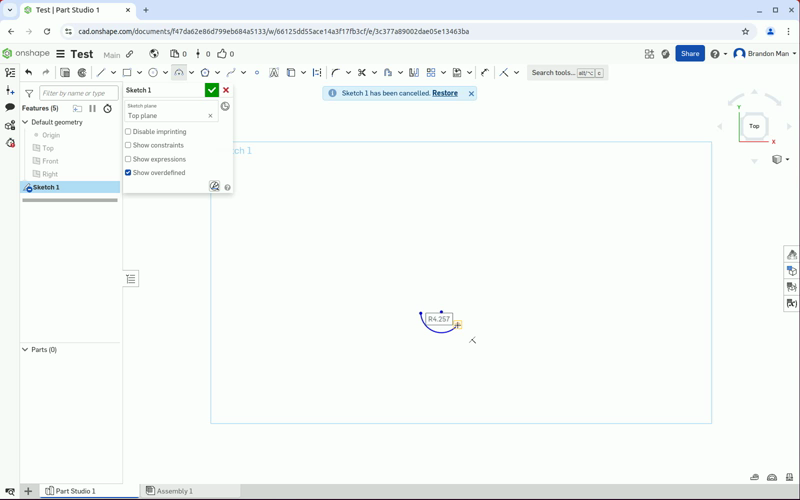
mouse_move(500, 303)
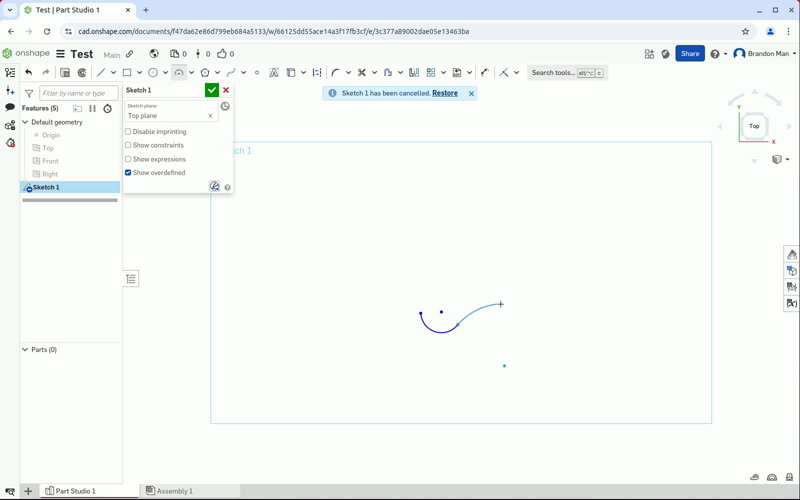
click(500, 303)
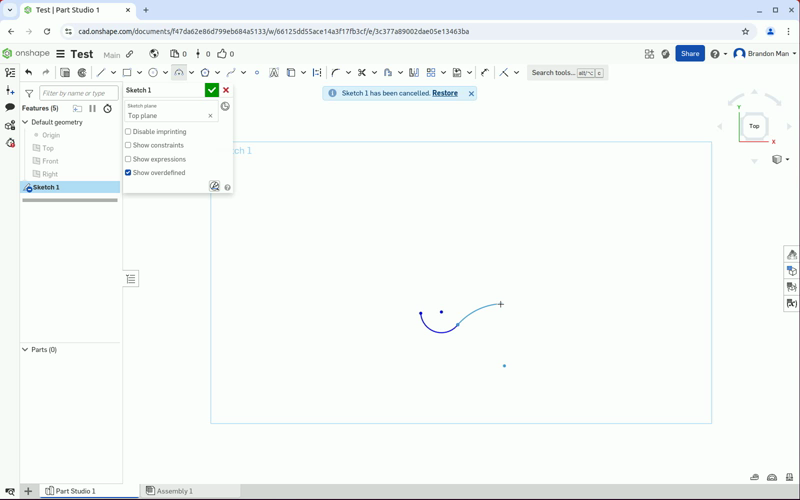
mouse_move(477, 309)
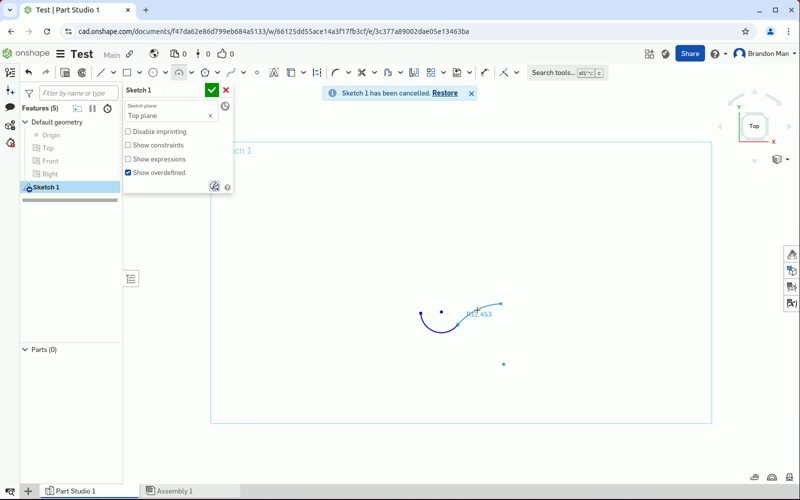
click(477, 309)
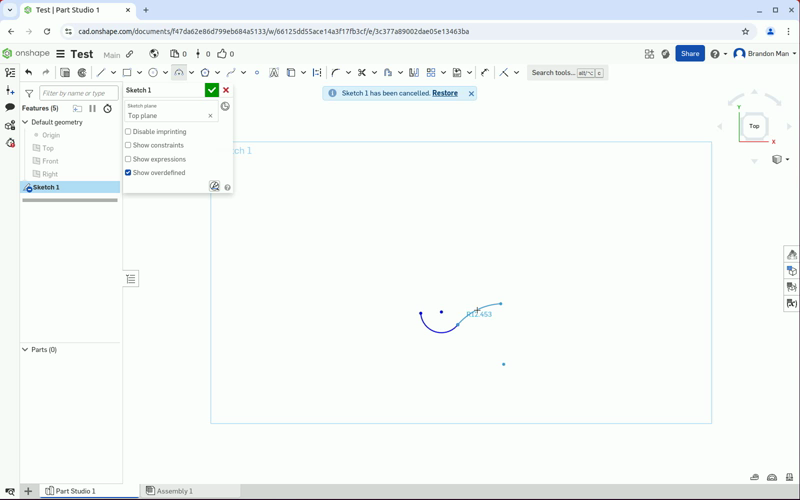
key_up(shift)
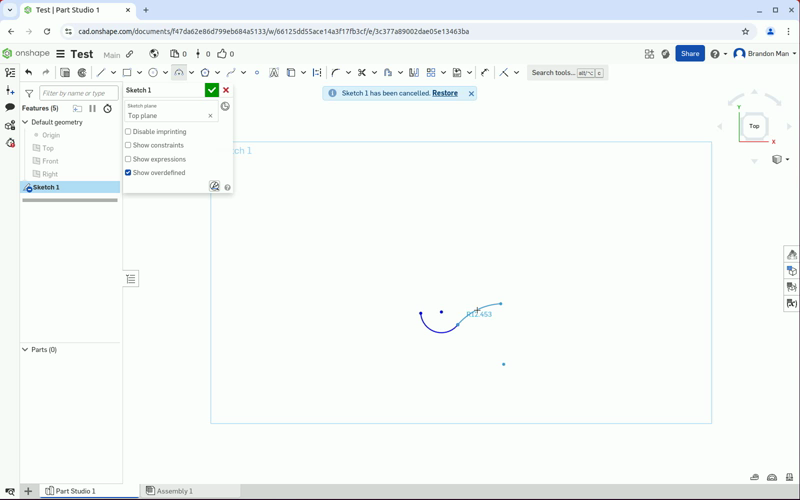
mouse_move(500, 303)
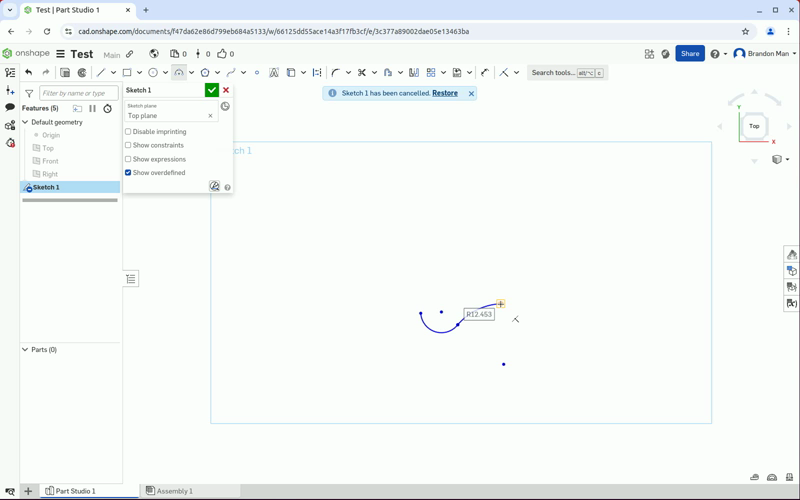
click(500, 303)
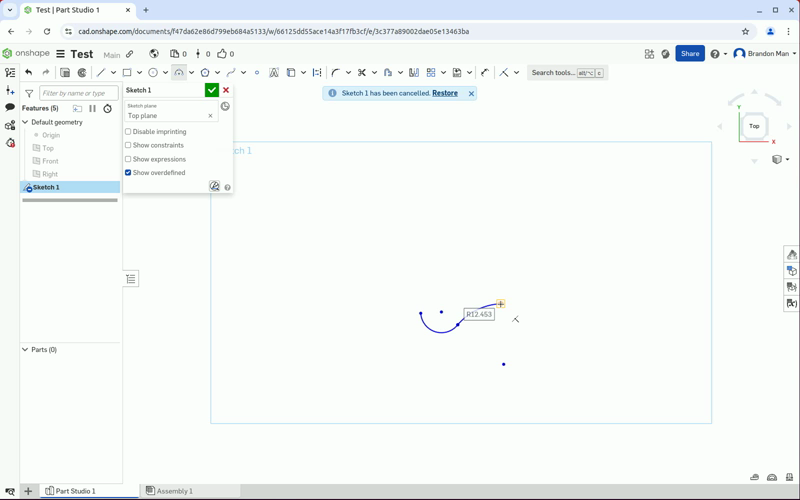
key_down(shift)
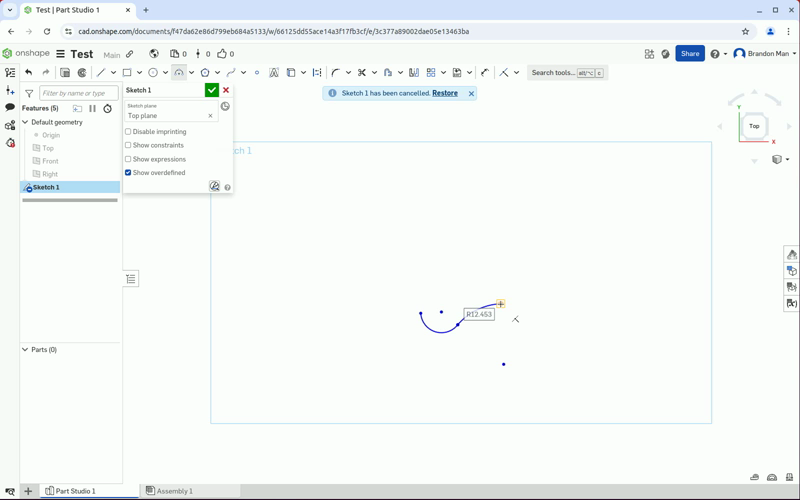
mouse_move(500, 261)
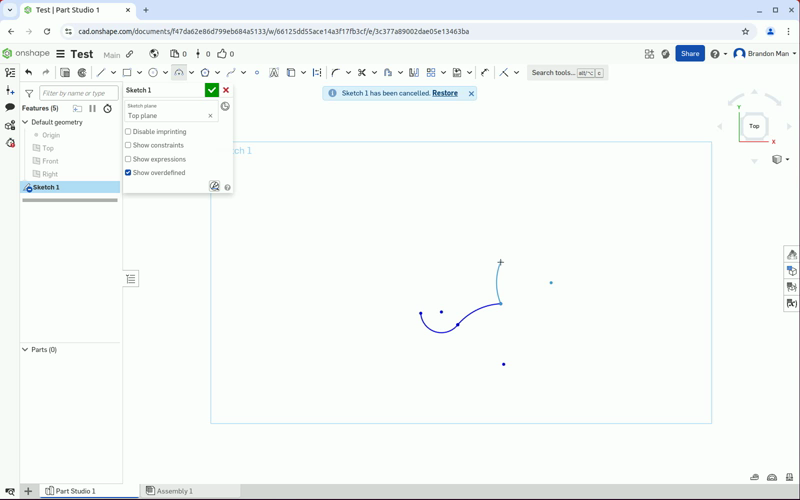
click(500, 261)
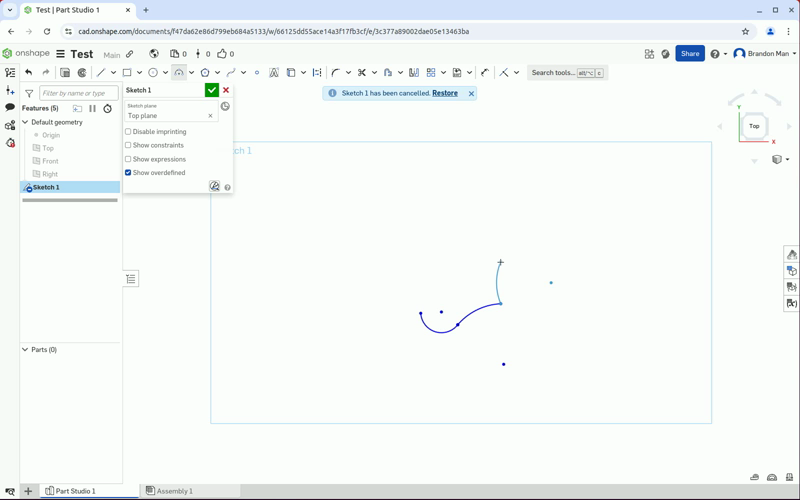
mouse_move(520, 282)
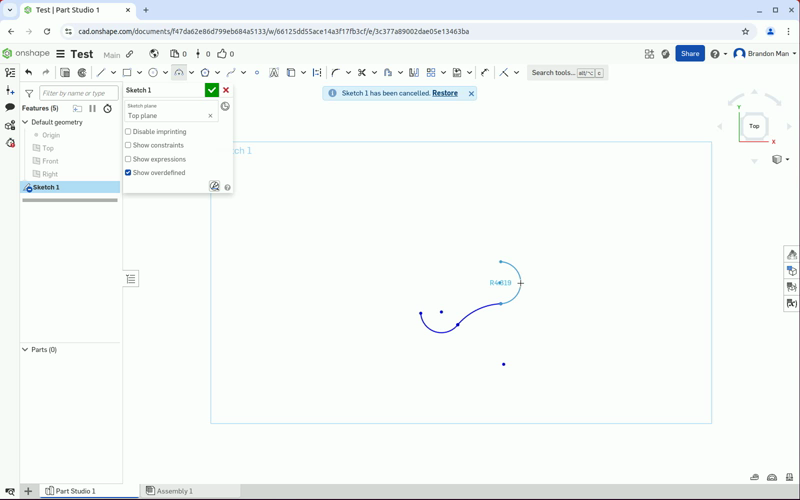
click(520, 282)
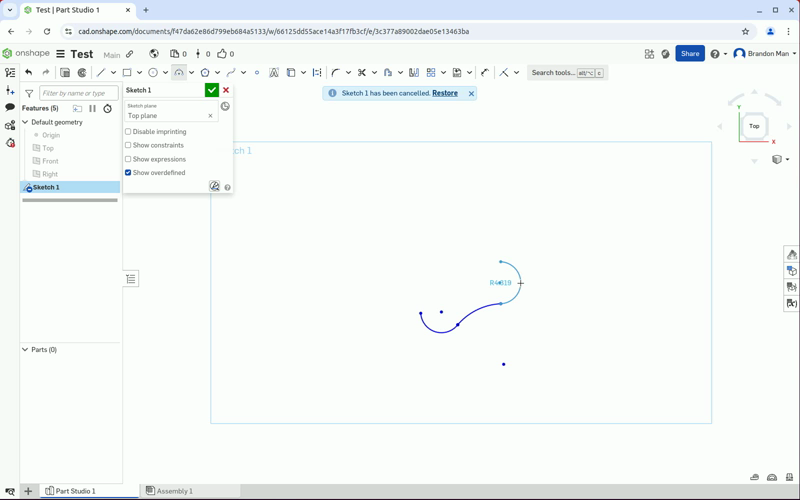
key_up(shift)
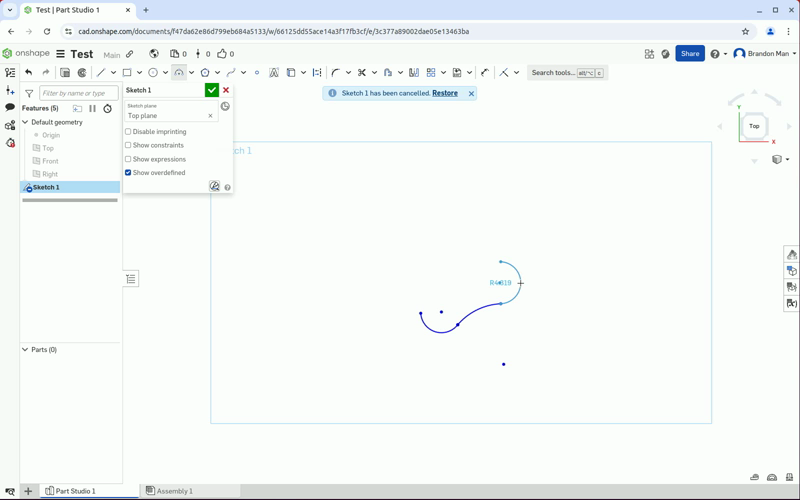
mouse_move(500, 261)
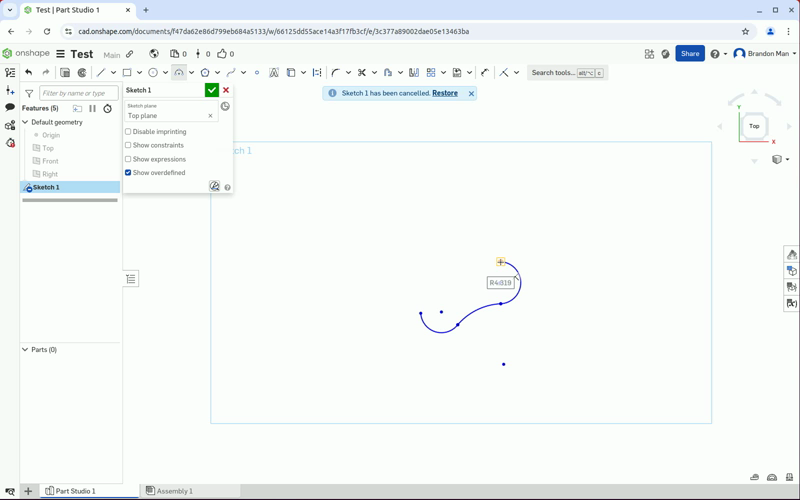
click(500, 261)
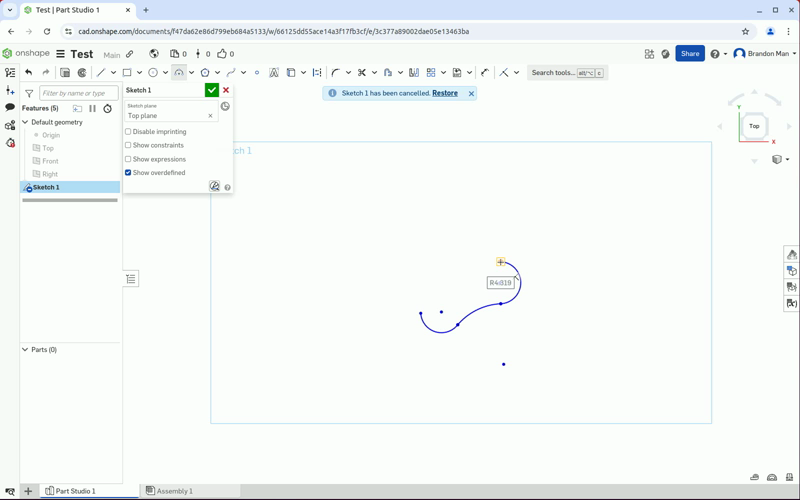
key_down(shift)
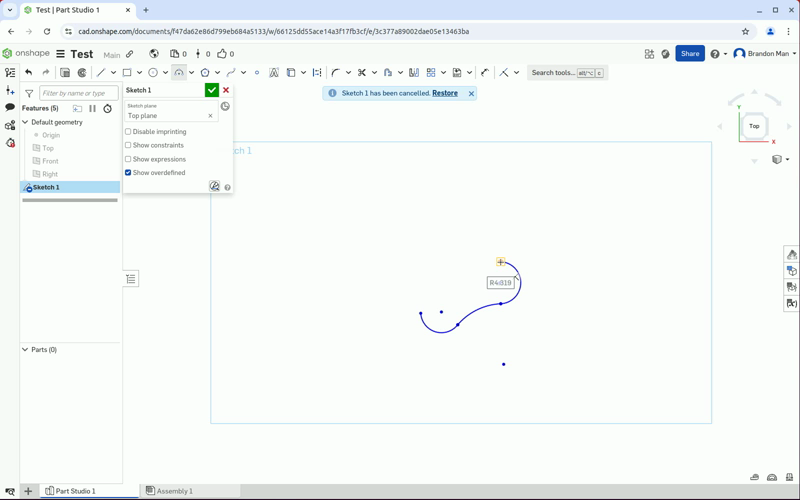
mouse_move(457, 240)
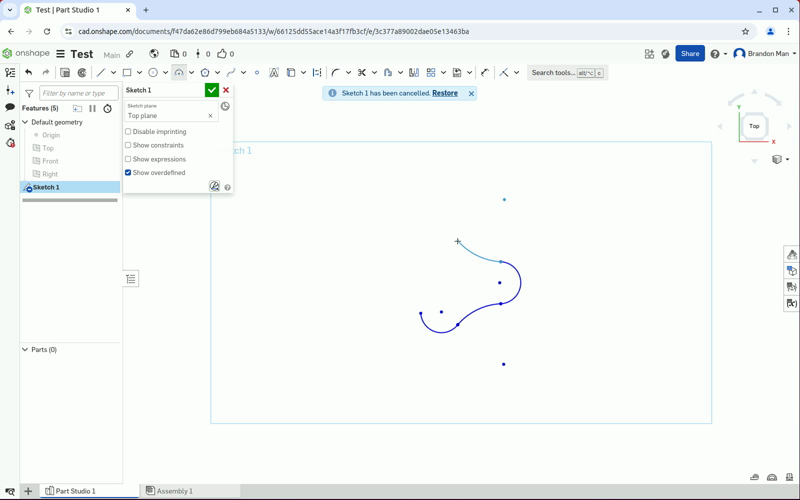
click(457, 240)
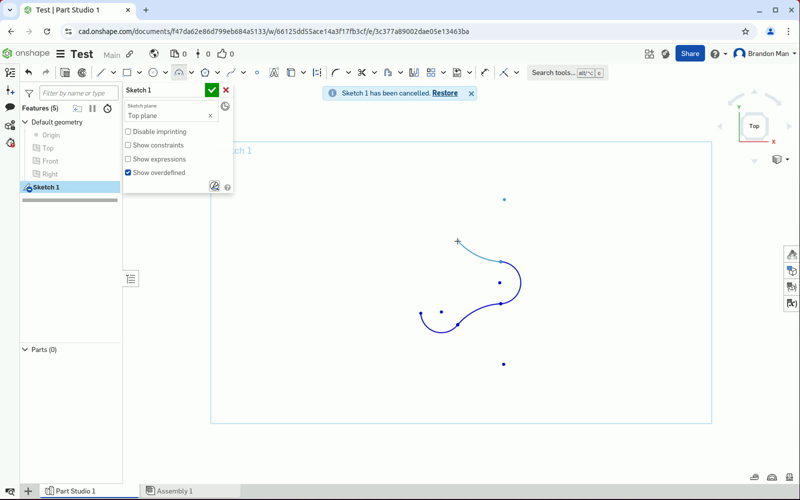
mouse_move(477, 256)
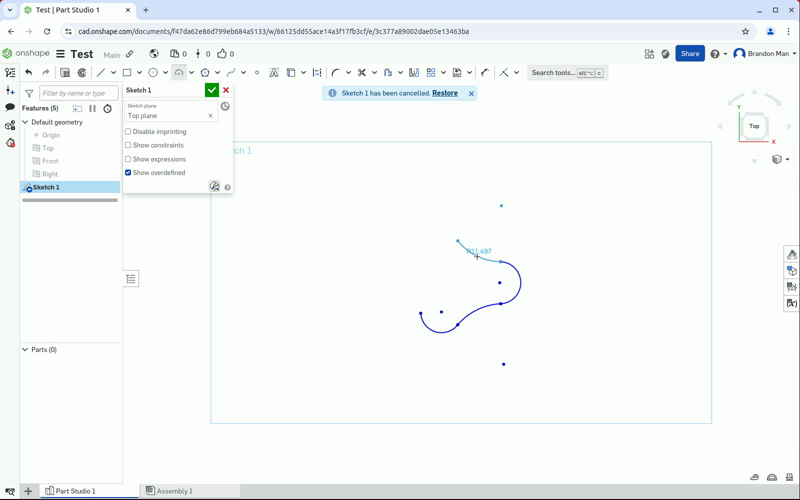
click(477, 256)
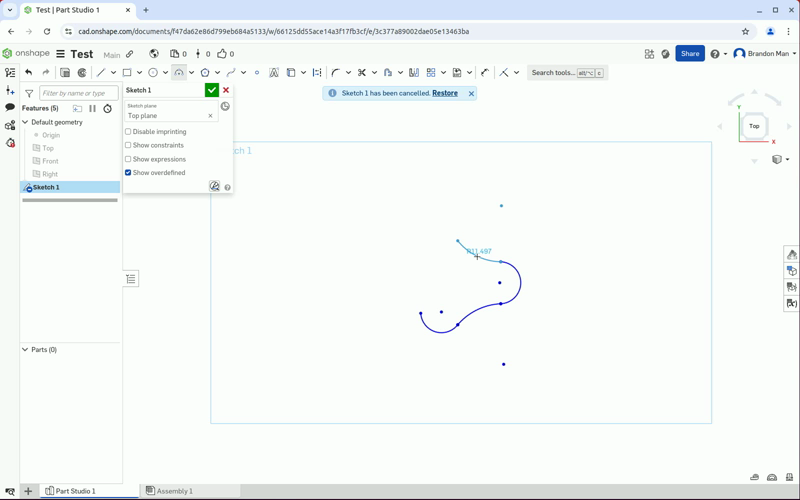
key_up(shift)
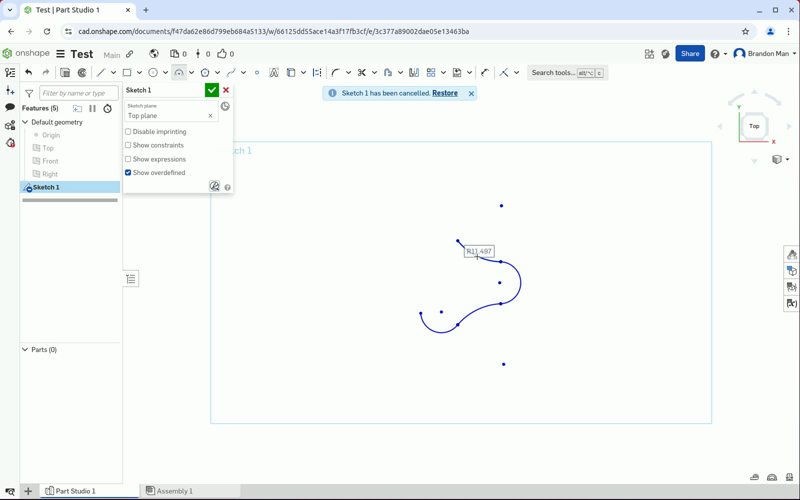
mouse_move(457, 240)
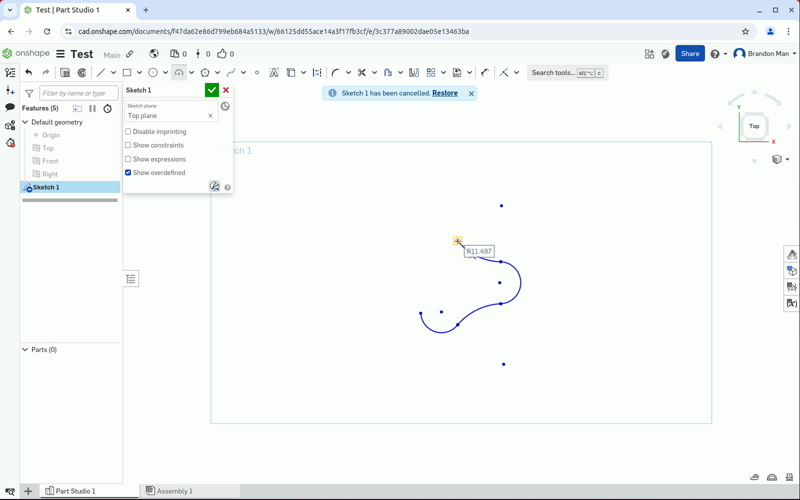
click(457, 240)
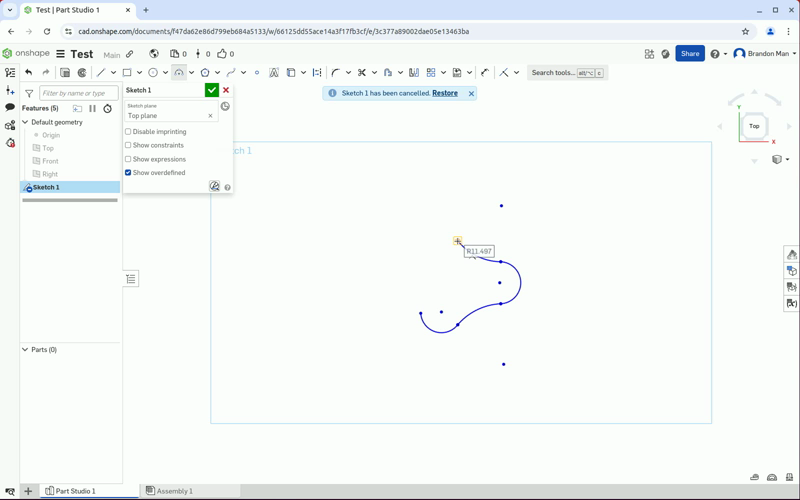
key_down(shift)
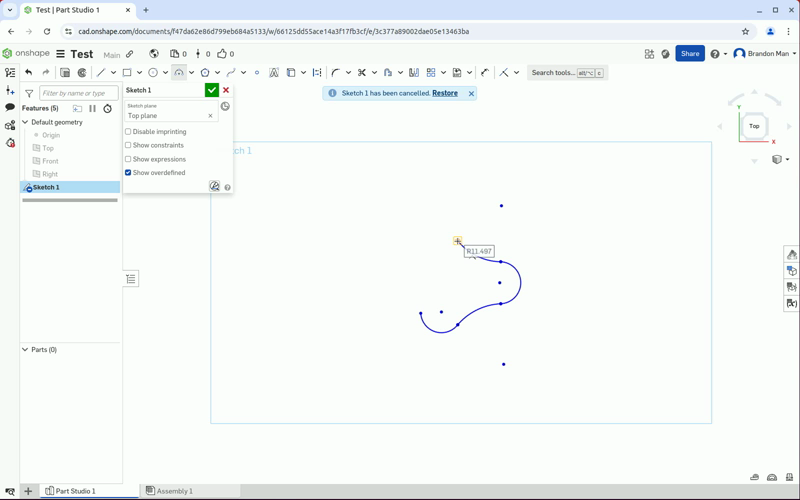
mouse_move(420, 252)
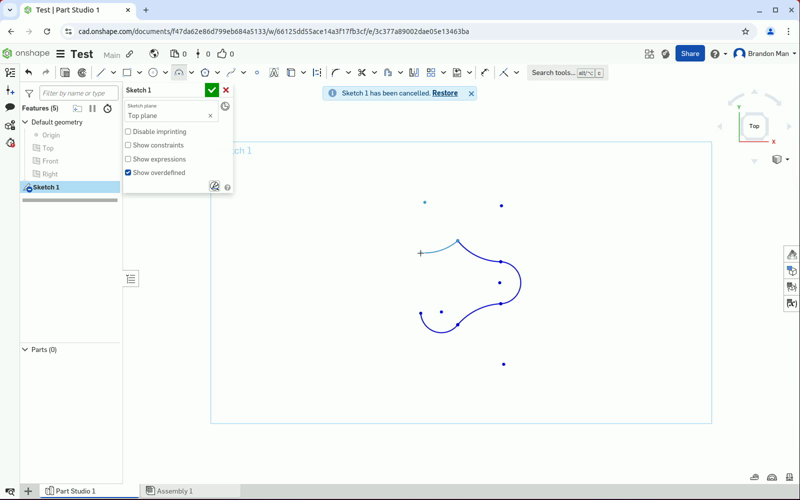
click(420, 252)
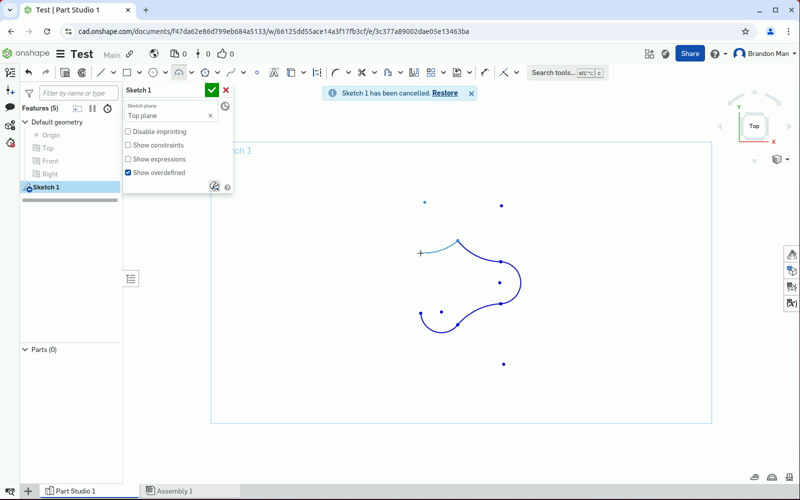
mouse_move(435, 234)
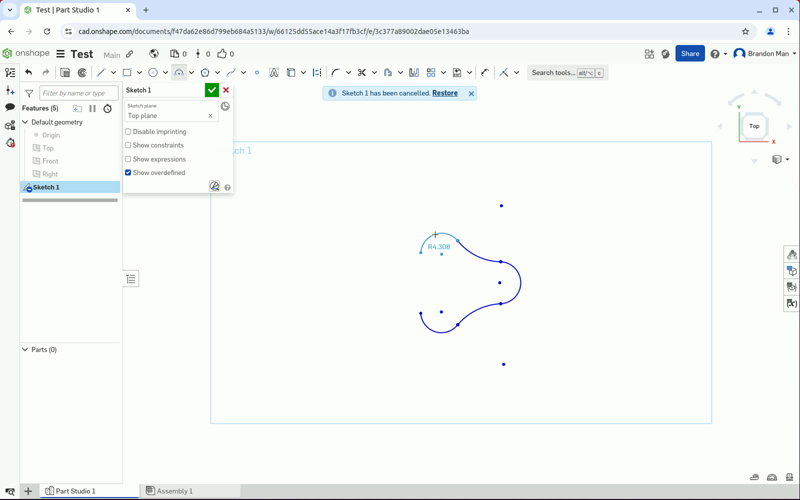
click(435, 234)
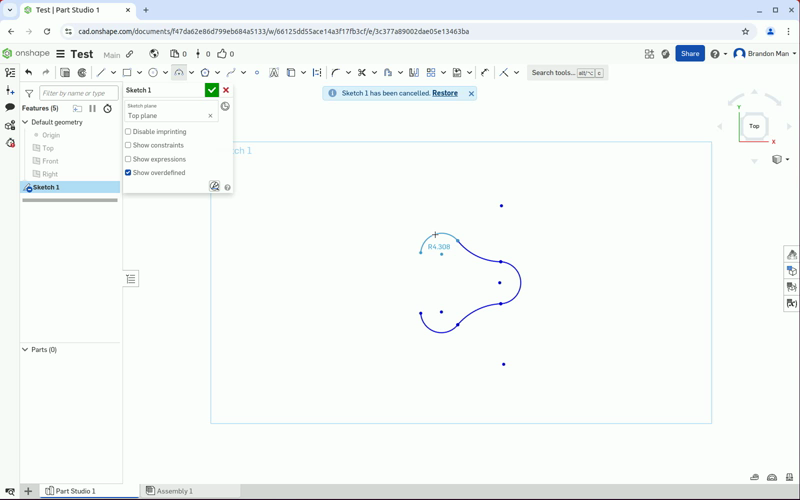
key_up(shift)
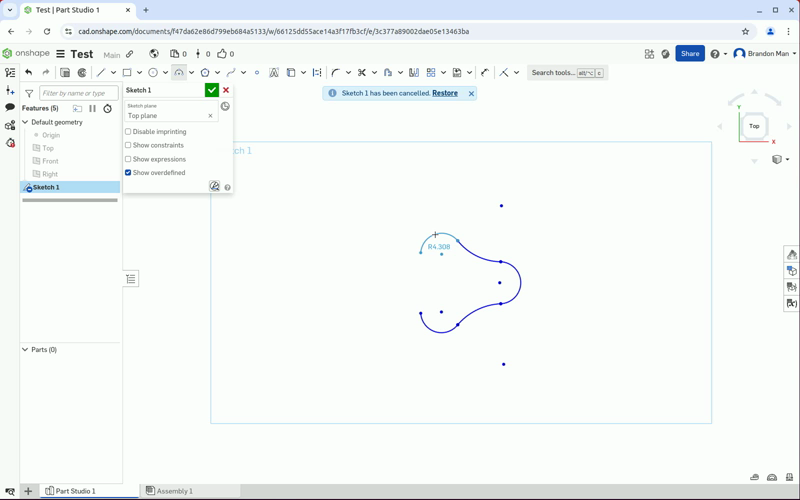
key(esc)
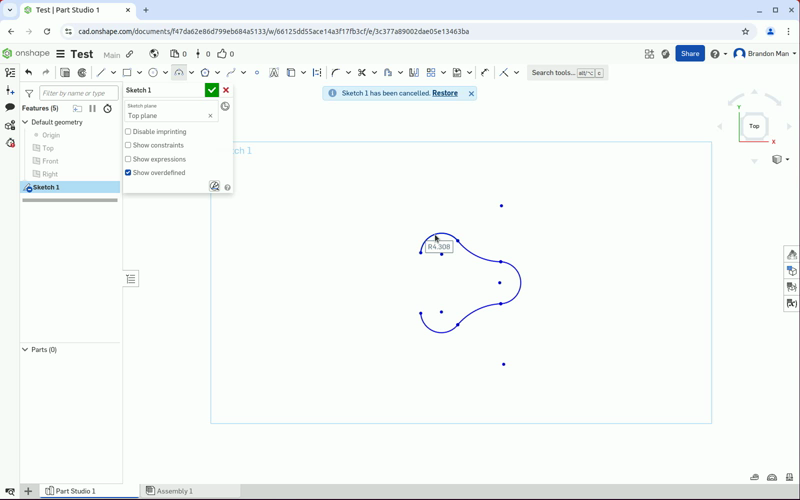
key(l)
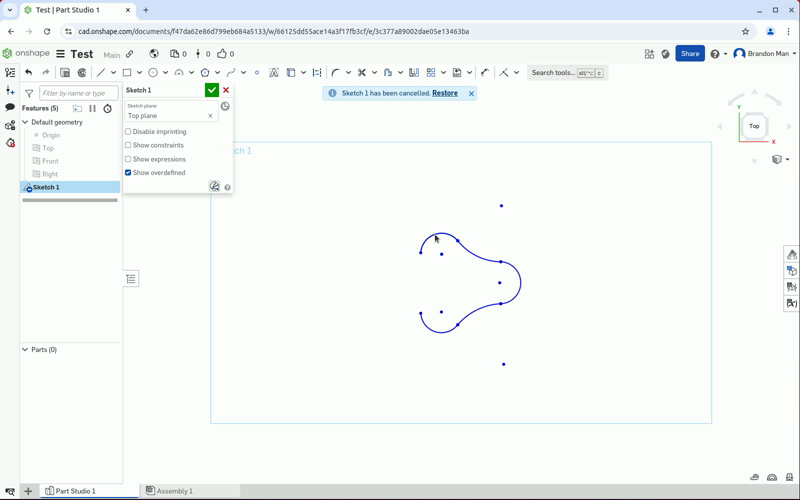
mouse_move(420, 252)
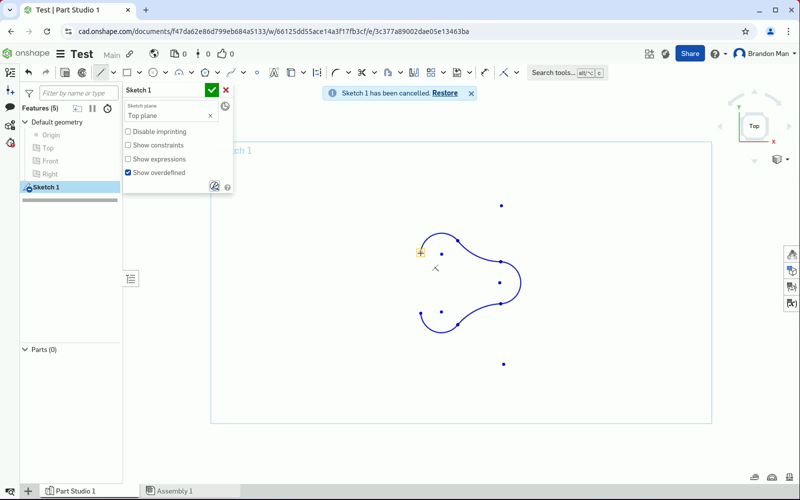
click(420, 252)
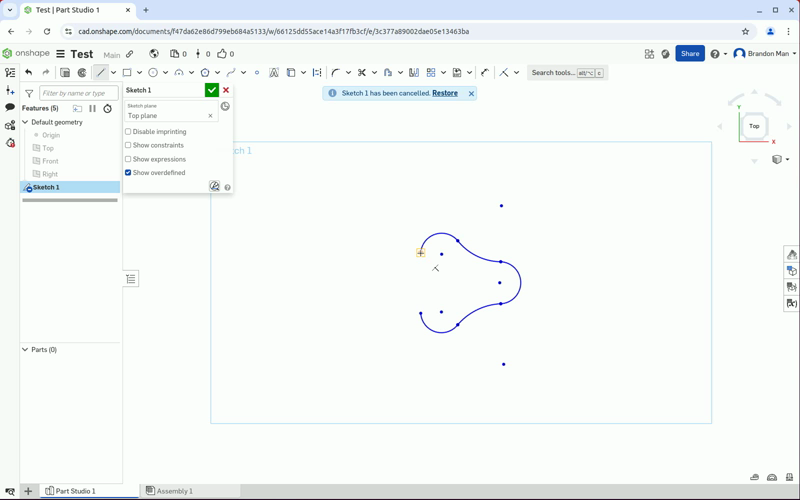
key_down(shift)
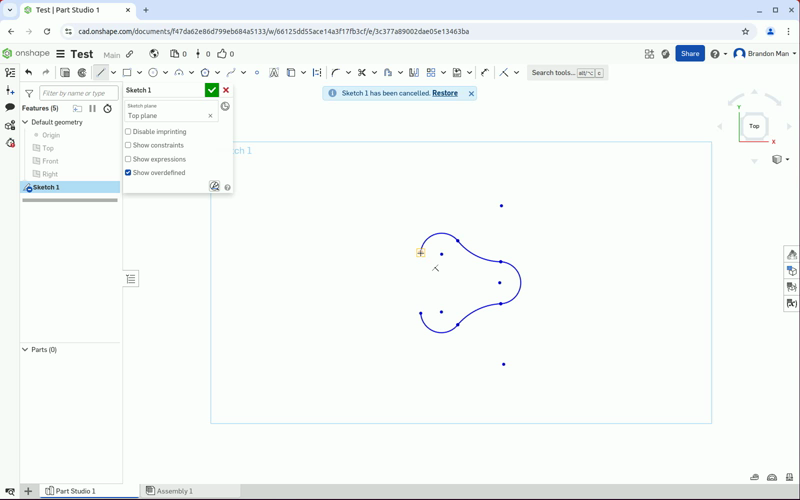
mouse_move(450, 252)
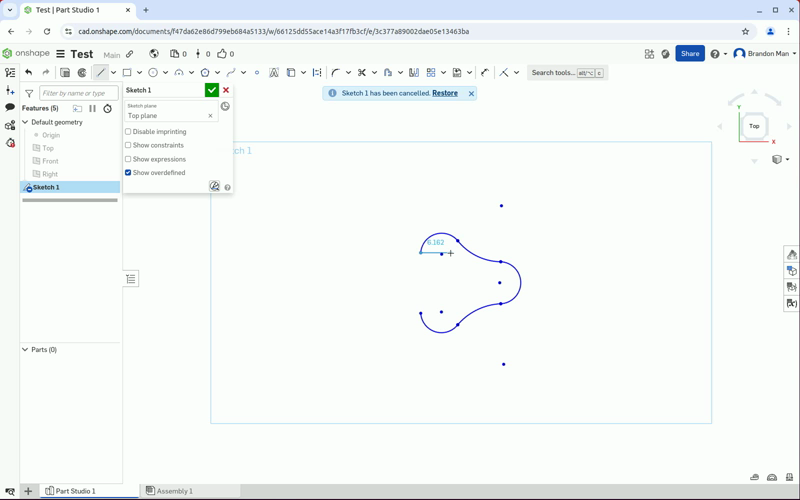
mouse_move(420, 255)
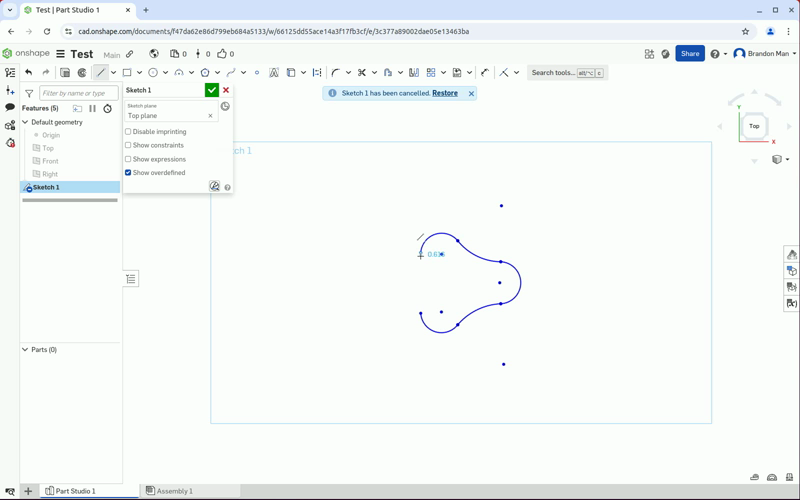
scroll(6)
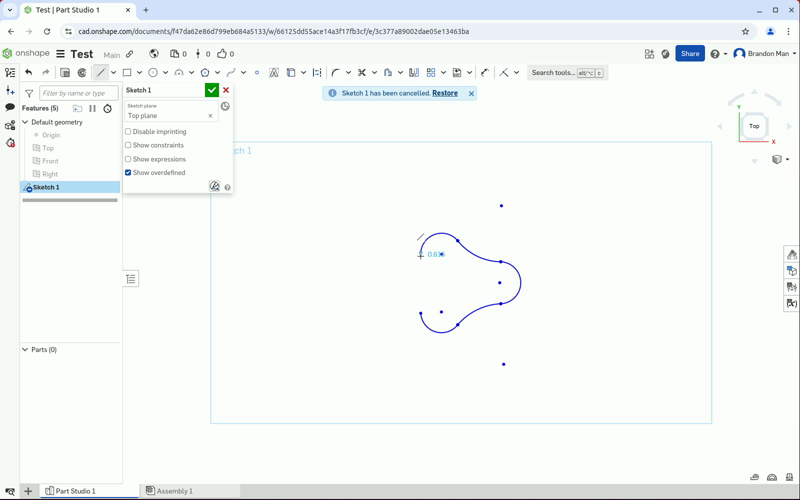
scroll(6)
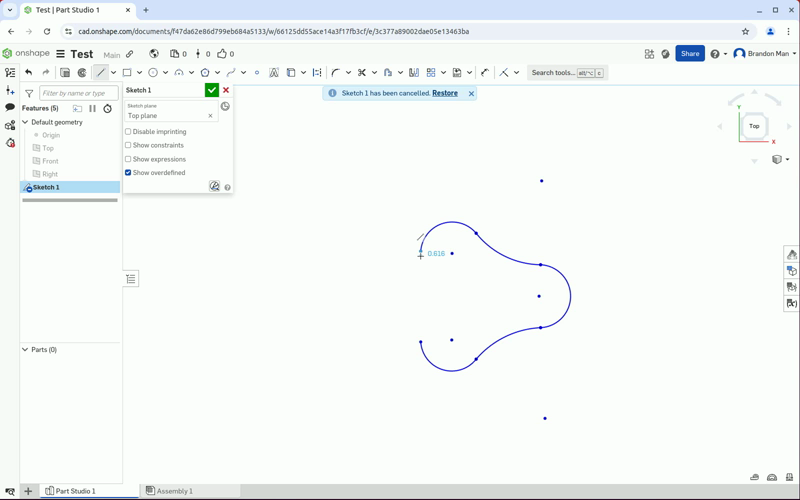
scroll(6)
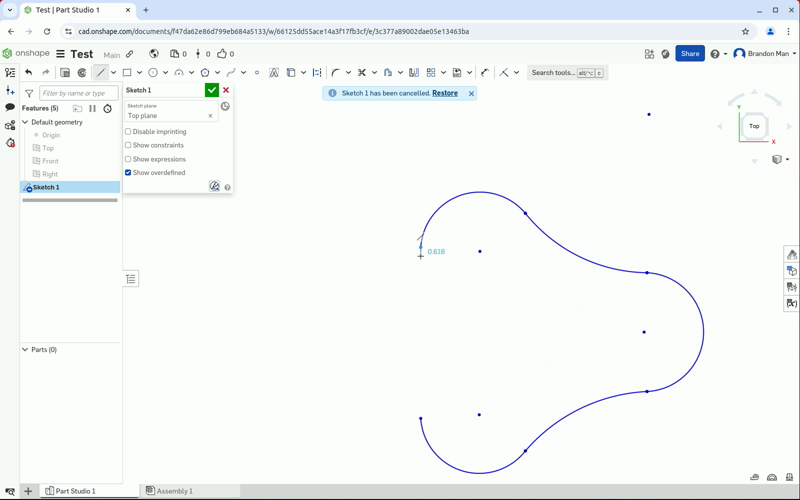
scroll(6)
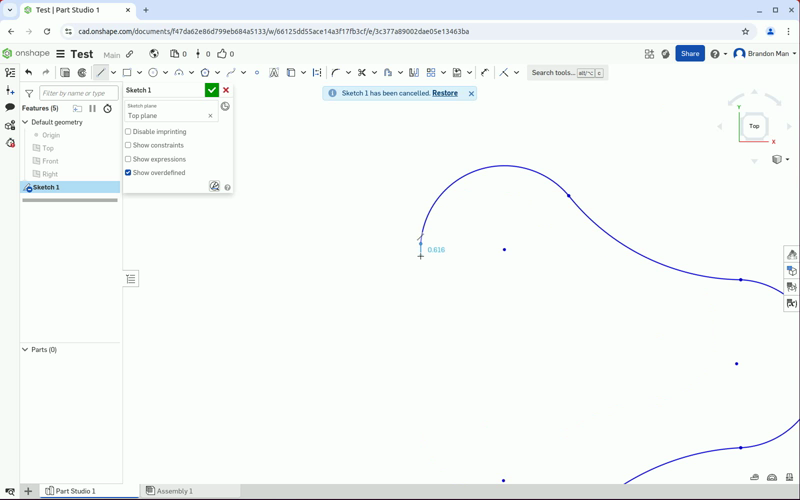
scroll(6)
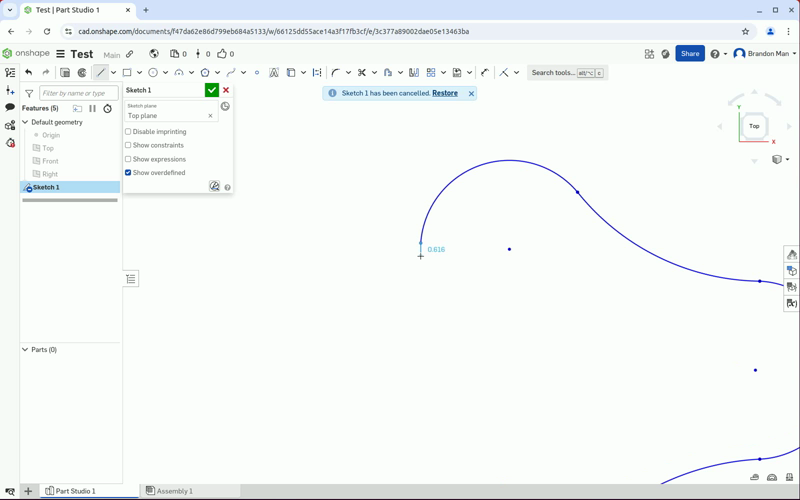
scroll(6)
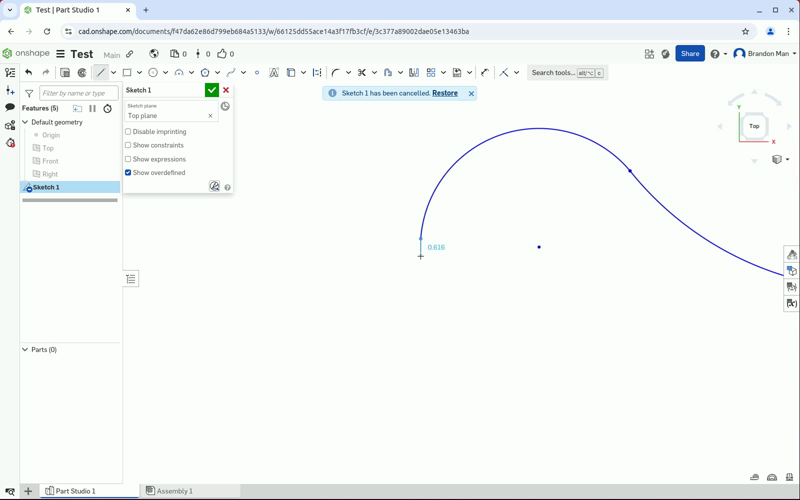
scroll(6)
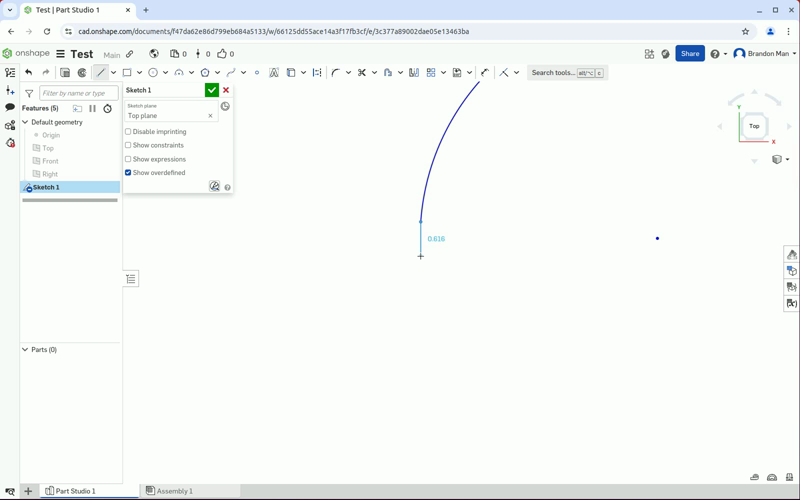
click(420, 255)
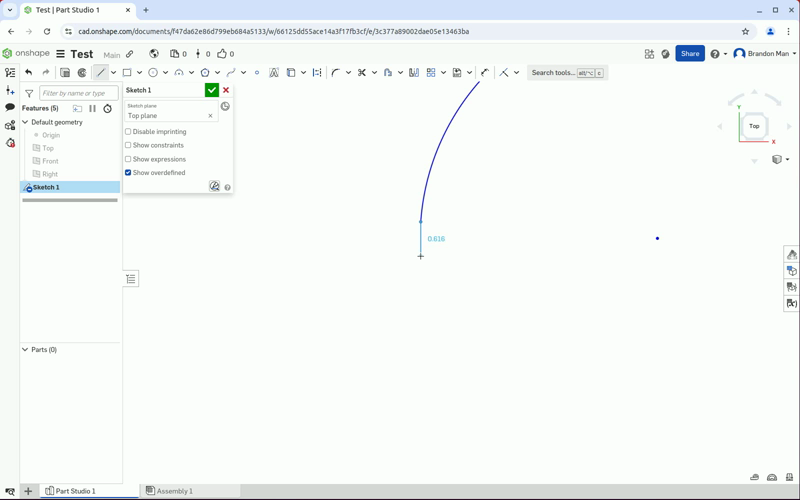
scroll(-6)
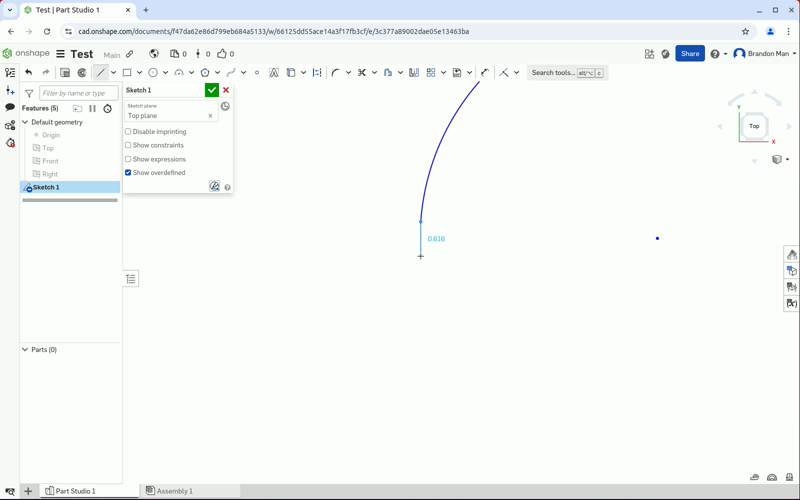
scroll(-6)
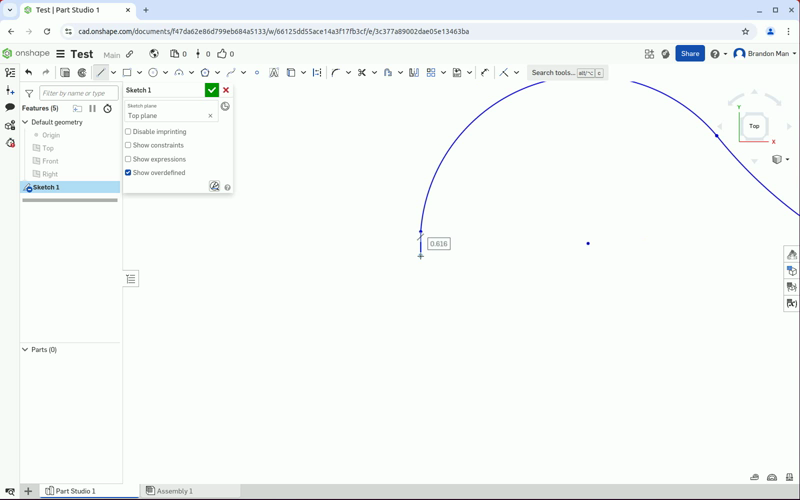
scroll(-6)
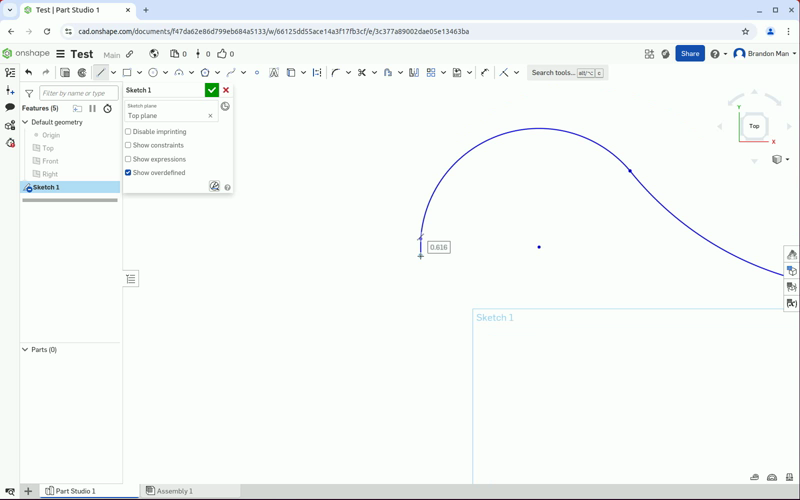
scroll(-6)
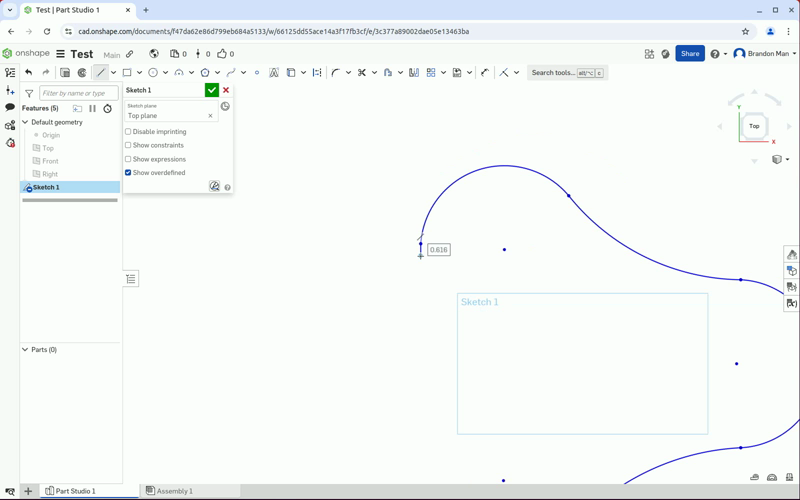
scroll(-6)
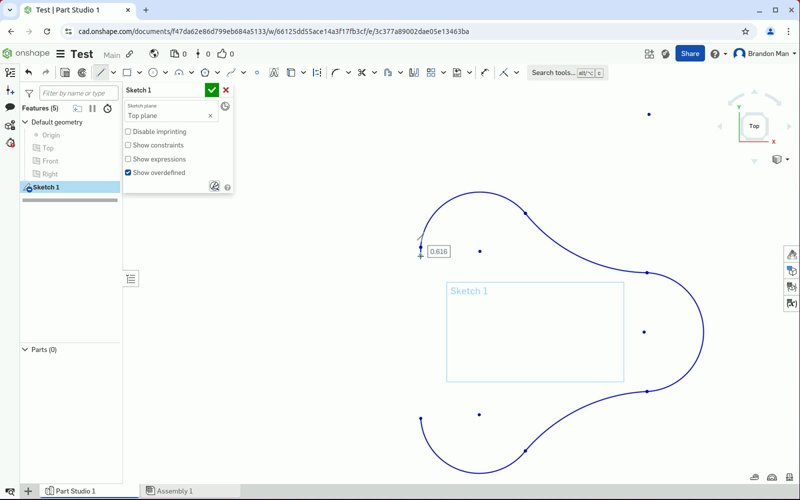
scroll(-6)
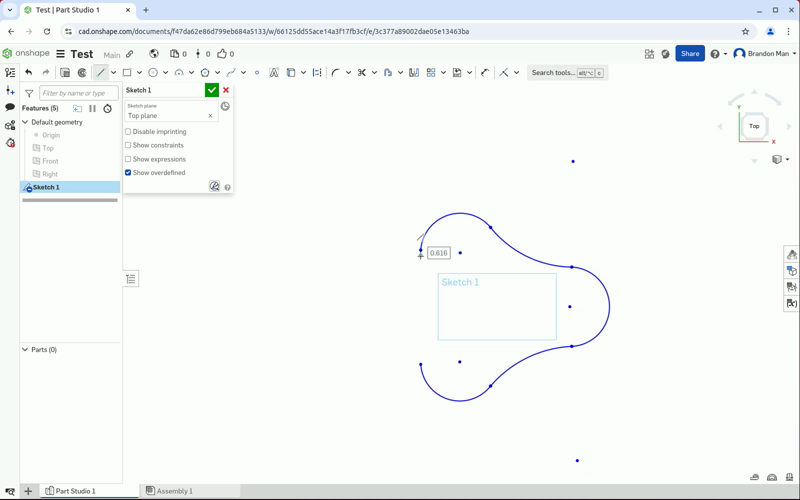
scroll(-6)
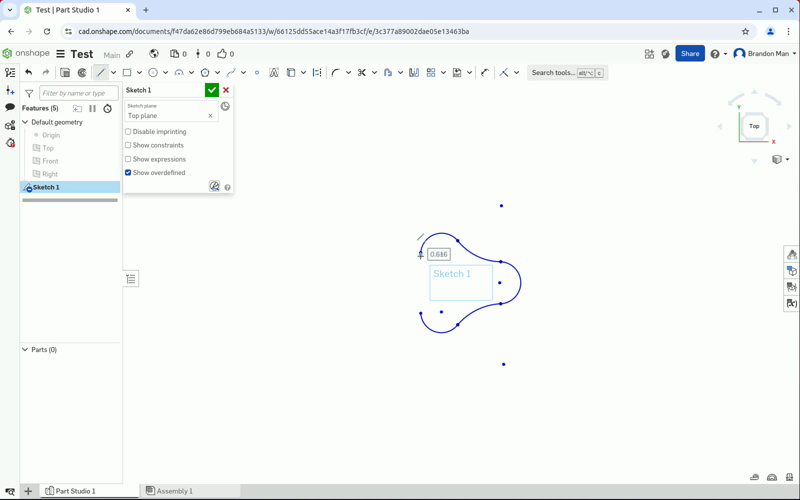
key_up(shift)
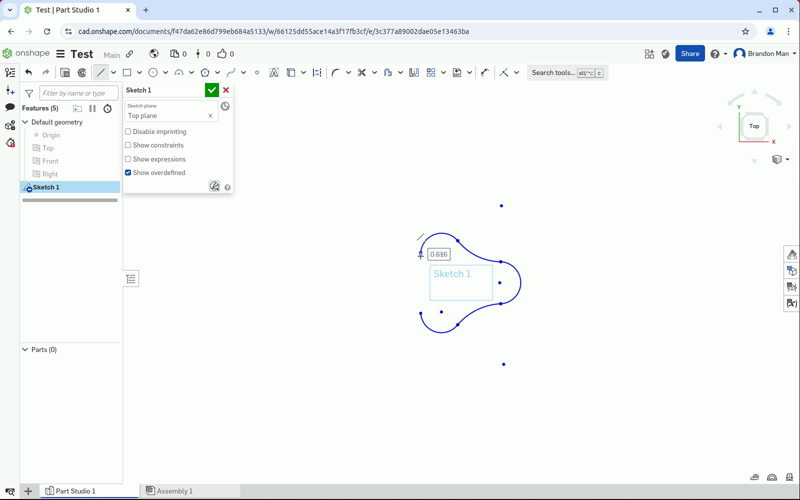
key_down(shift)
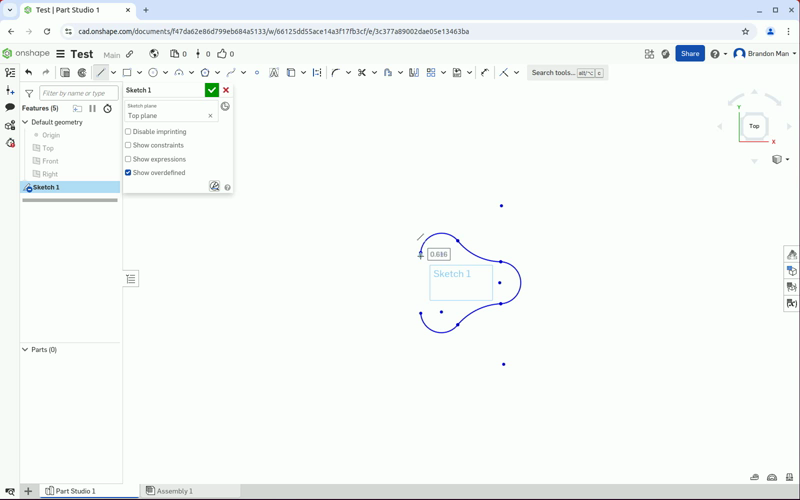
mouse_move(450, 255)
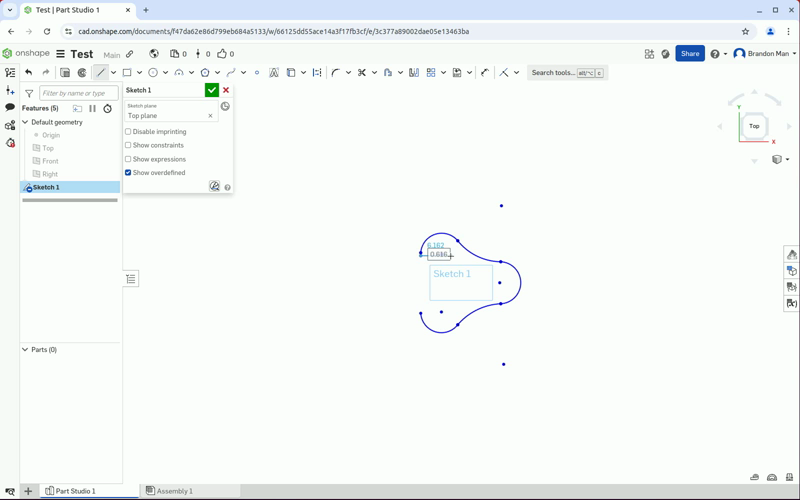
mouse_move(420, 310)
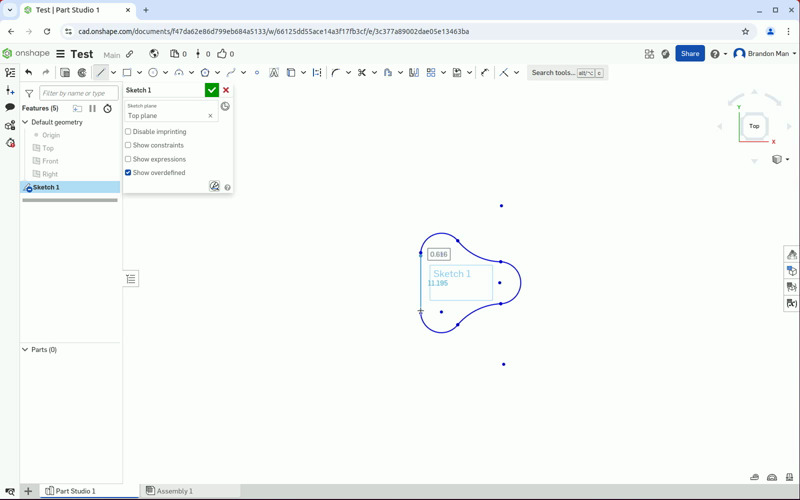
scroll(6)
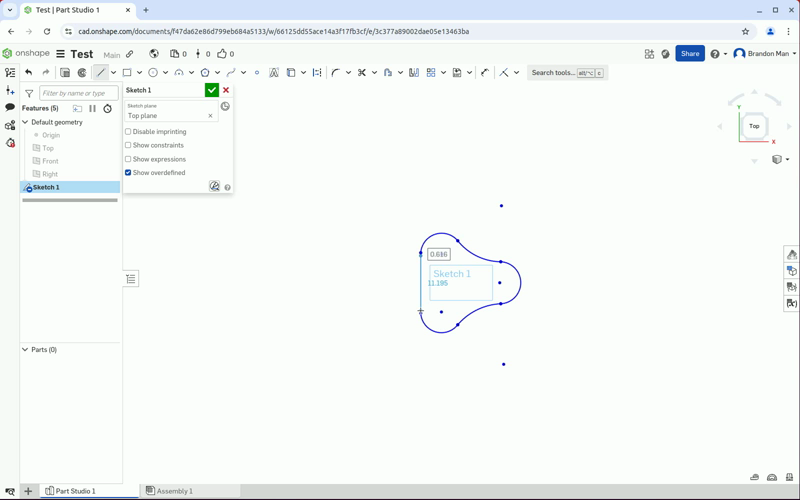
scroll(6)
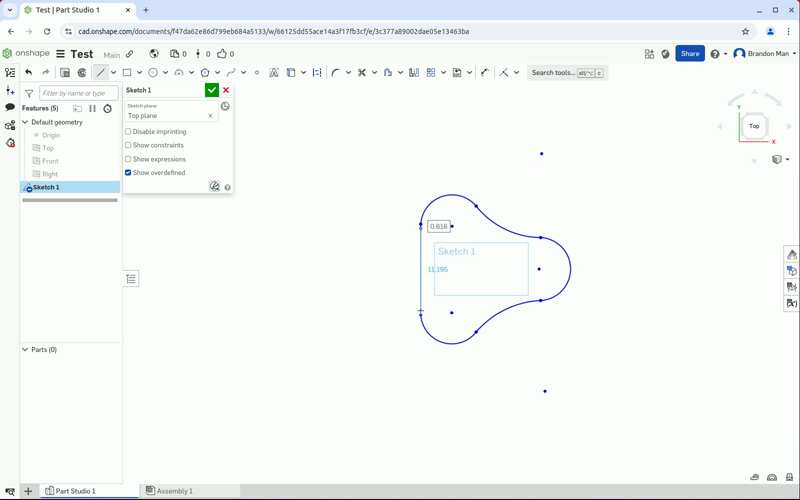
scroll(6)
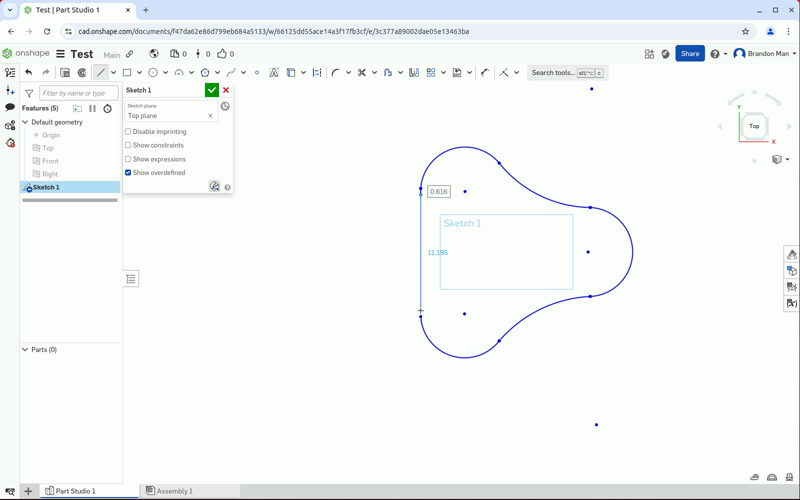
scroll(6)
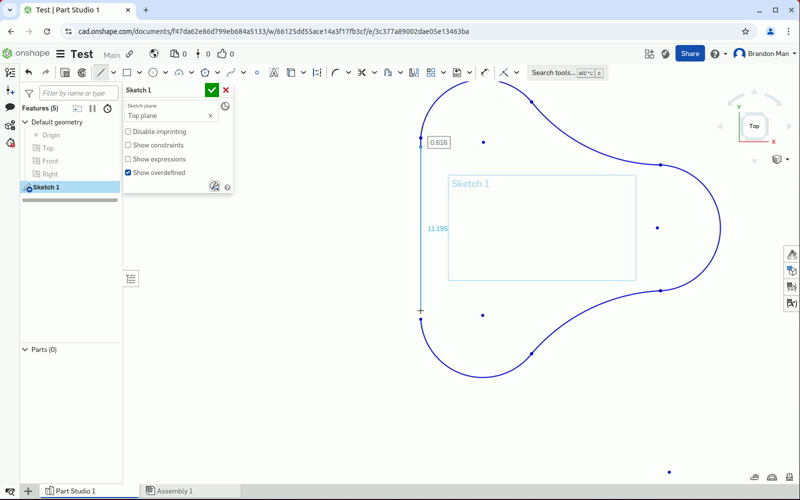
scroll(6)
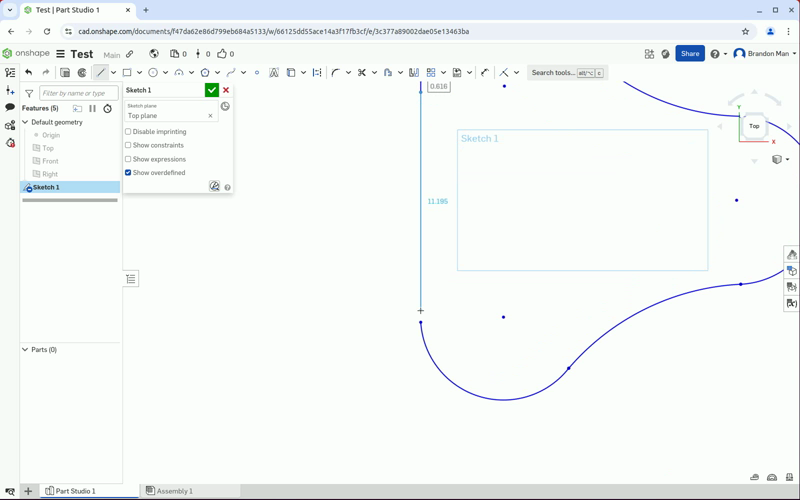
scroll(6)
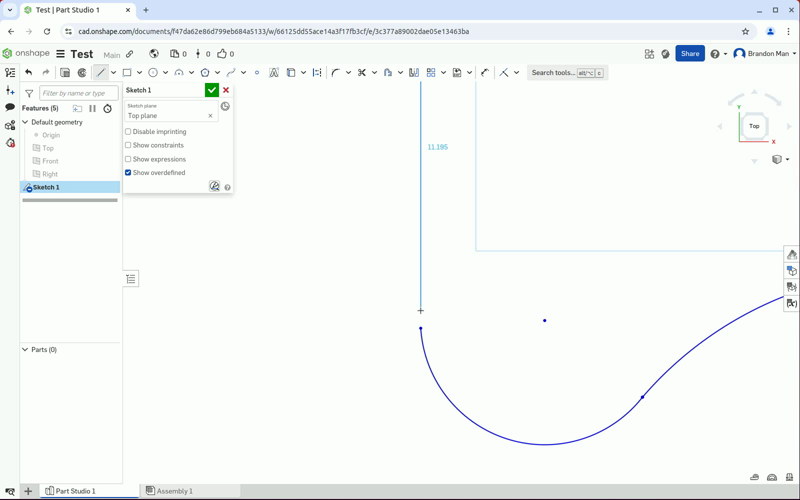
scroll(6)
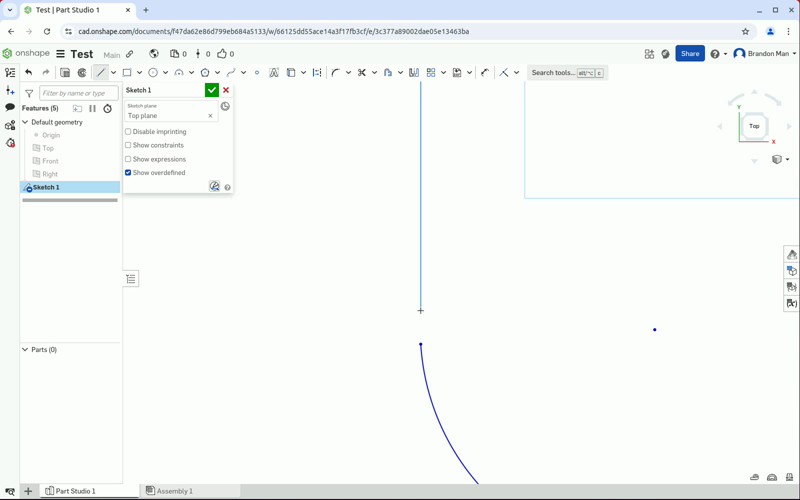
click(420, 310)
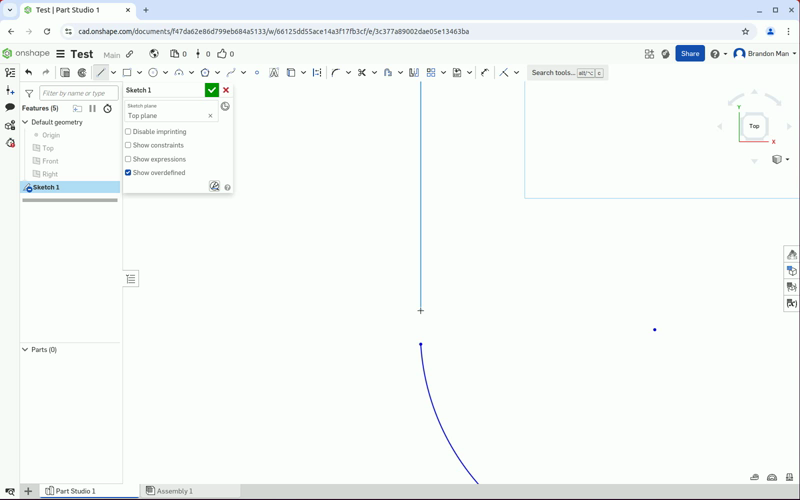
scroll(-6)
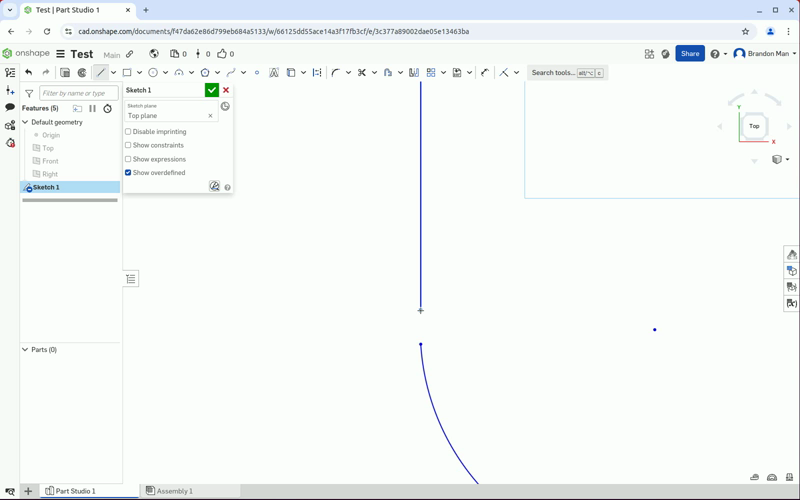
scroll(-6)
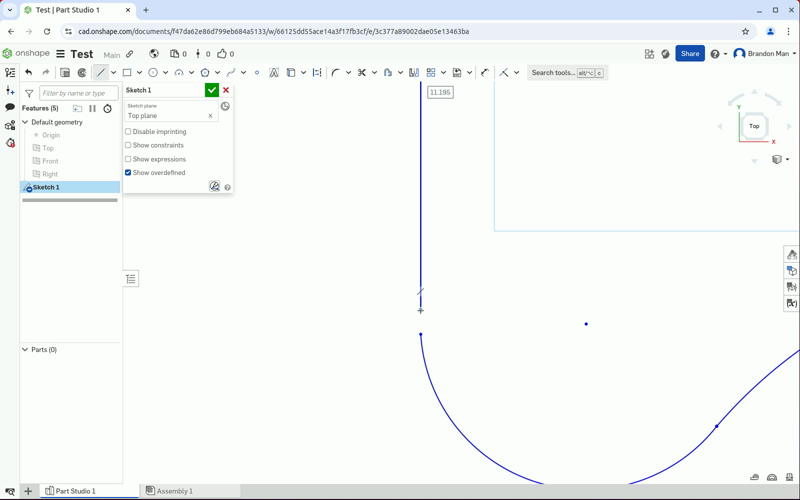
scroll(-6)
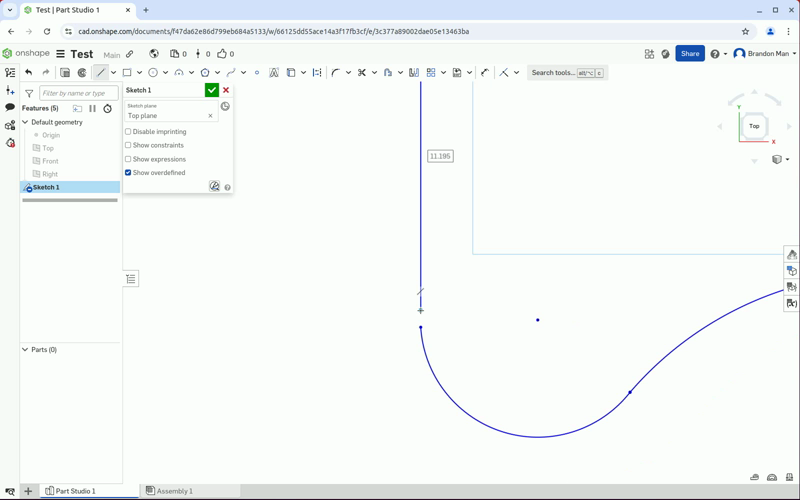
scroll(-6)
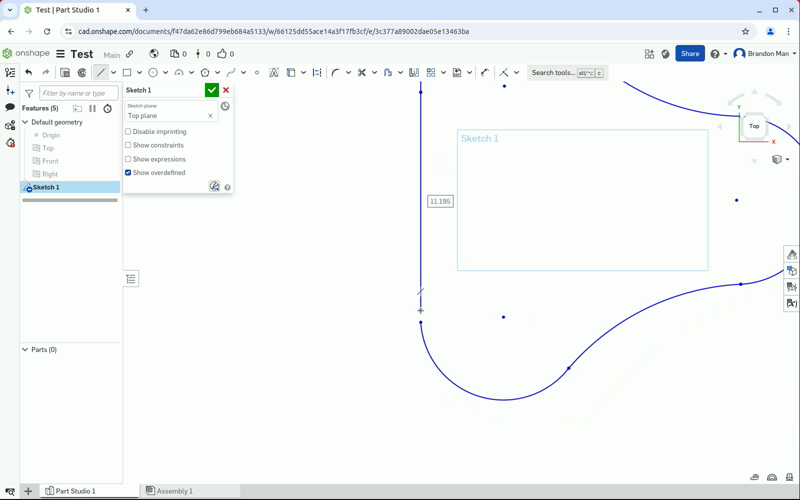
scroll(-6)
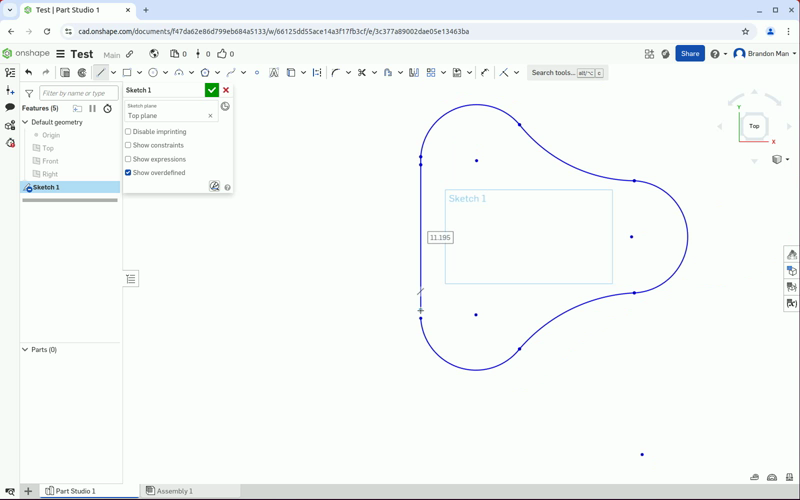
scroll(-6)
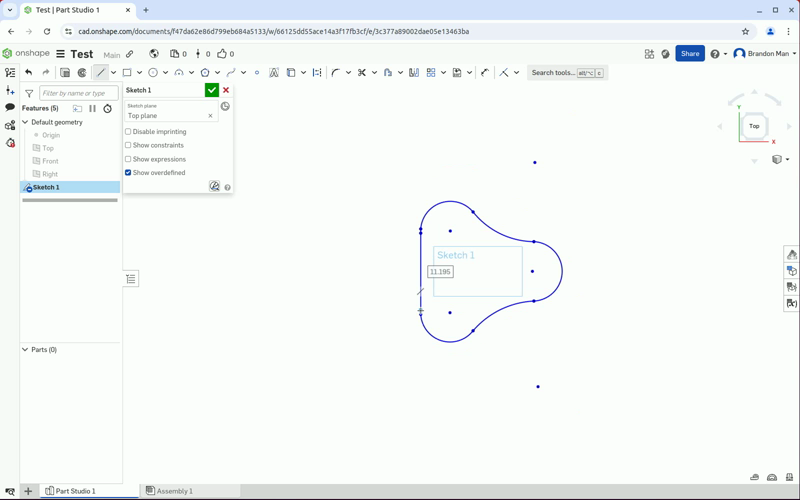
scroll(-6)
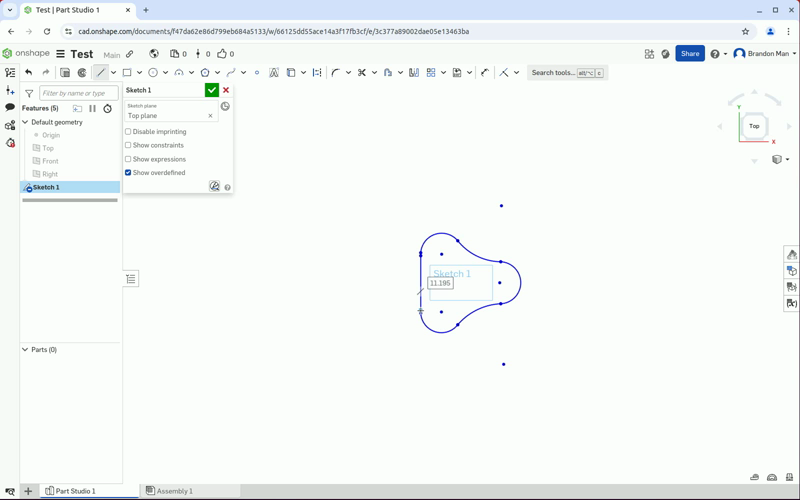
key_up(shift)
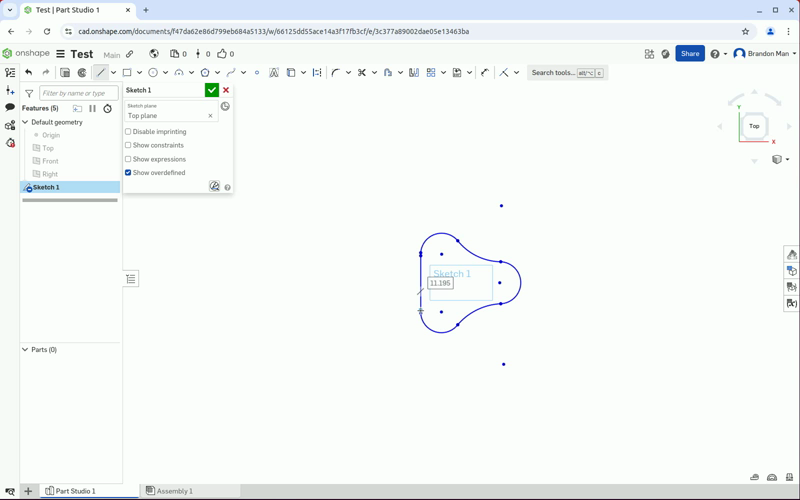
mouse_move(450, 310)
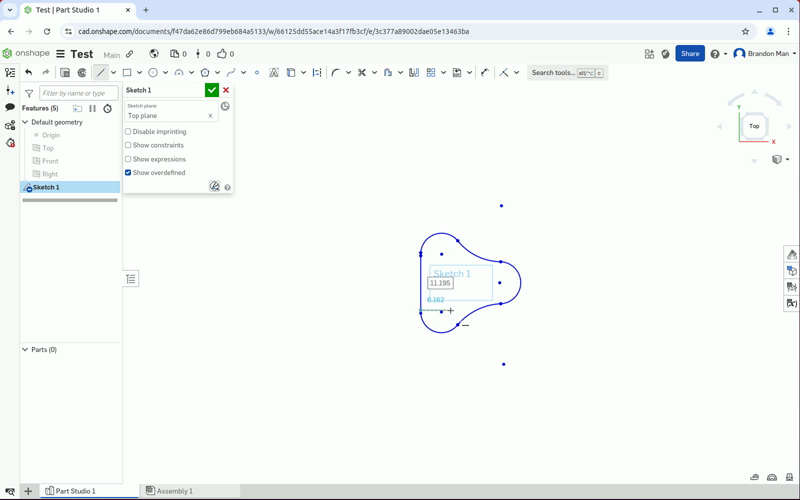
key_down(shift)
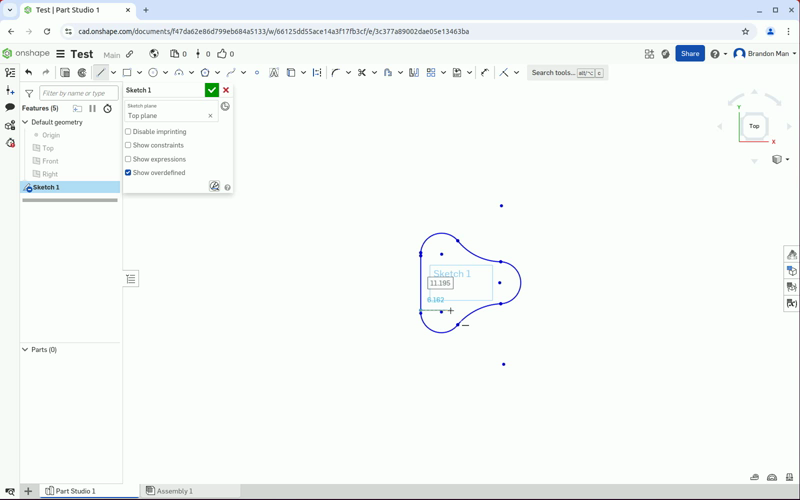
mouse_move(420, 313)
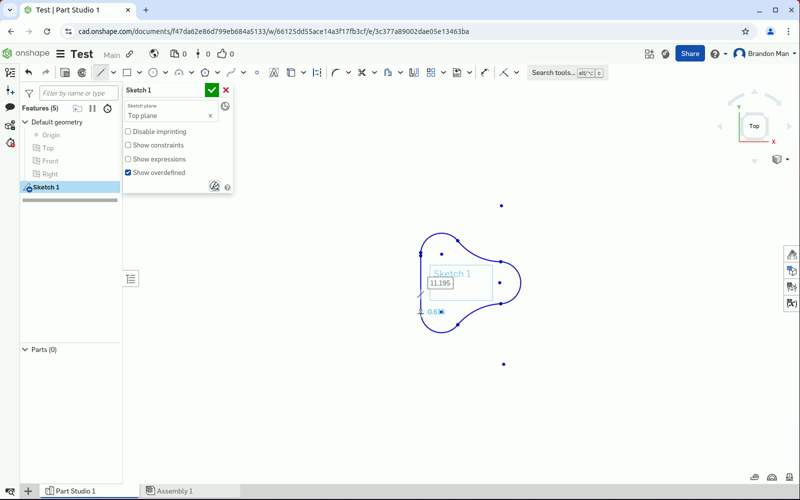
scroll(6)
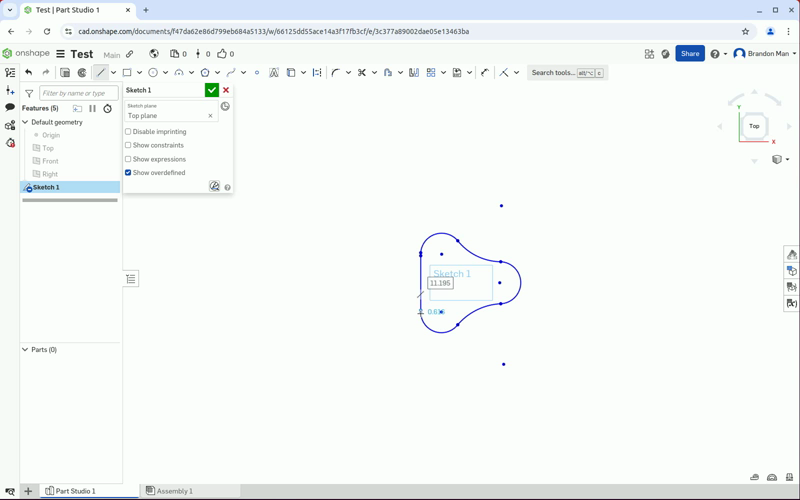
scroll(6)
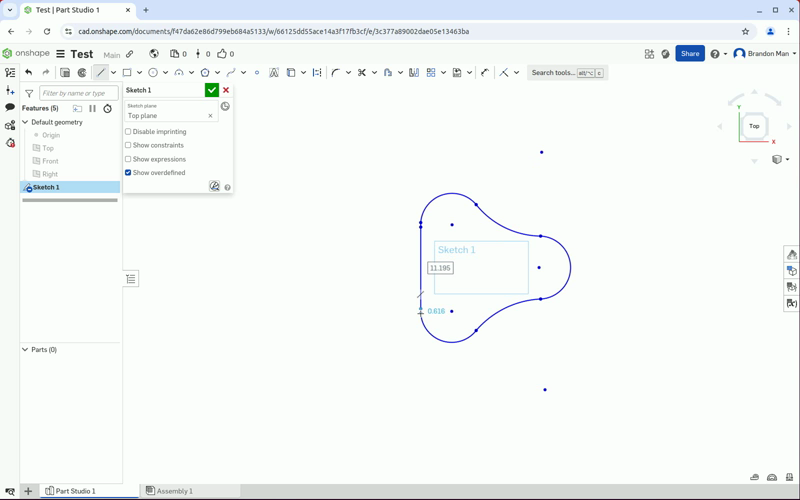
scroll(6)
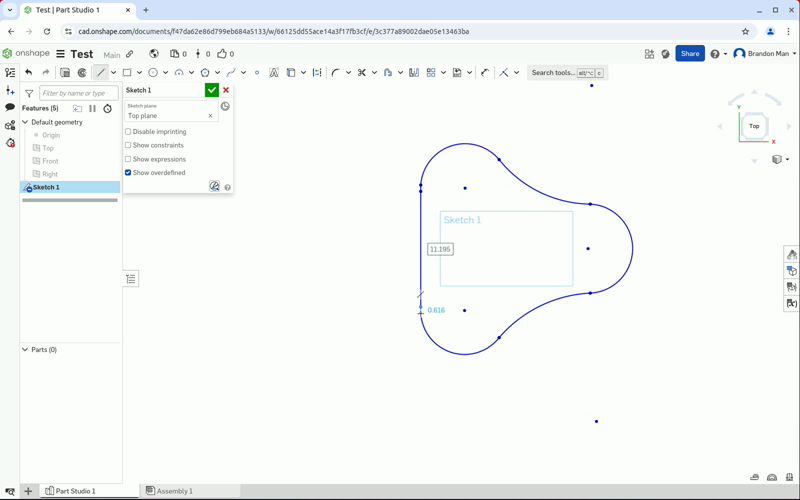
scroll(6)
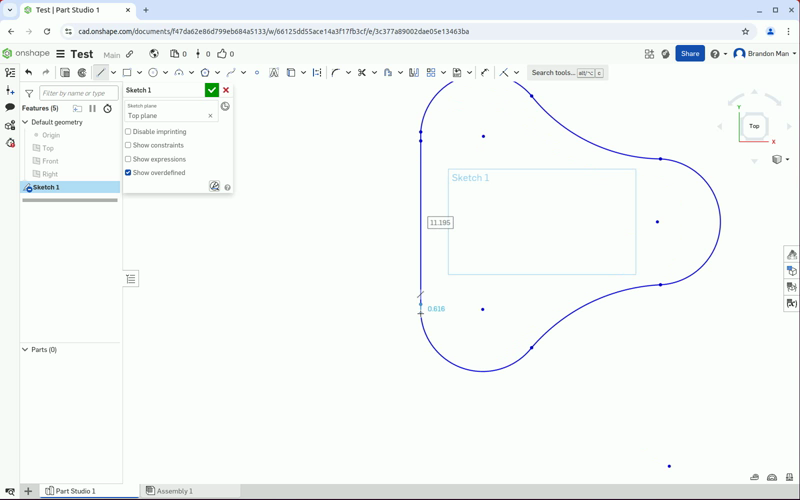
scroll(6)
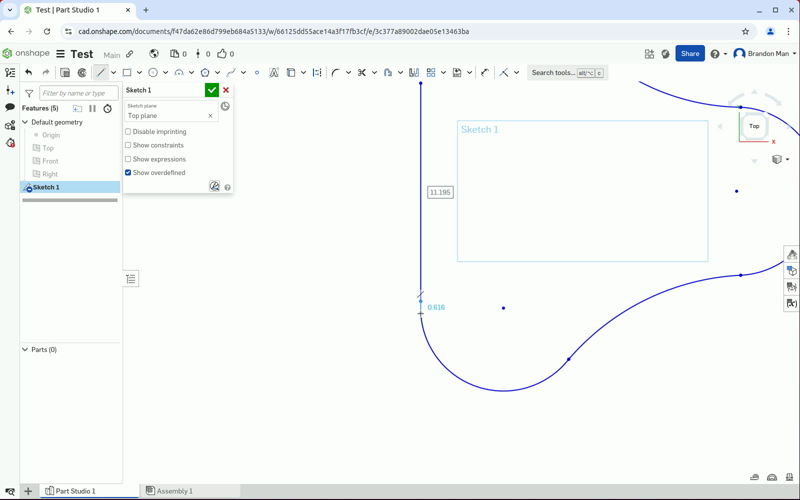
scroll(6)
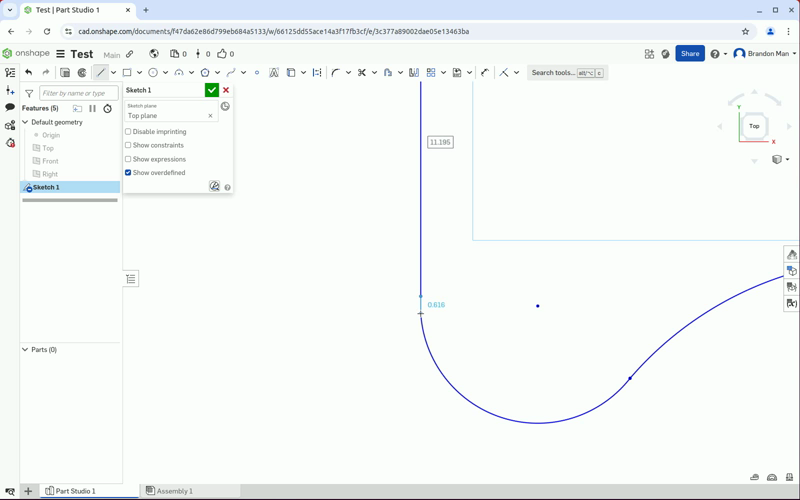
scroll(6)
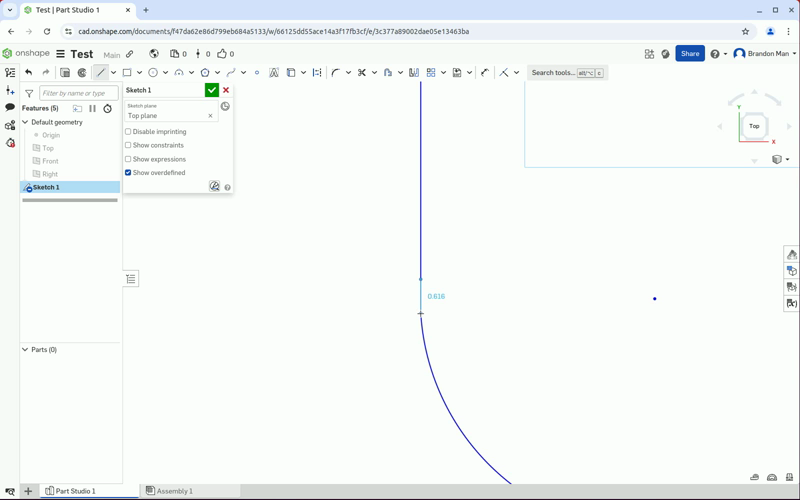
key_up(shift)
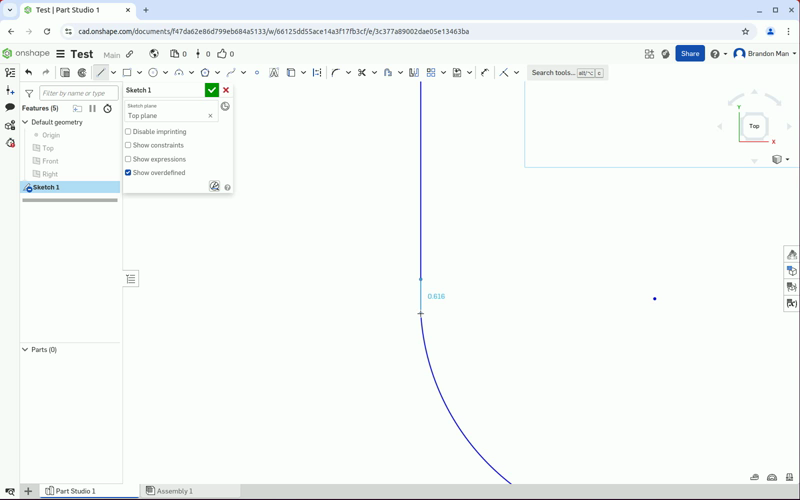
click(420, 313)
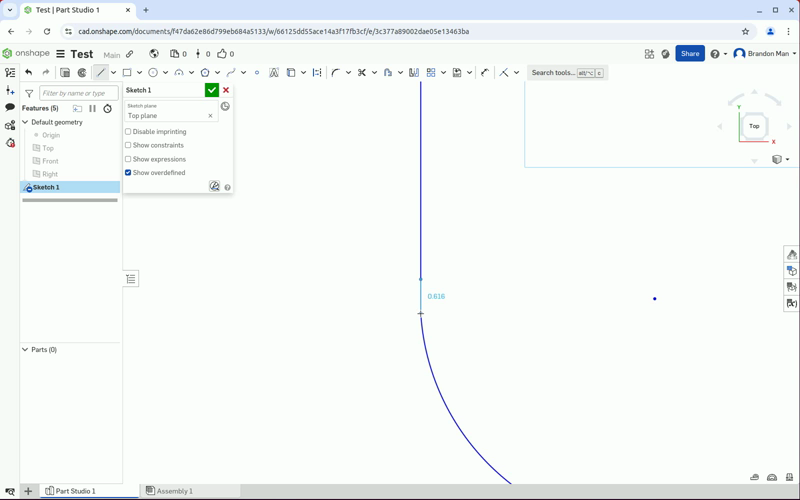
scroll(-6)
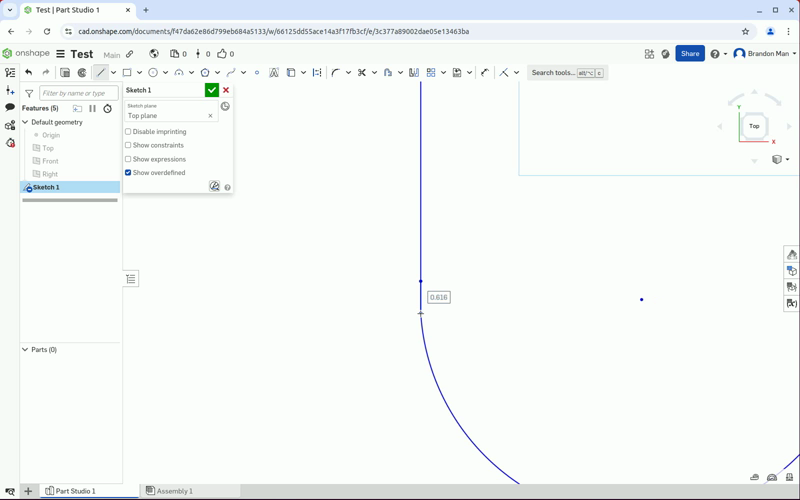
scroll(-6)
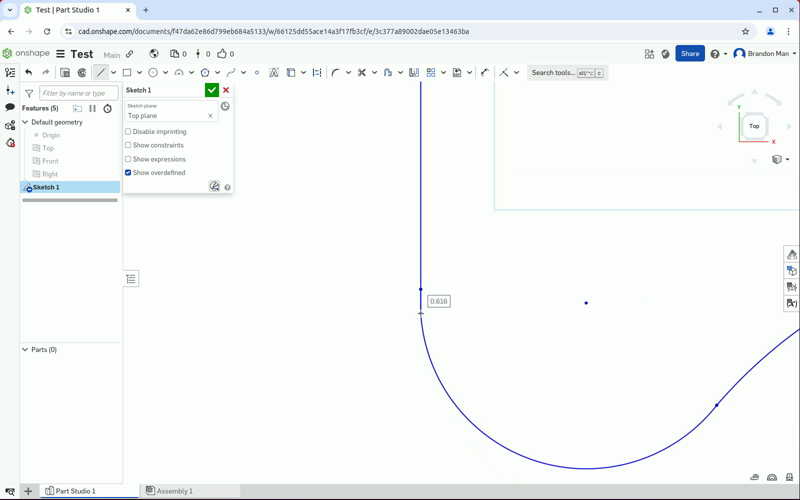
scroll(-6)
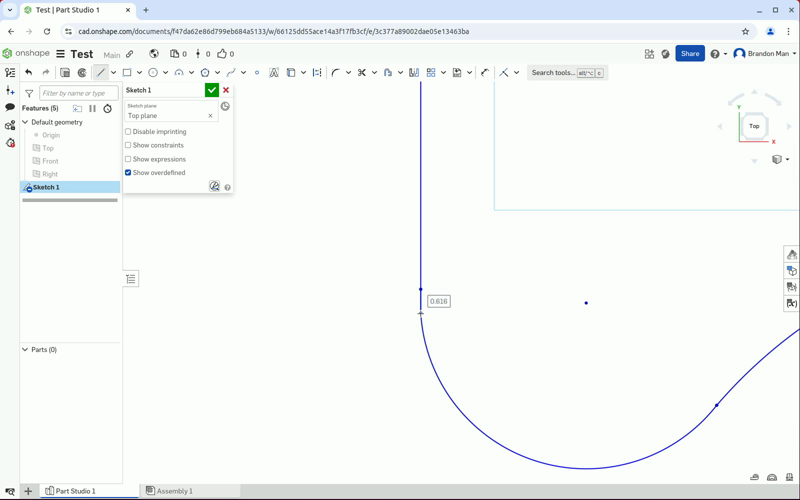
scroll(-6)
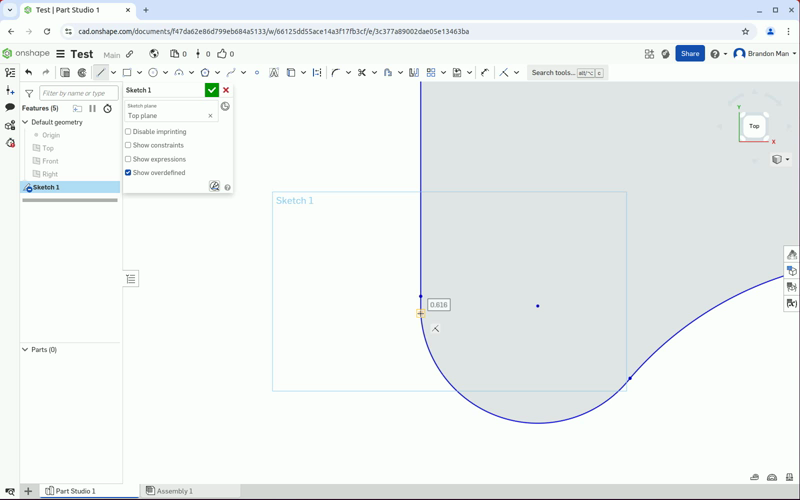
scroll(-6)
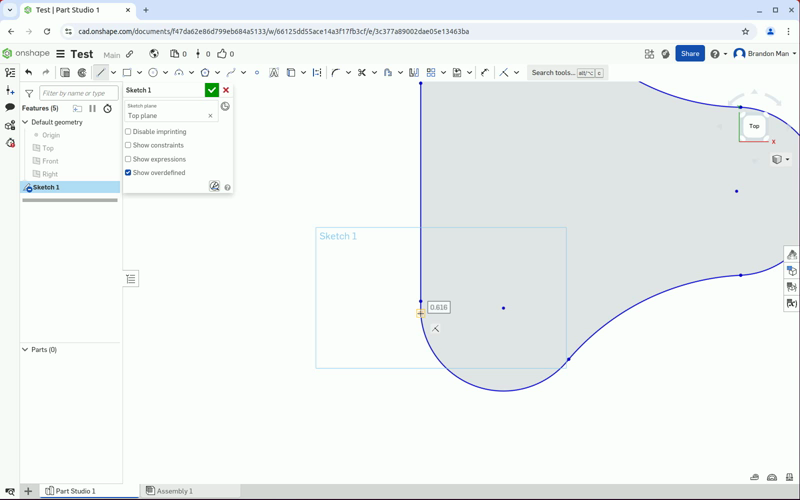
scroll(-6)
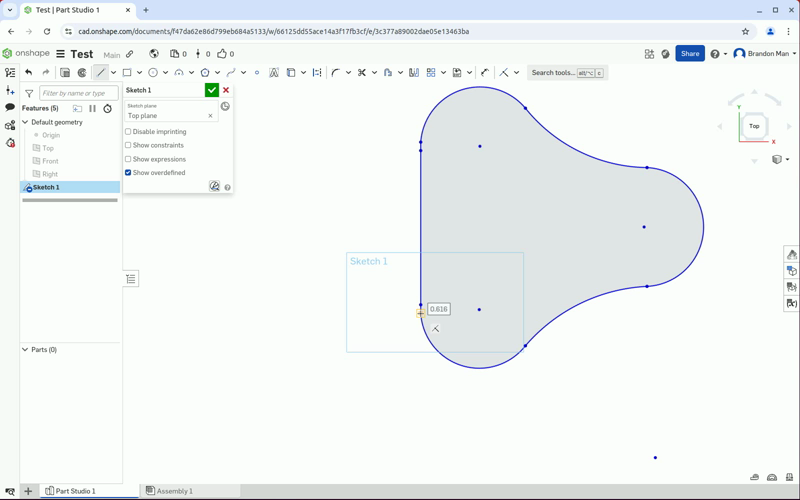
scroll(-6)
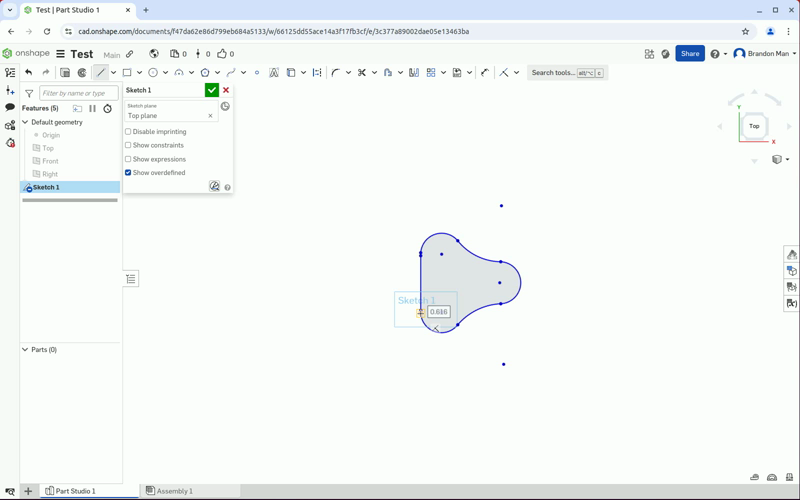
key(esc)
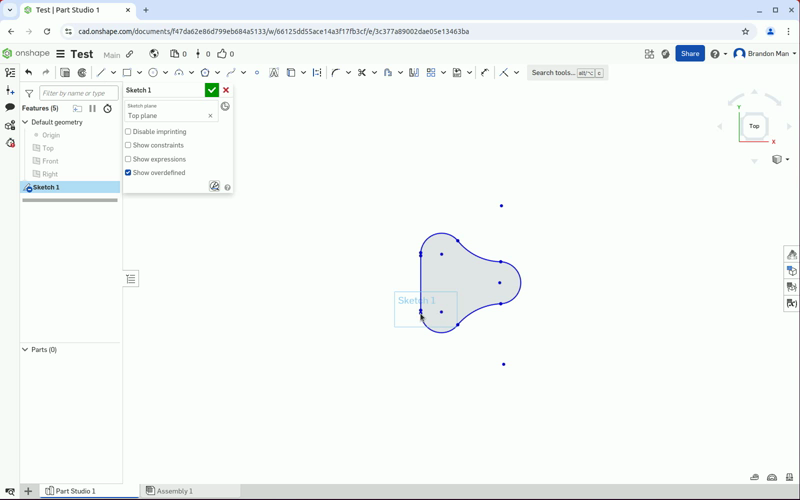
key(c)
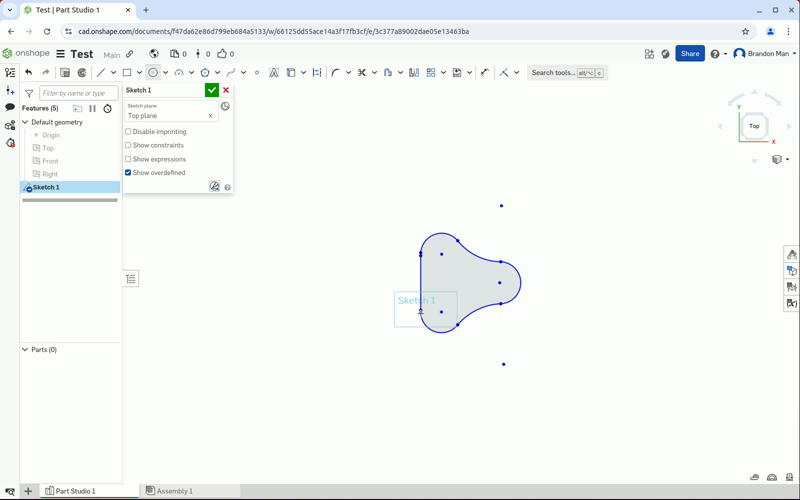
key_down(shift)
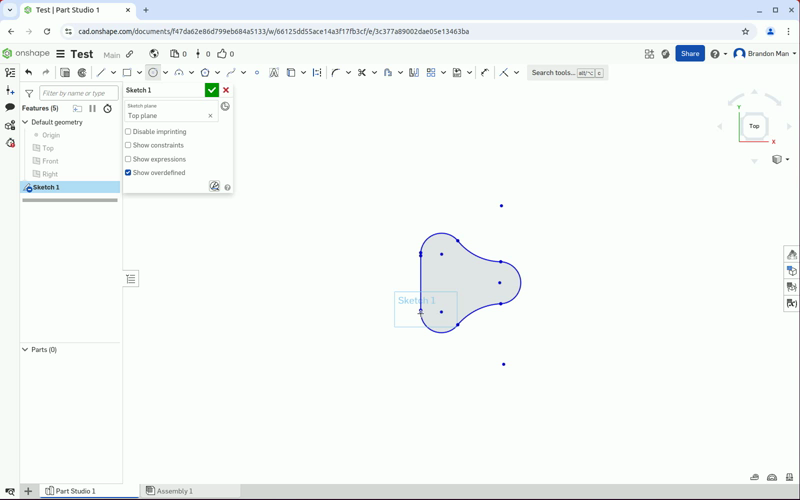
mouse_move(441, 311)
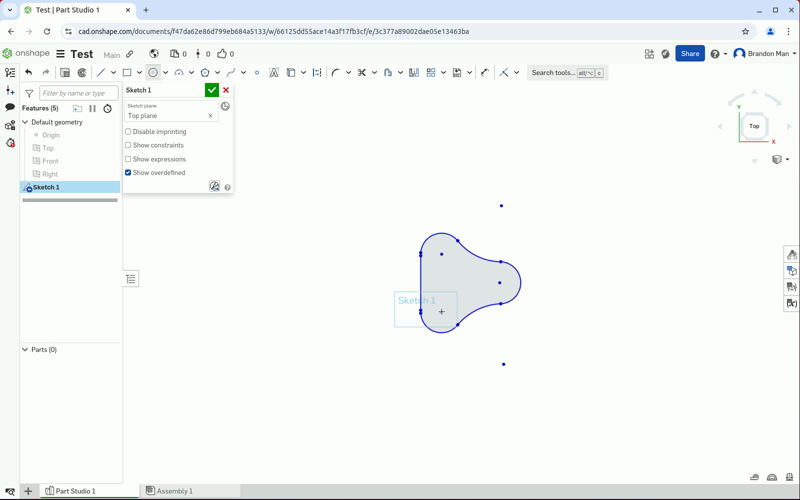
click(441, 311)
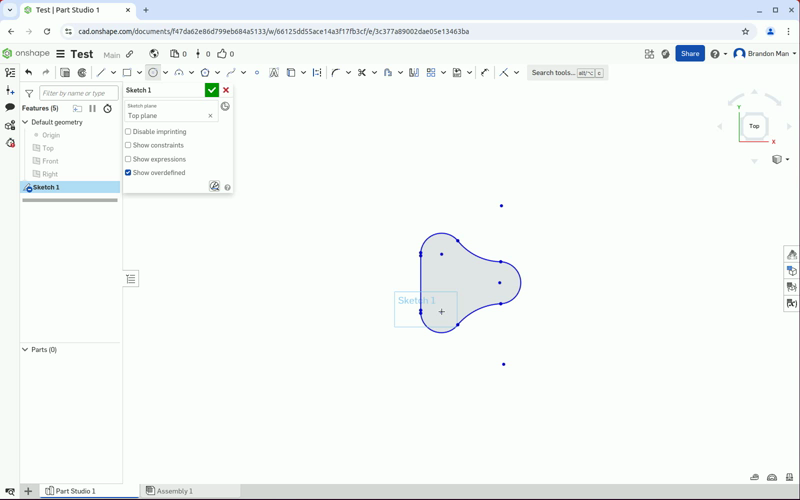
key_up(shift)
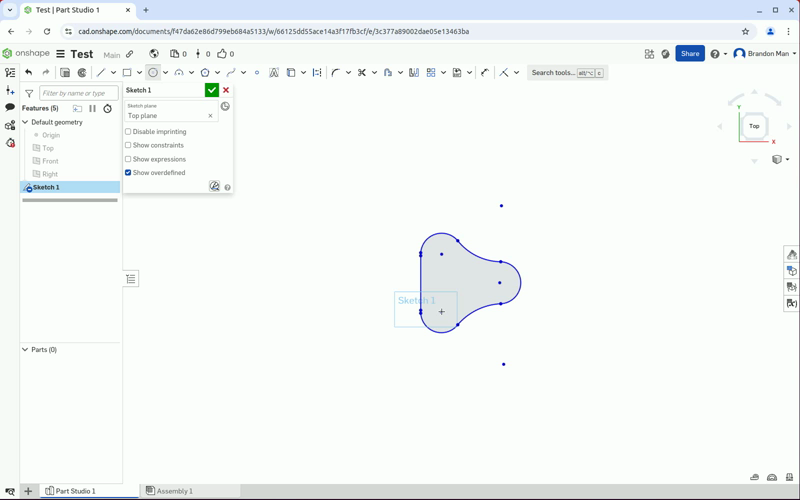
mouse_move(449, 311)
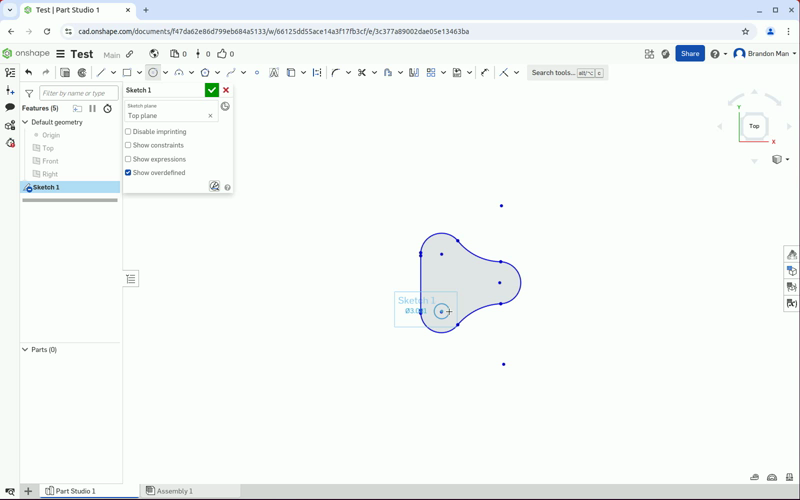
click(449, 311)
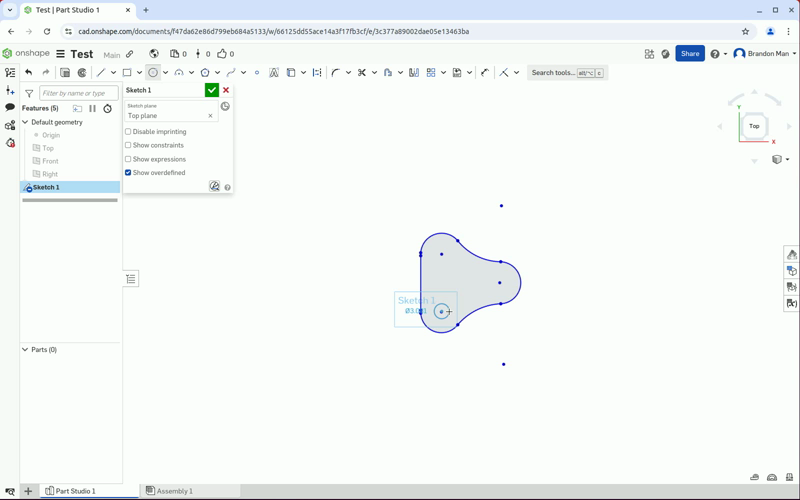
key(esc)
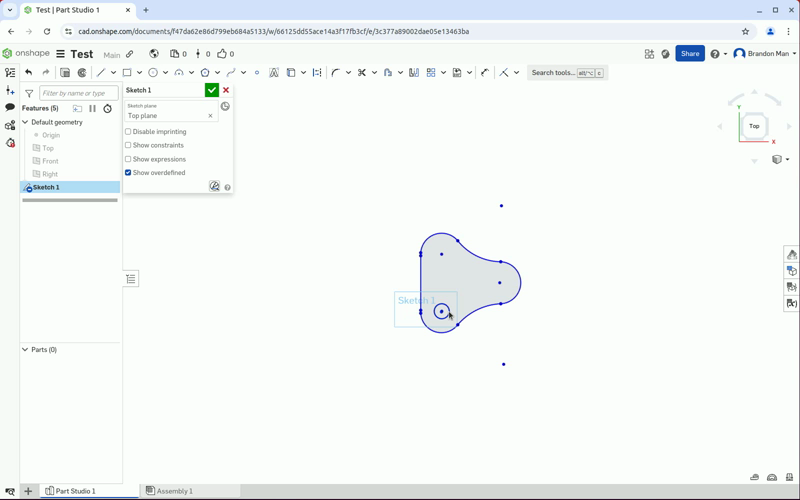
key(c)
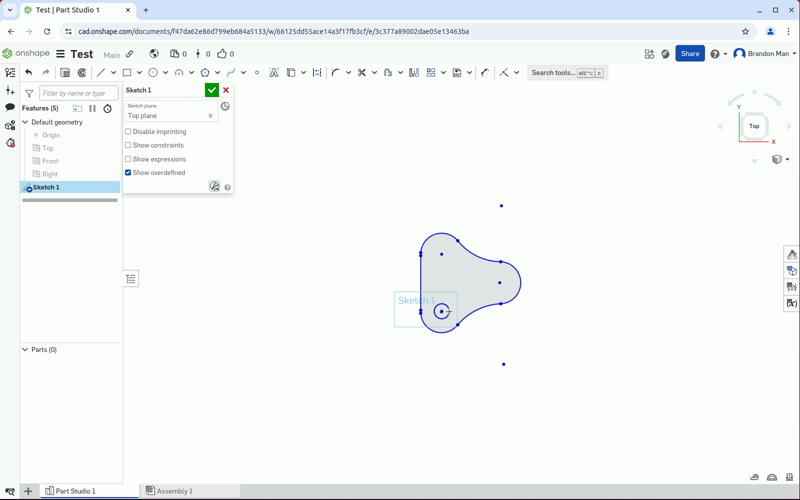
key_down(shift)
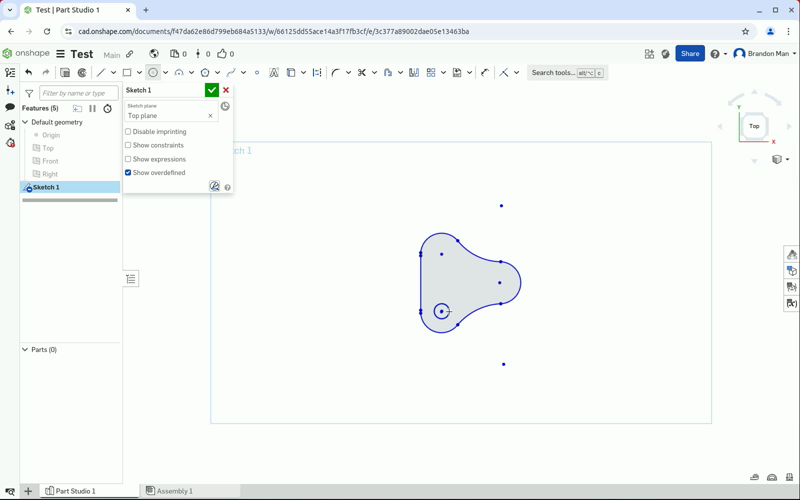
mouse_move(441, 253)
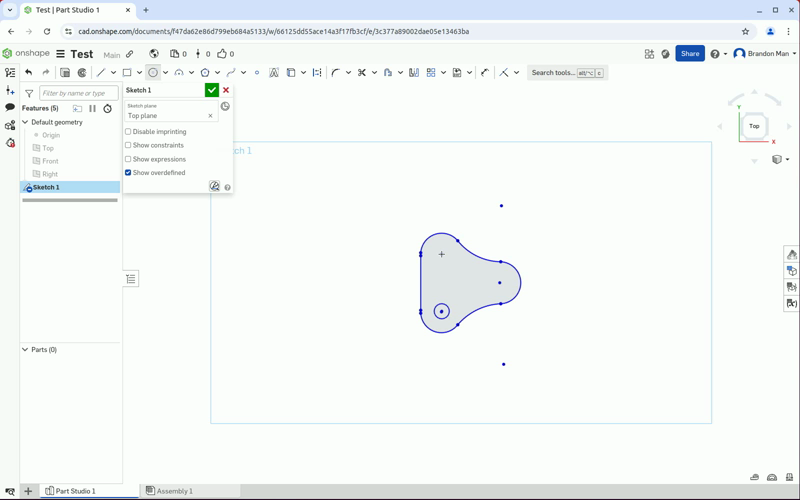
scroll(6)
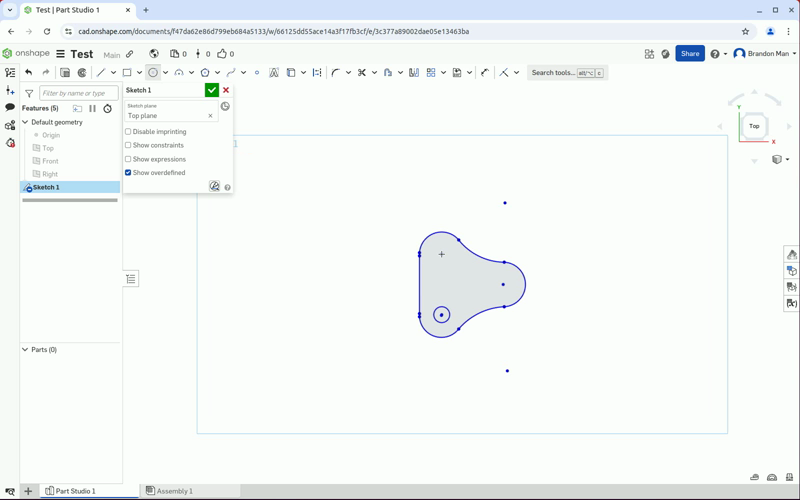
scroll(6)
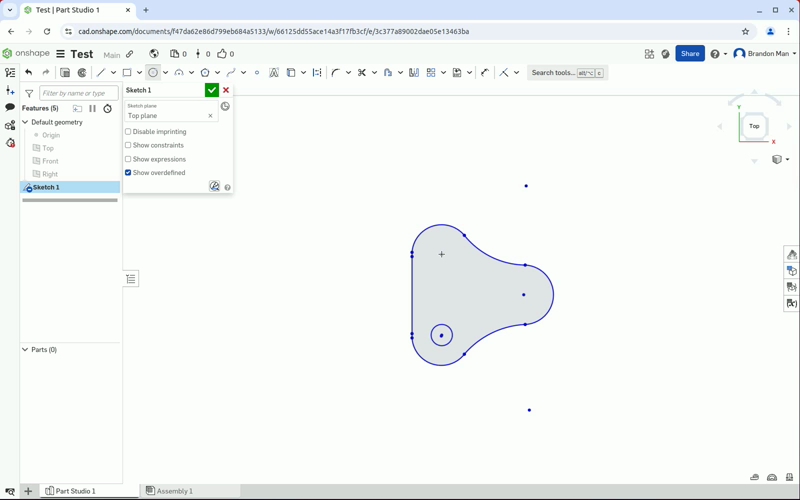
scroll(6)
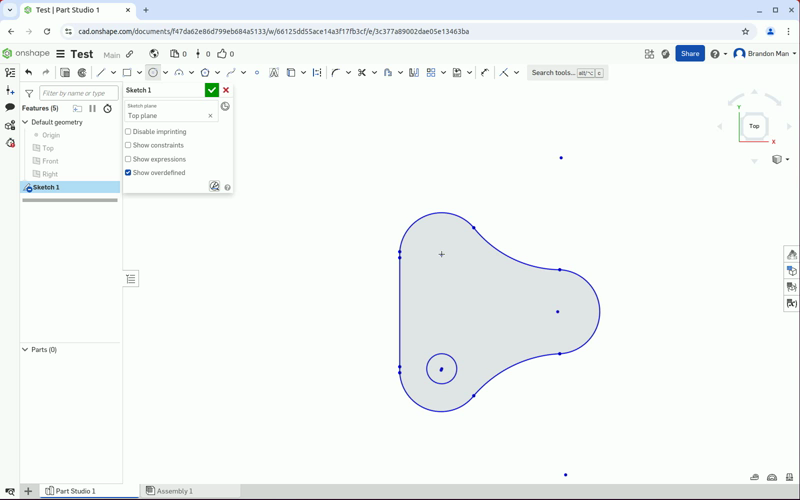
scroll(6)
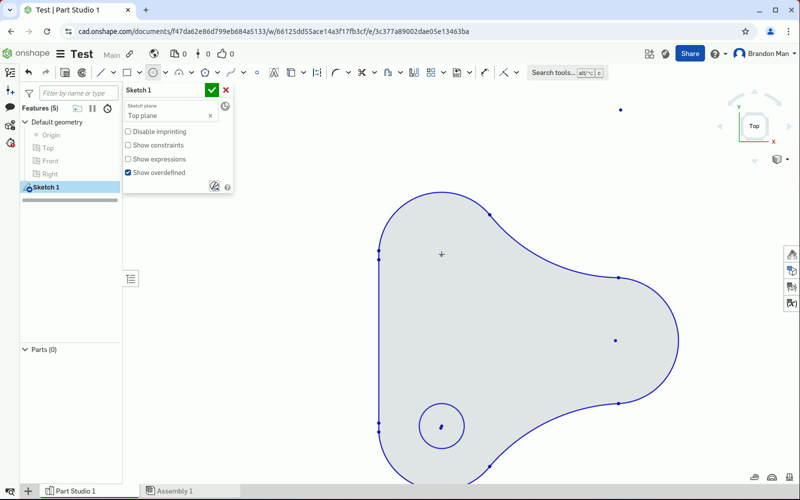
scroll(6)
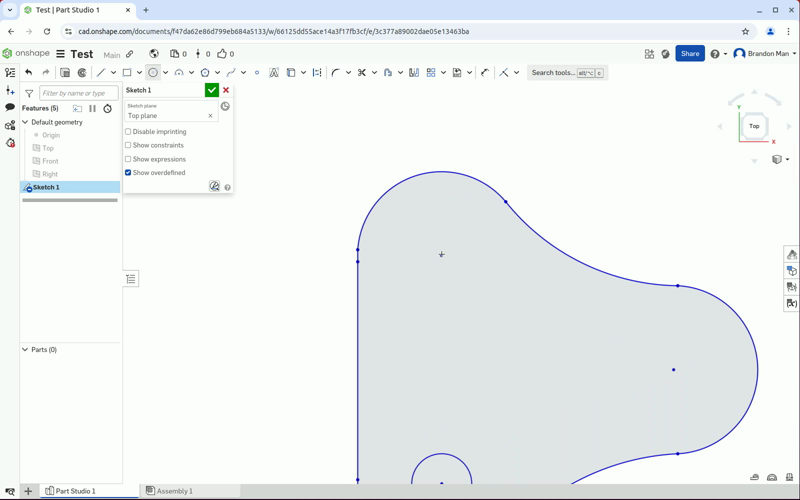
scroll(6)
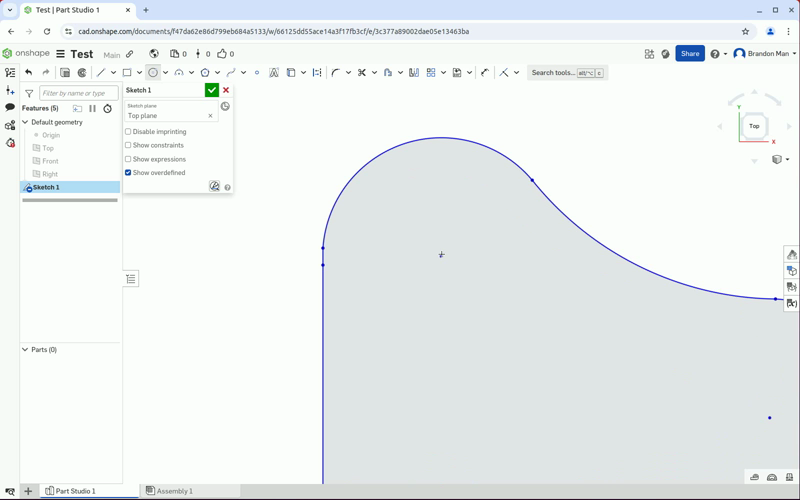
scroll(6)
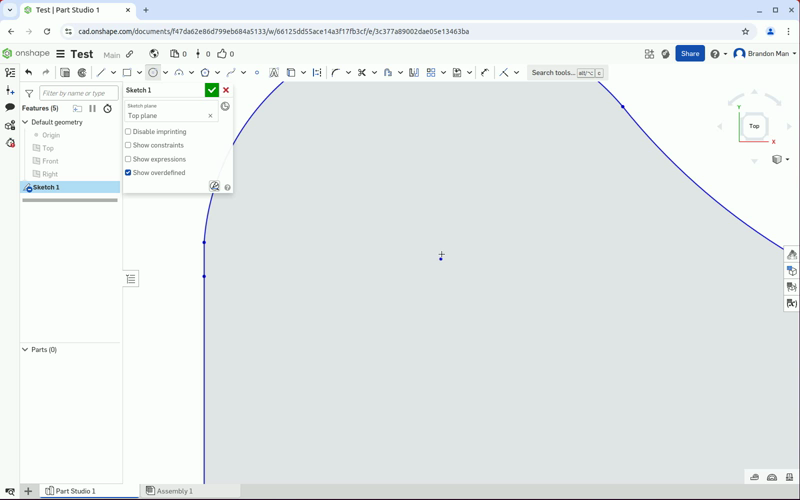
click(441, 253)
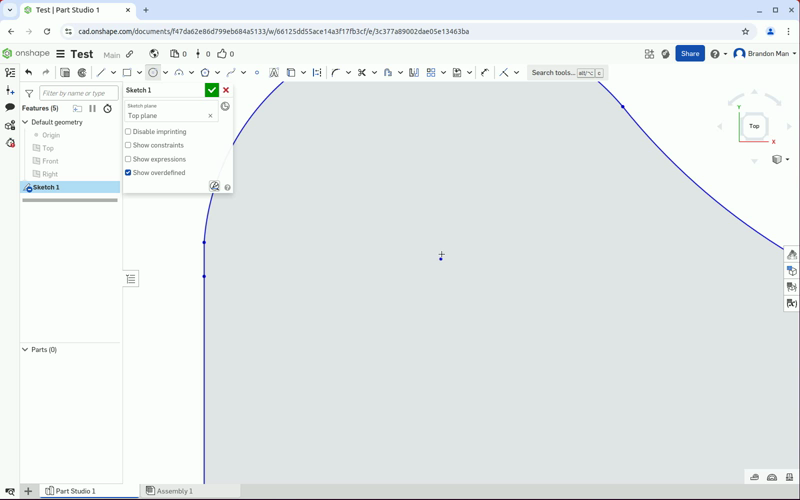
scroll(-6)
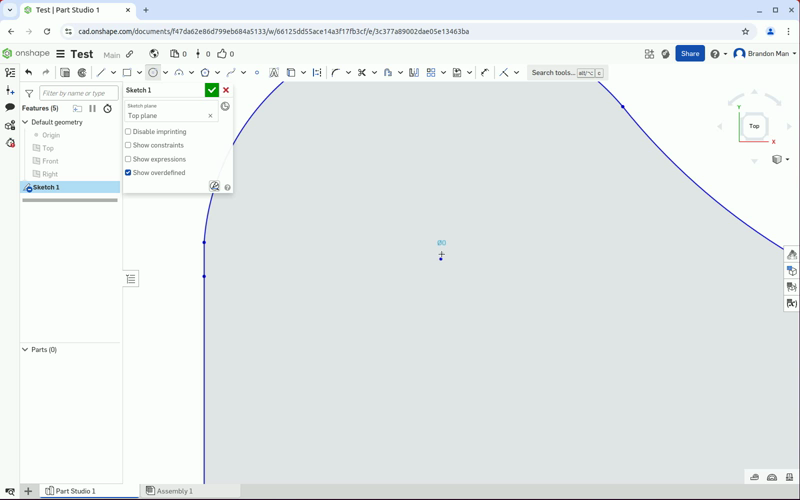
scroll(-6)
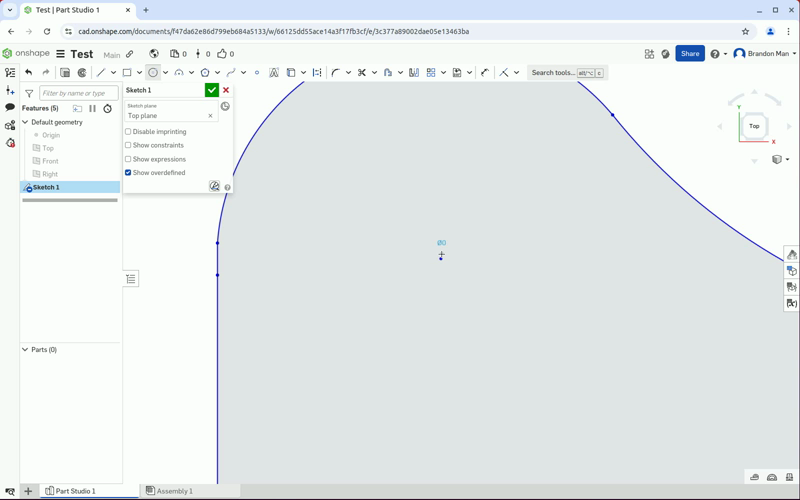
scroll(-6)
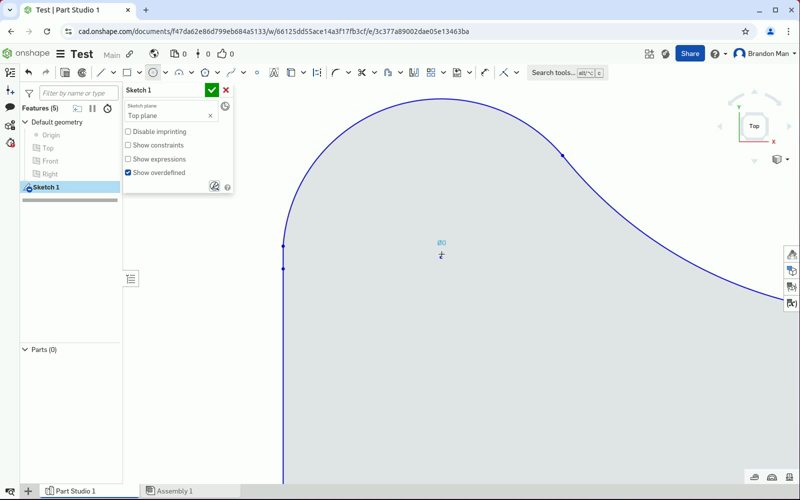
scroll(-6)
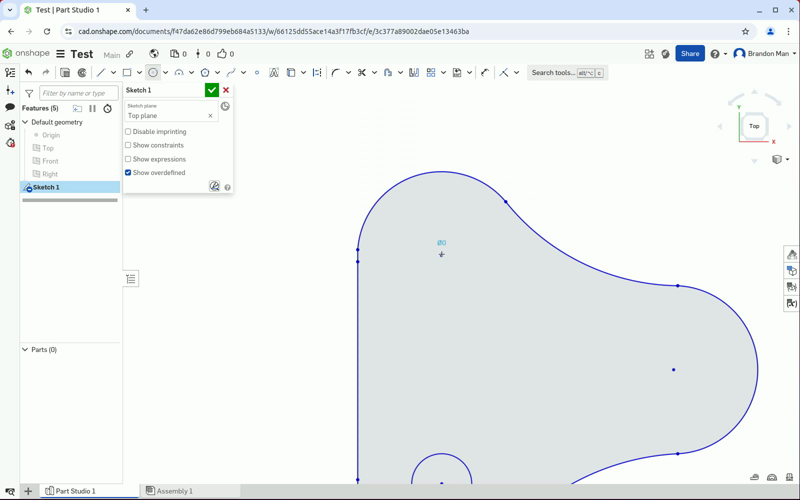
scroll(-6)
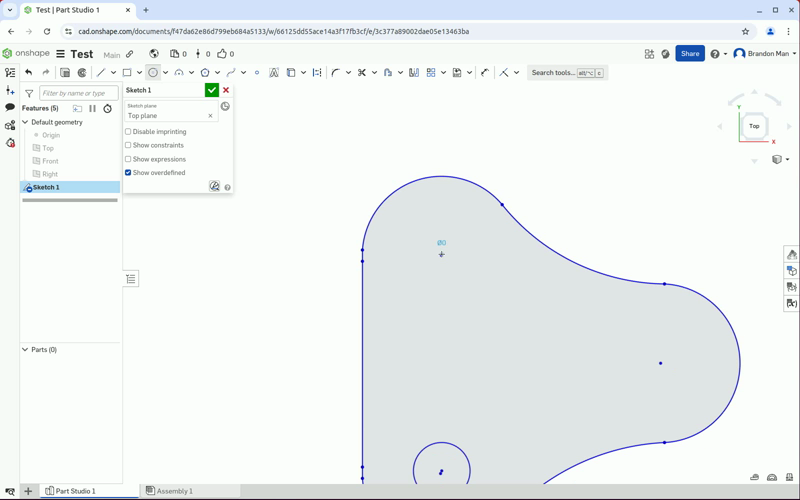
scroll(-6)
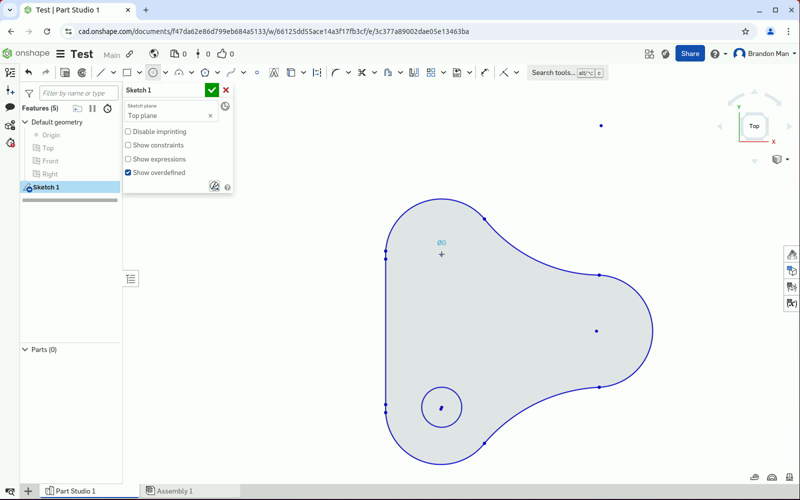
scroll(-6)
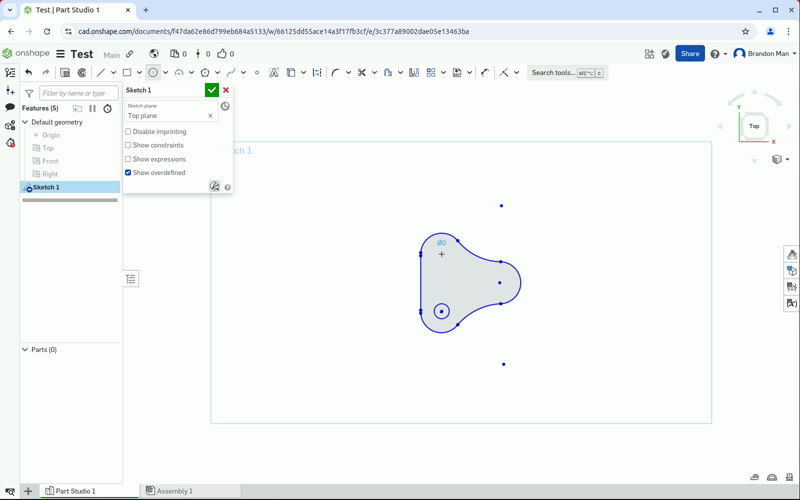
key_up(shift)
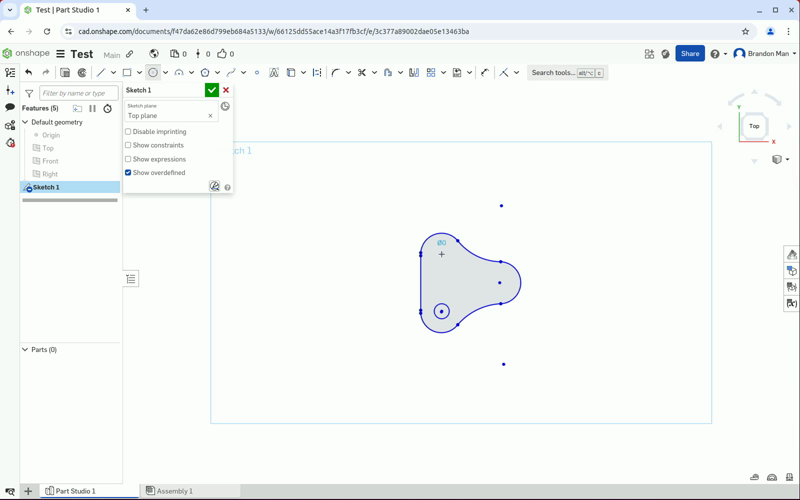
mouse_move(449, 253)
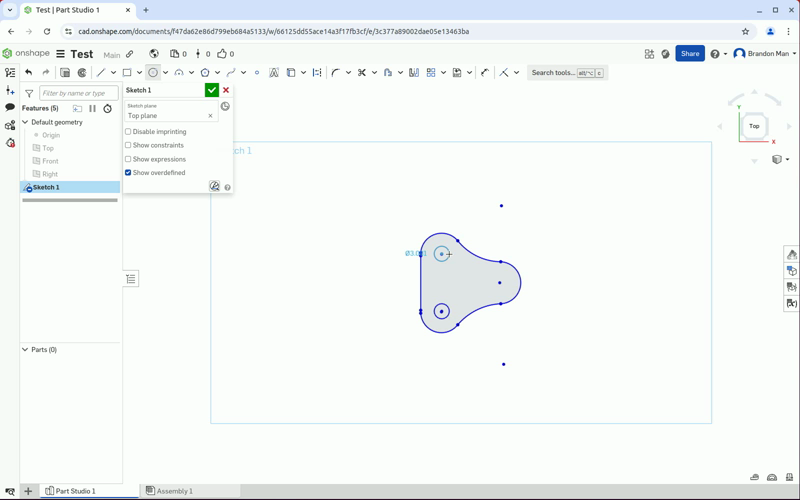
click(449, 253)
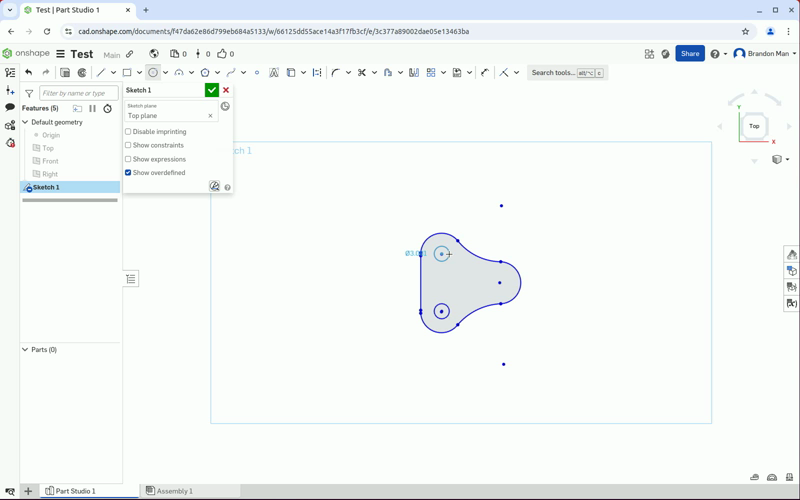
key(esc)
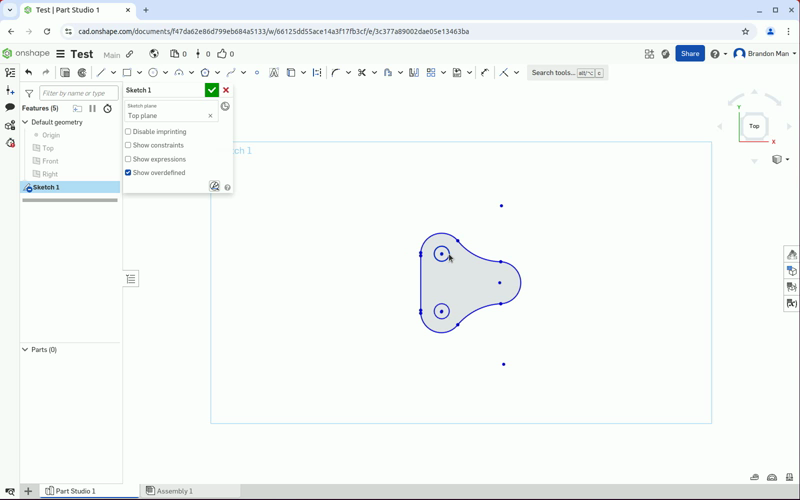
key(c)
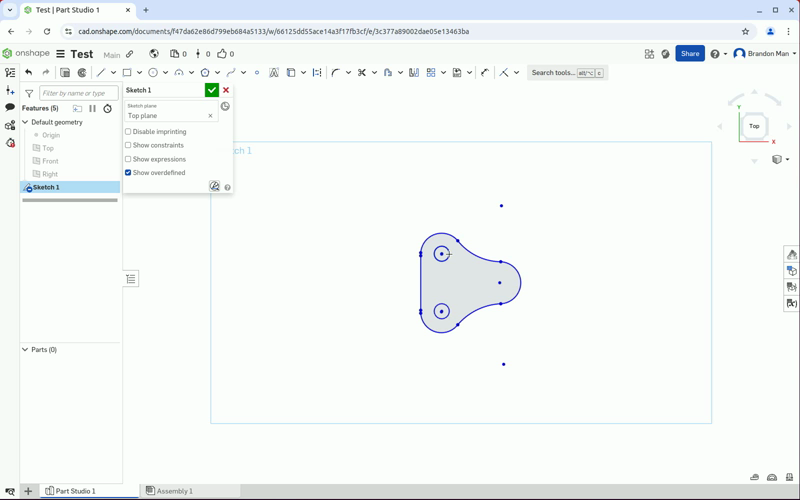
key_down(shift)
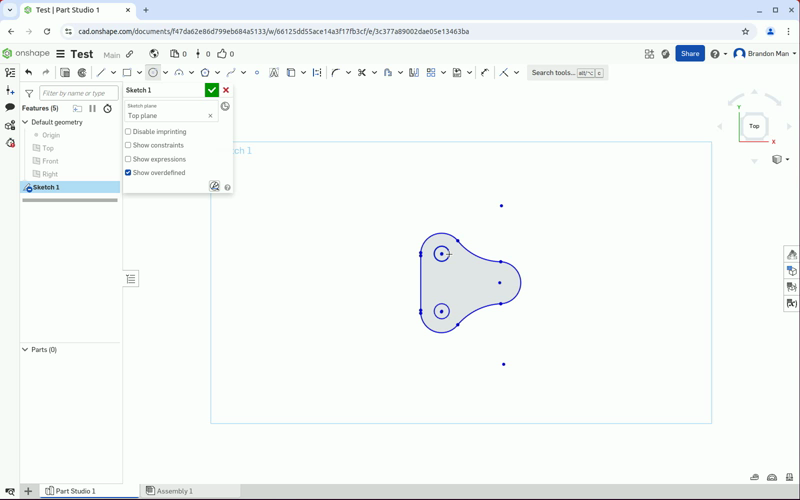
mouse_move(499, 282)
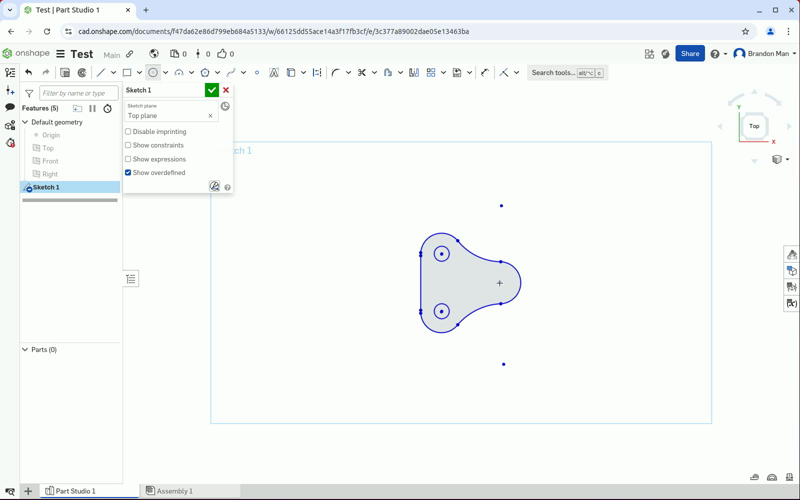
click(499, 282)
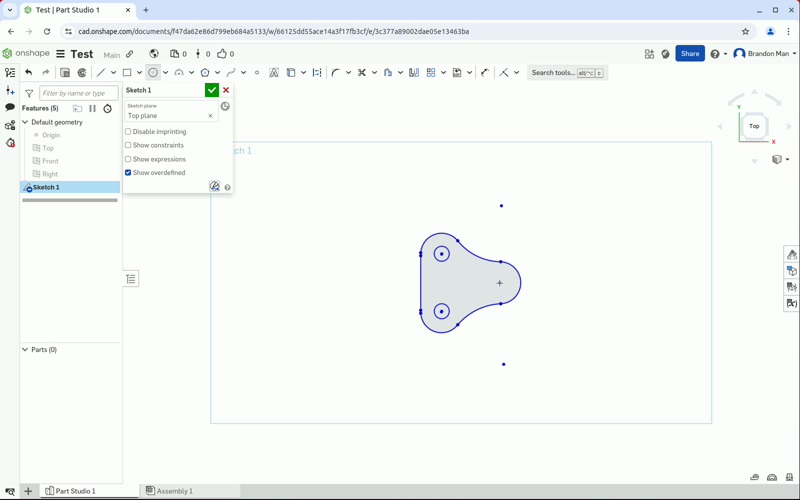
key_up(shift)
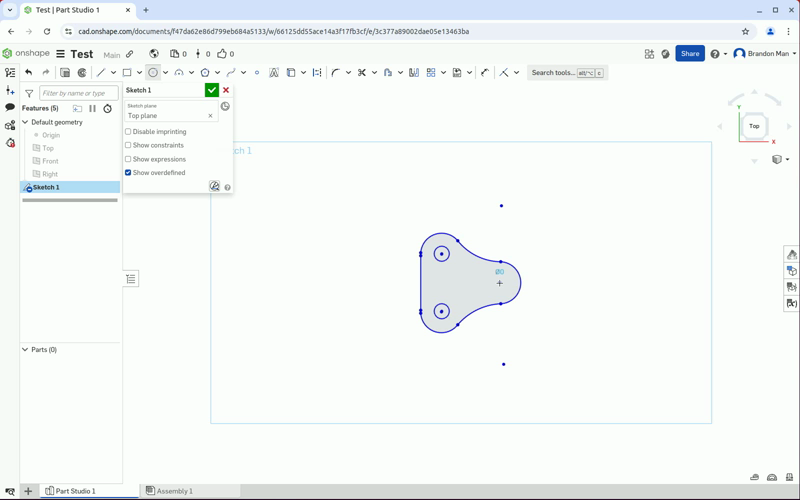
mouse_move(506, 282)
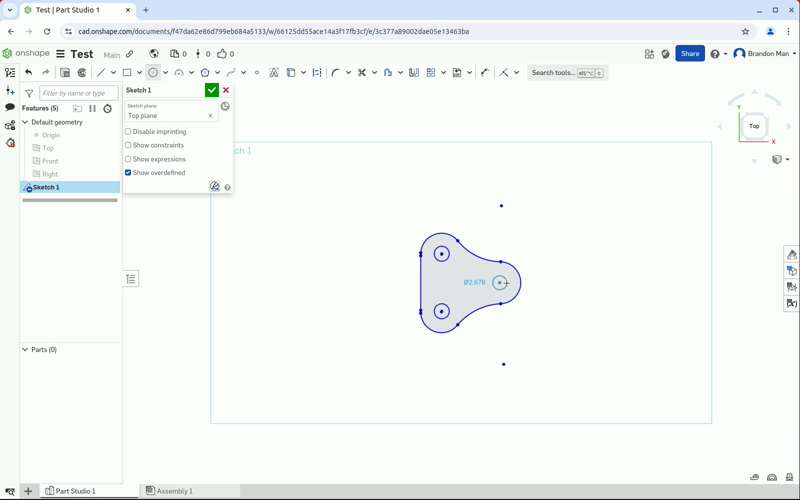
click(506, 282)
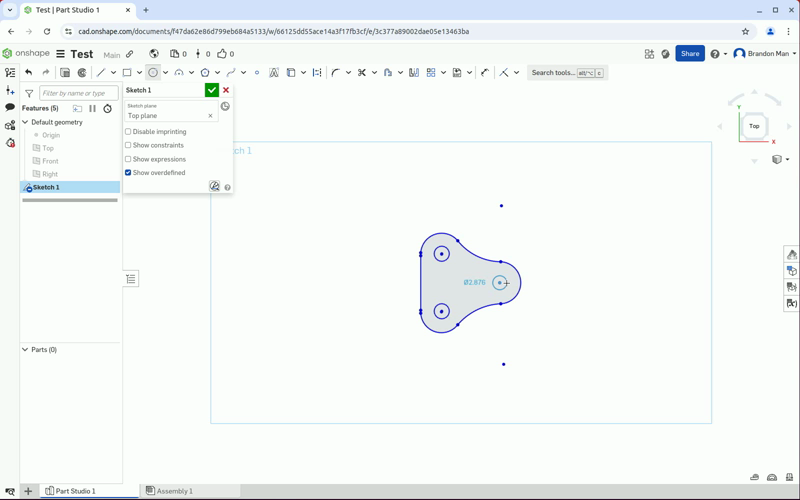
key(esc)
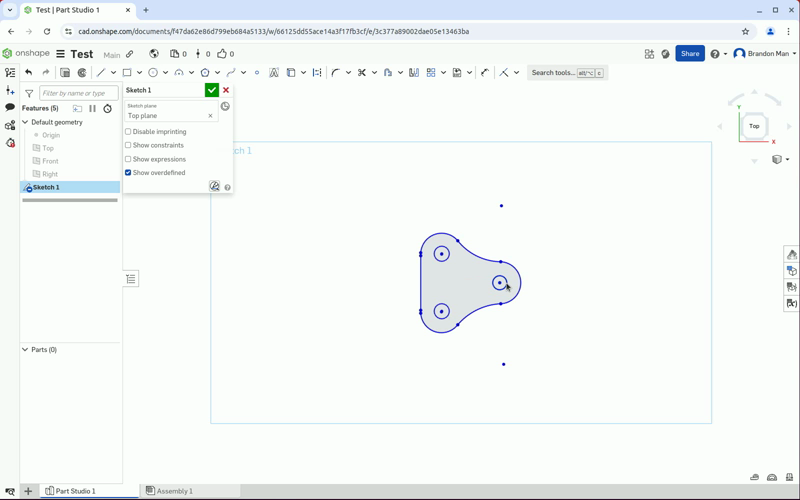
mouse_move(506, 270)
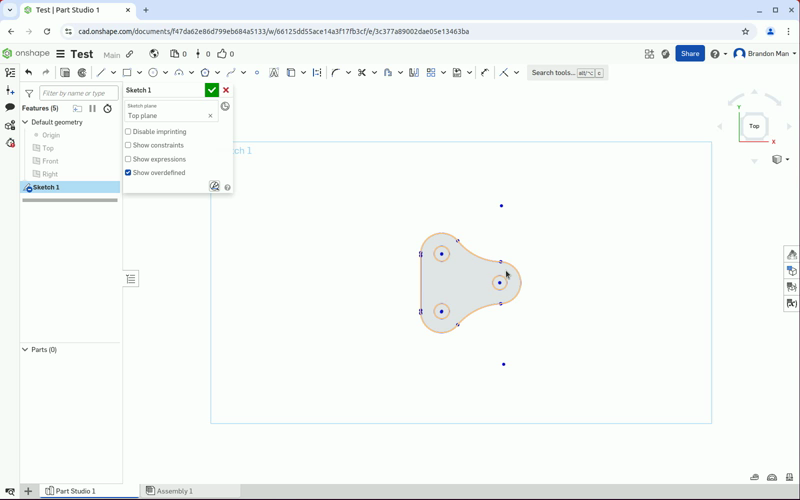
click(506, 270)
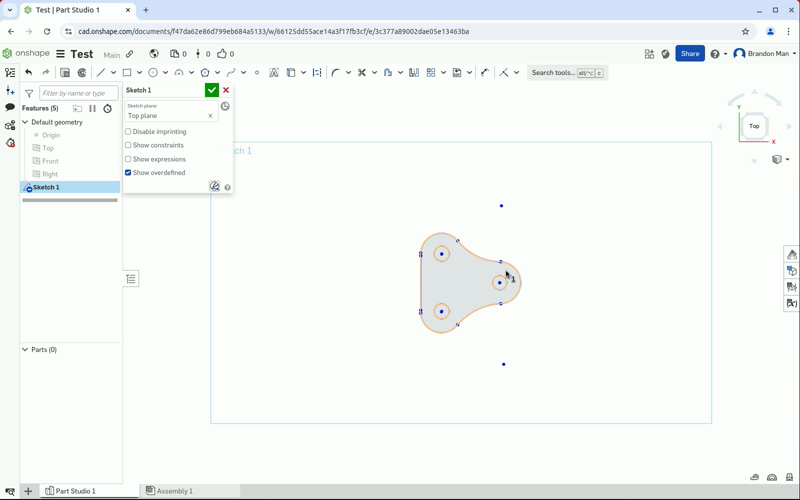
mouse_move(73, 352)
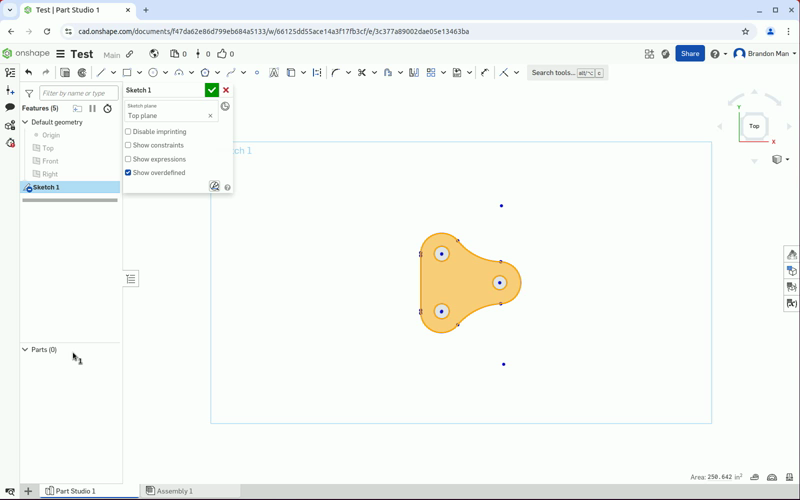
key(shift+y)
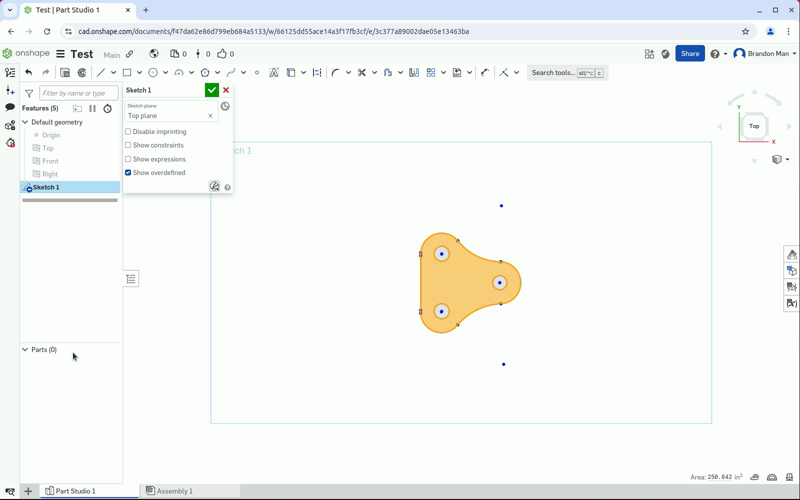
key(shift+e)
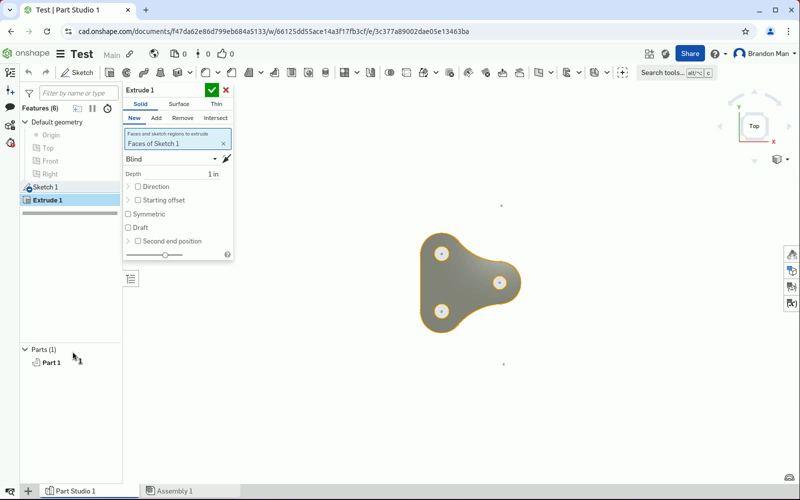
mouse_move(143, 106)
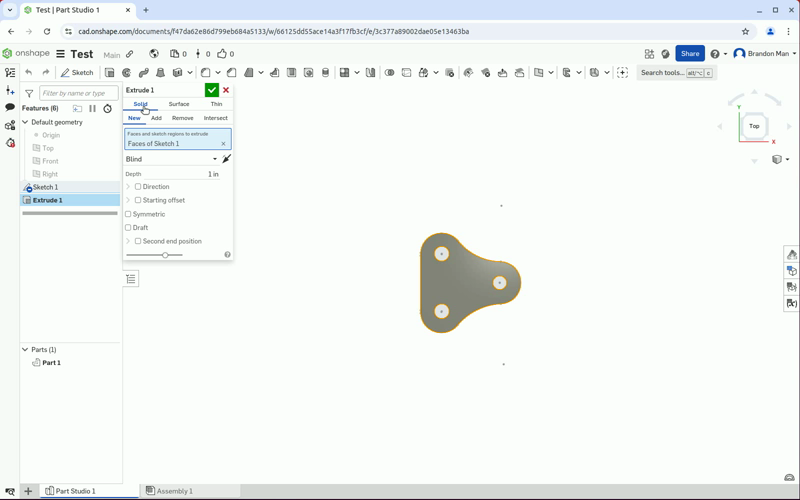
click(143, 106)
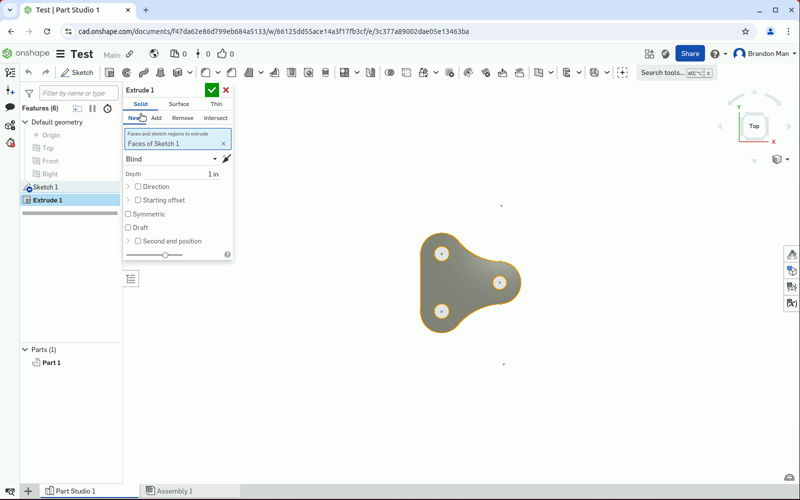
mouse_move(137, 120)
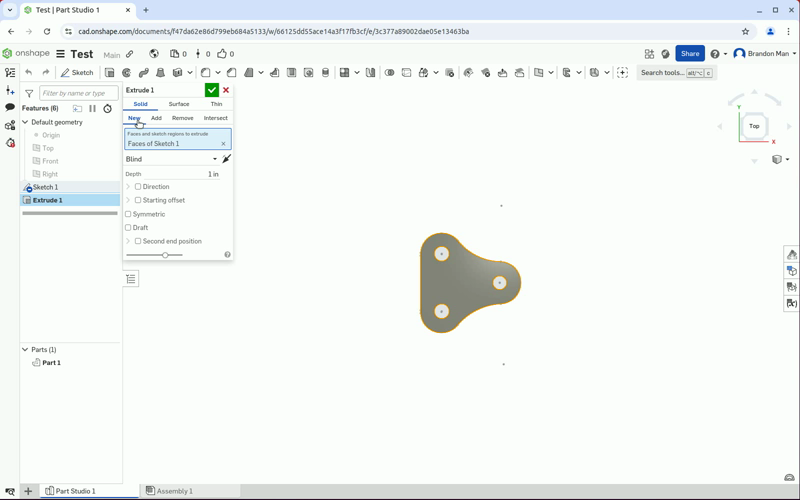
click(137, 120)
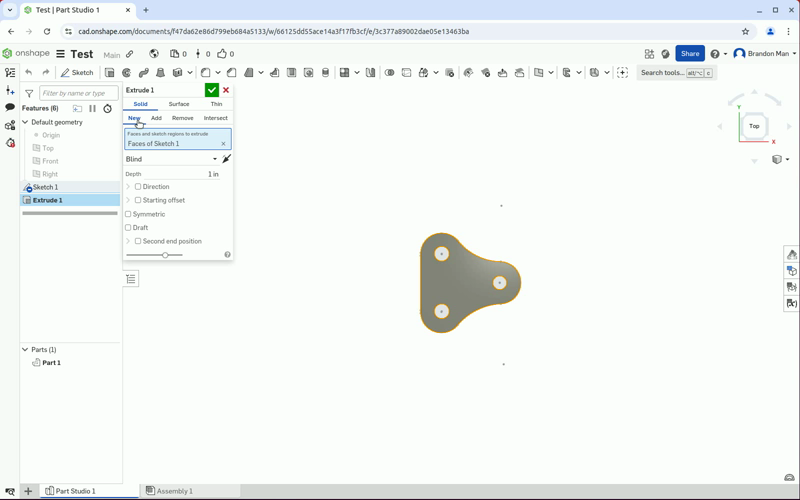
key(tab, 4)
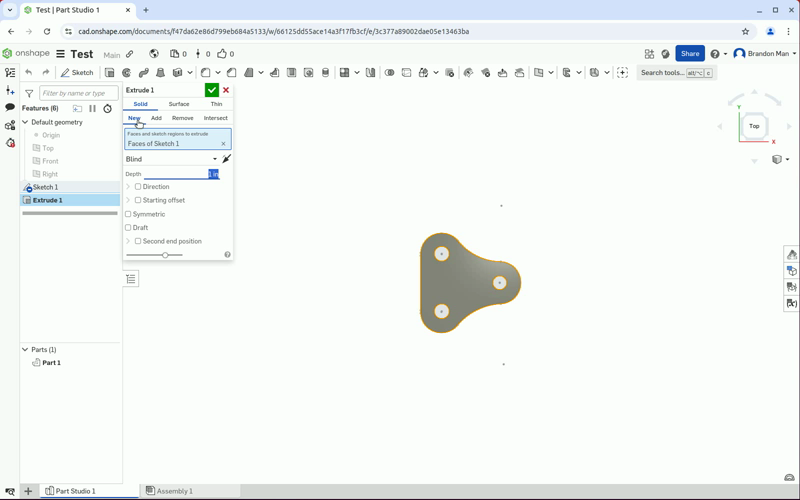
text(2.407)
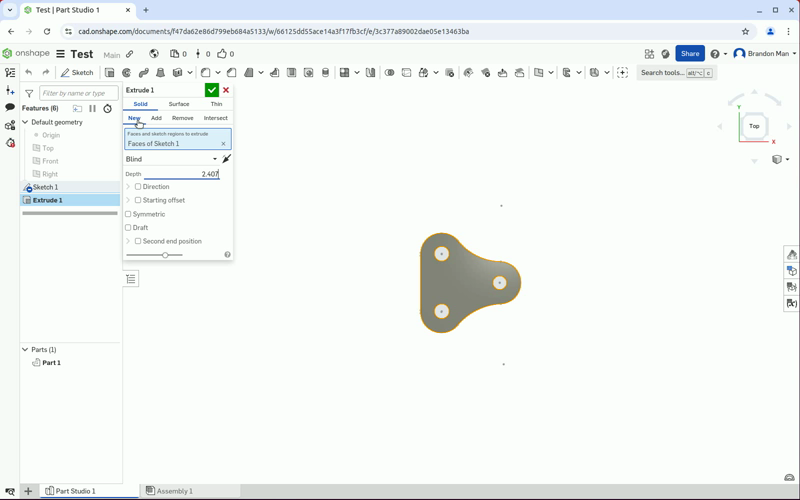
key(enter)
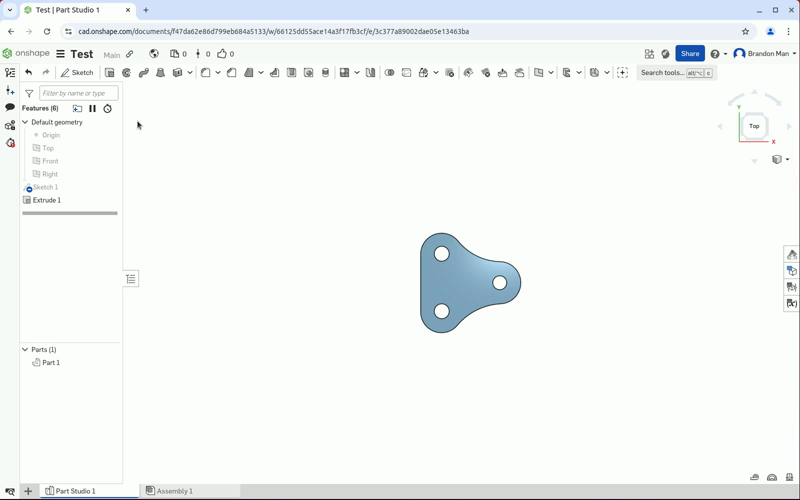
key(shift+h)
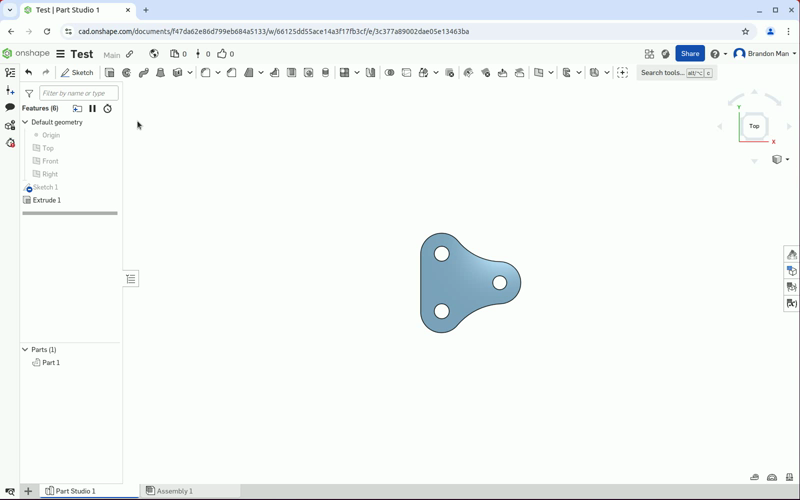
key(shift+h)
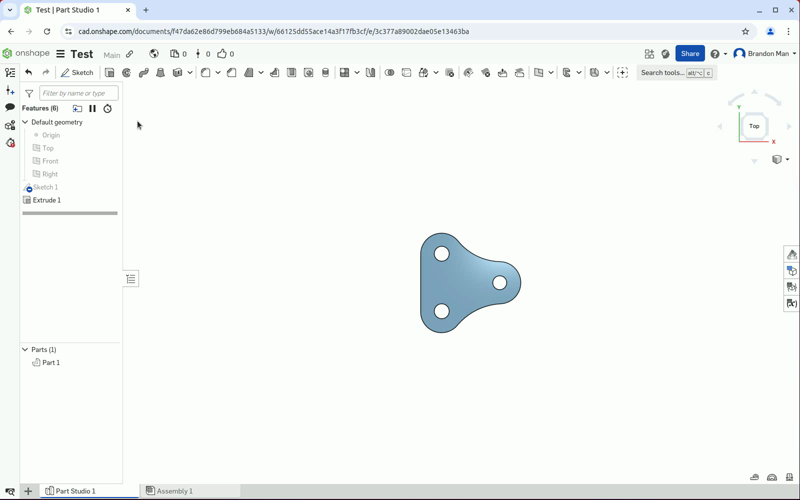
mouse_move(73, 189)
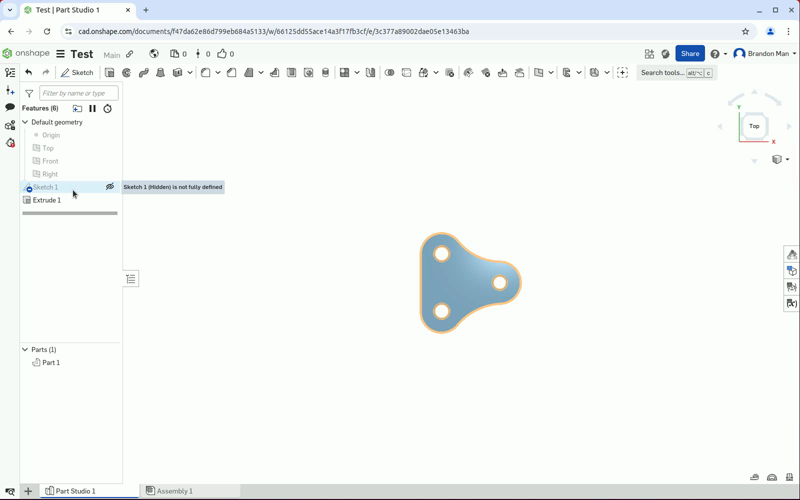
click(73, 189)
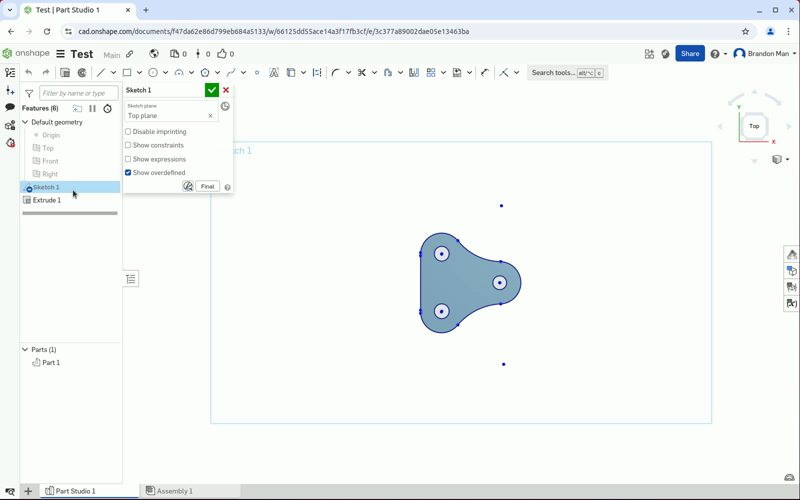
mouse_move(229, 92)
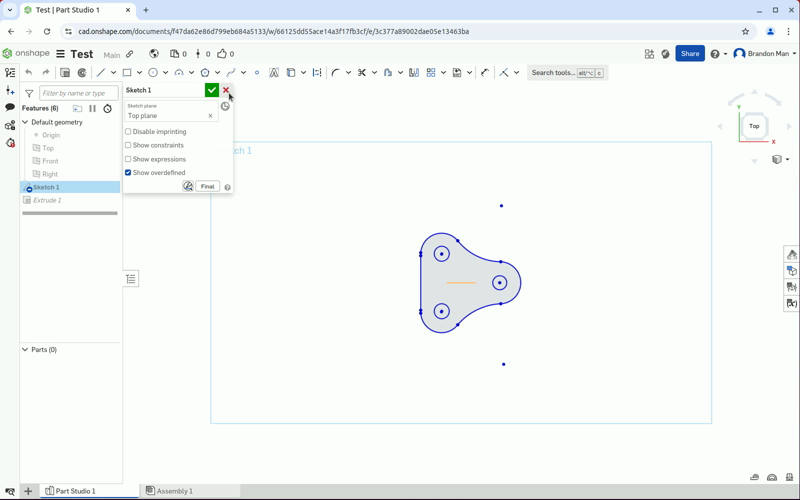
click(229, 92)
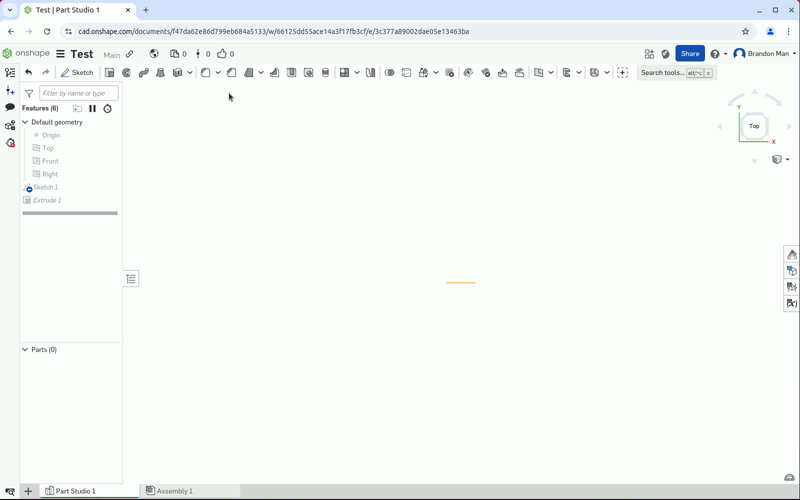
mouse_move(73, 352)
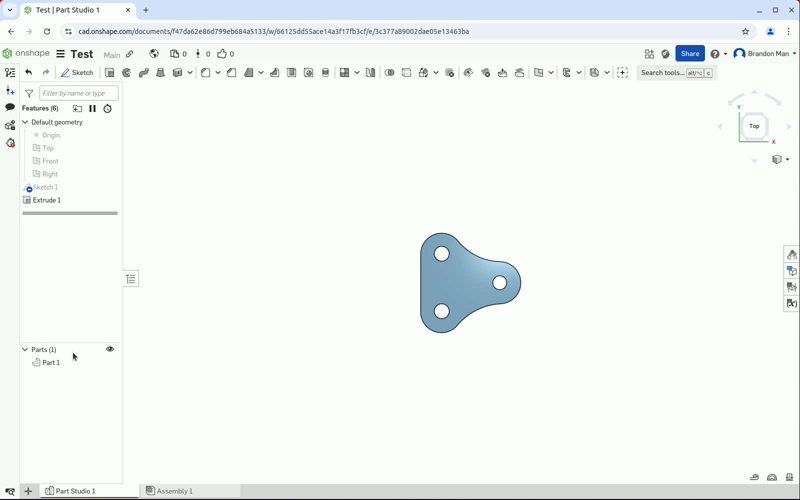
key(y)
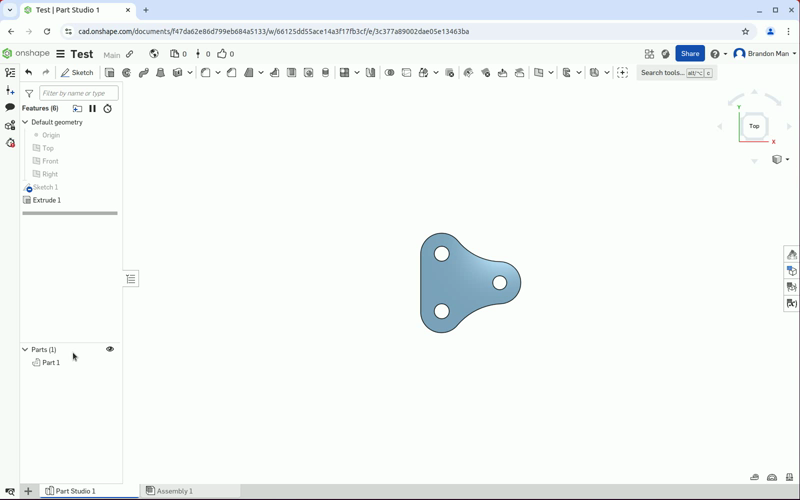
key(shift+p)
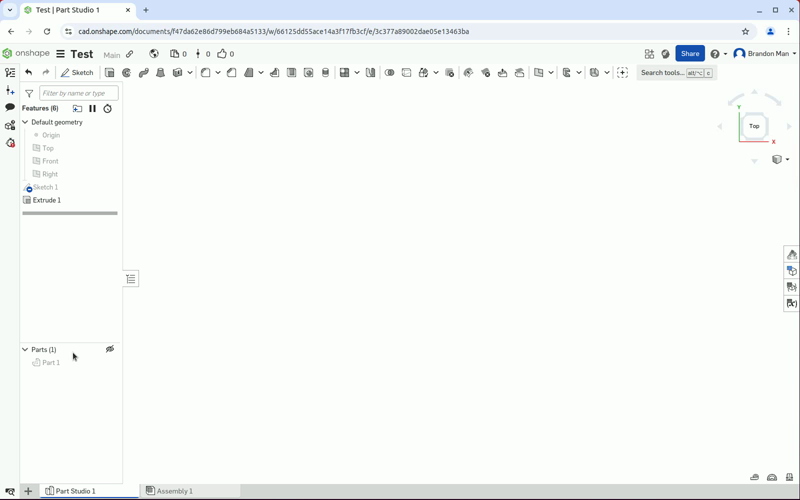
key(space)
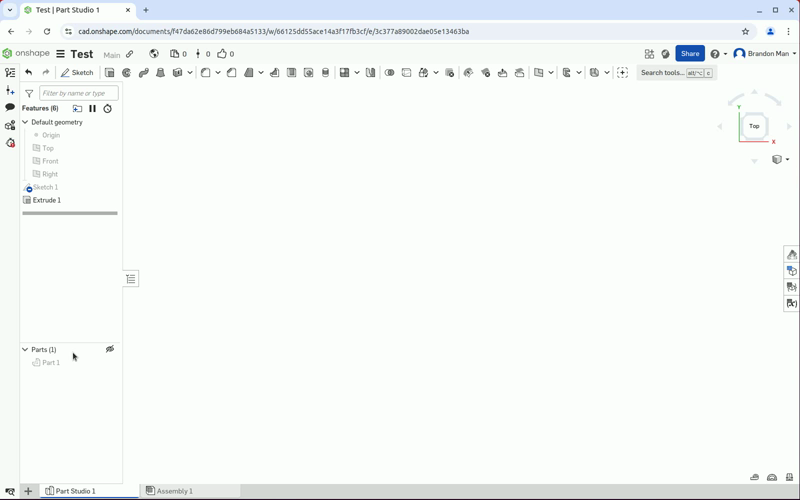
key_down(shift)
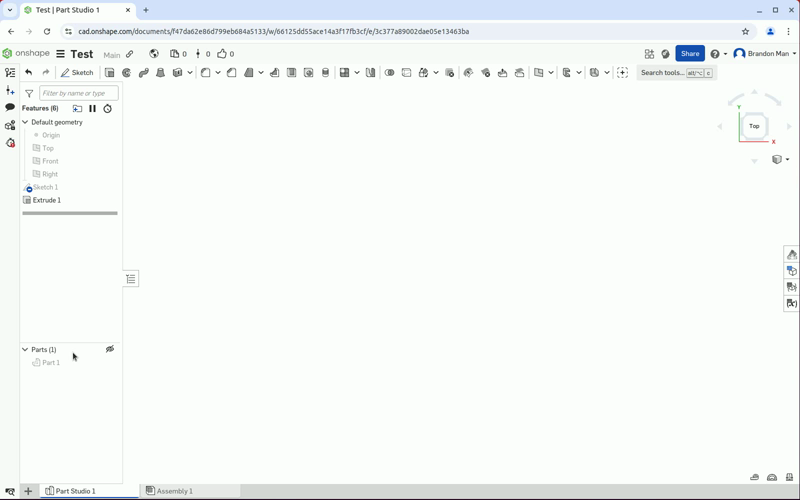
key(up)
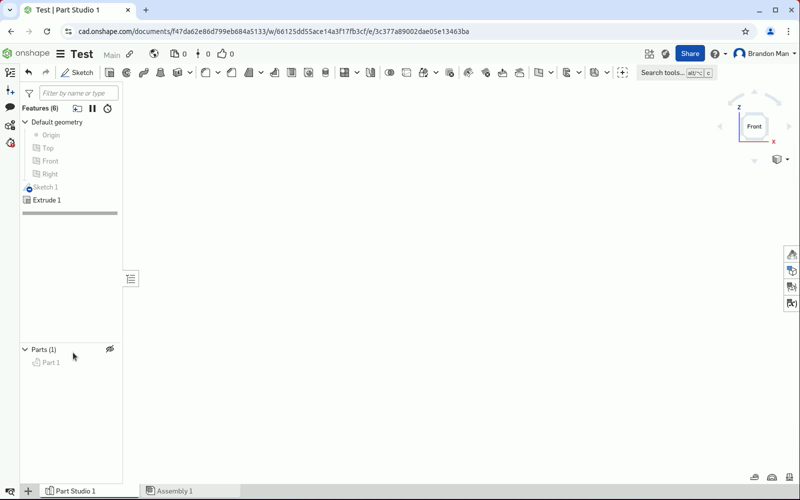
key_up(shift)
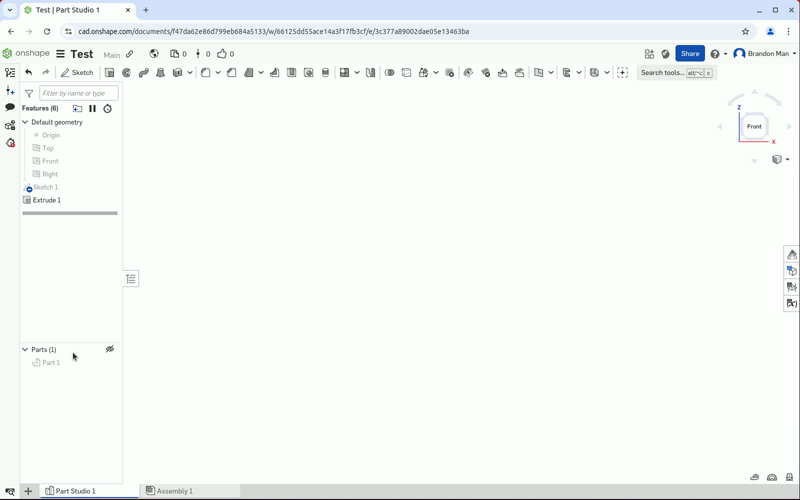
mouse_move(73, 352)
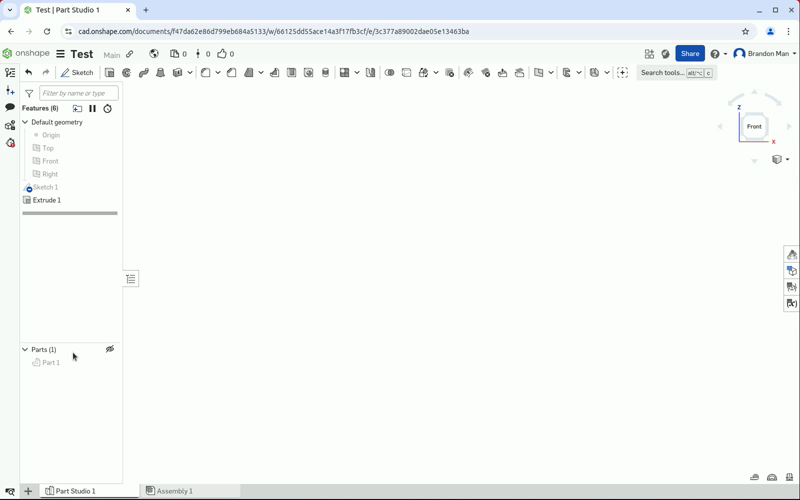
key(shift+y)
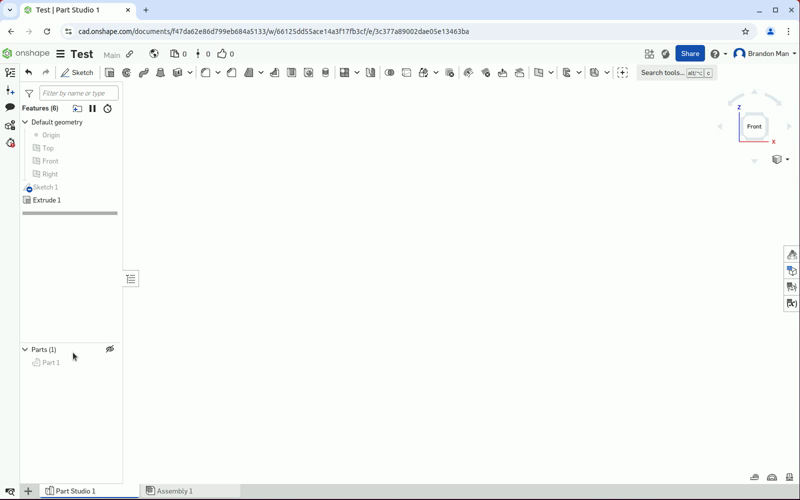
key(shift+s)
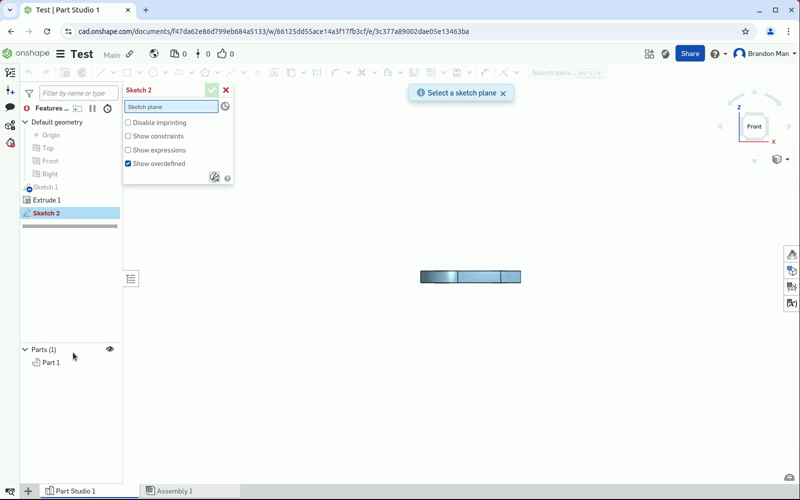
mouse_move(73, 163)
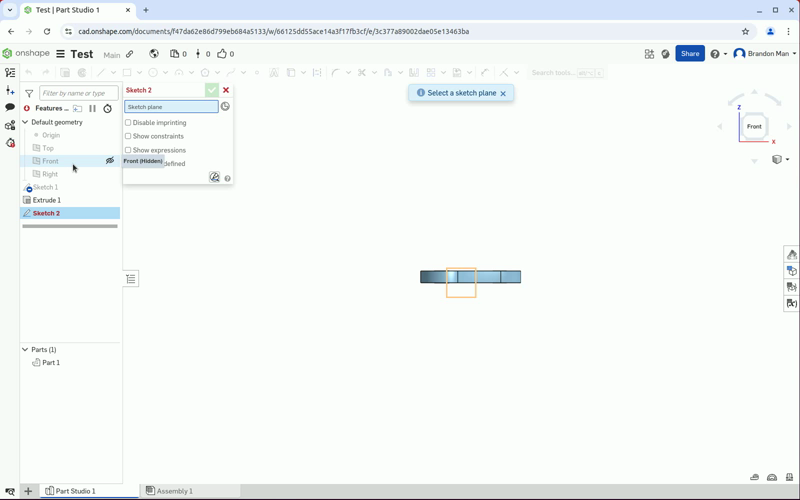
click(73, 163)
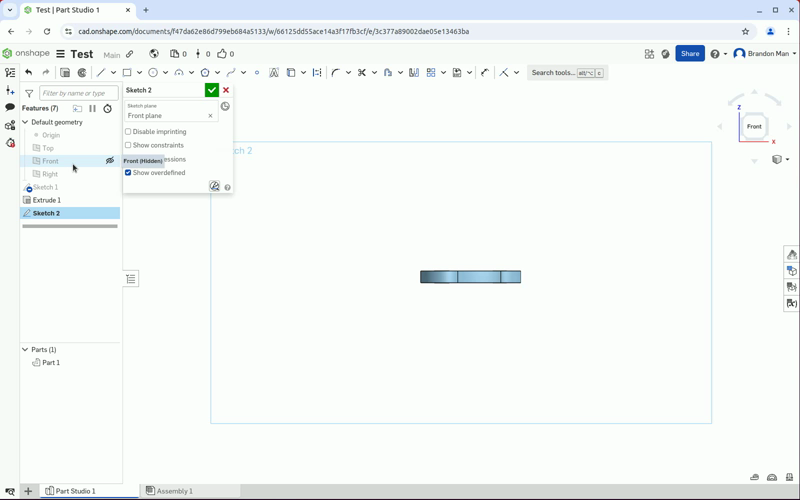
mouse_move(73, 352)
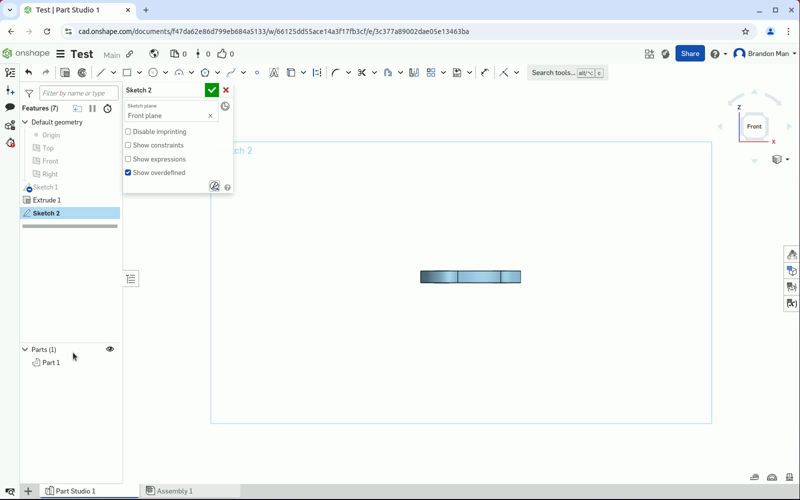
key(y)
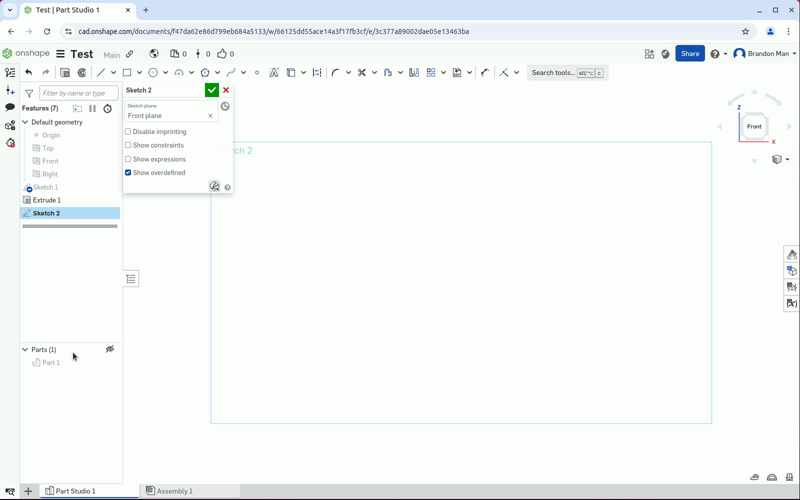
key(l)
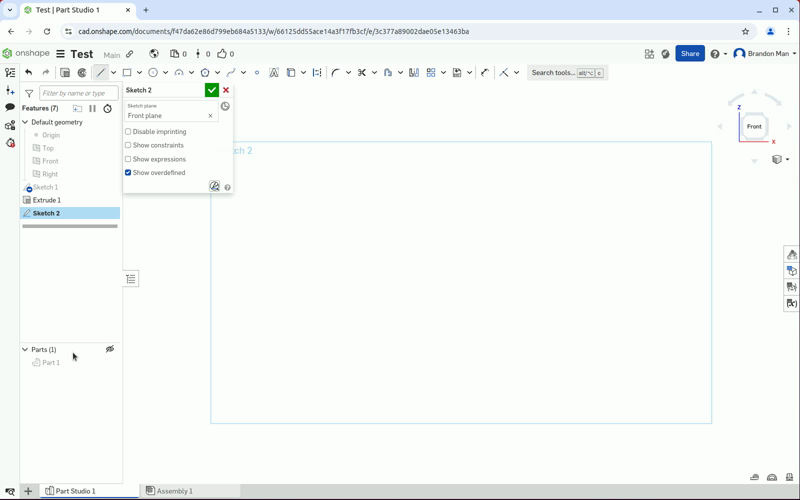
key_down(shift)
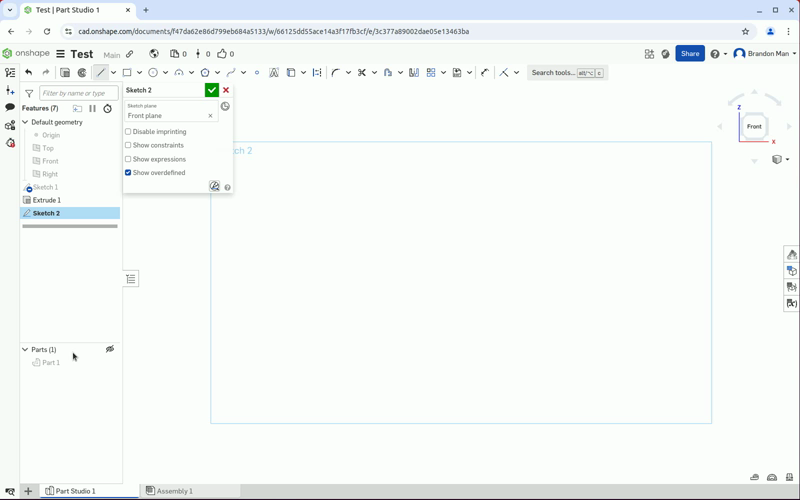
mouse_move(374, 282)
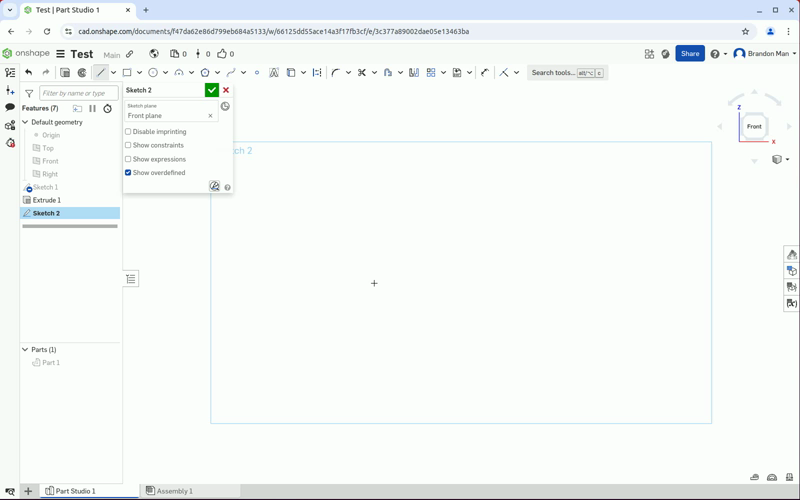
click(374, 282)
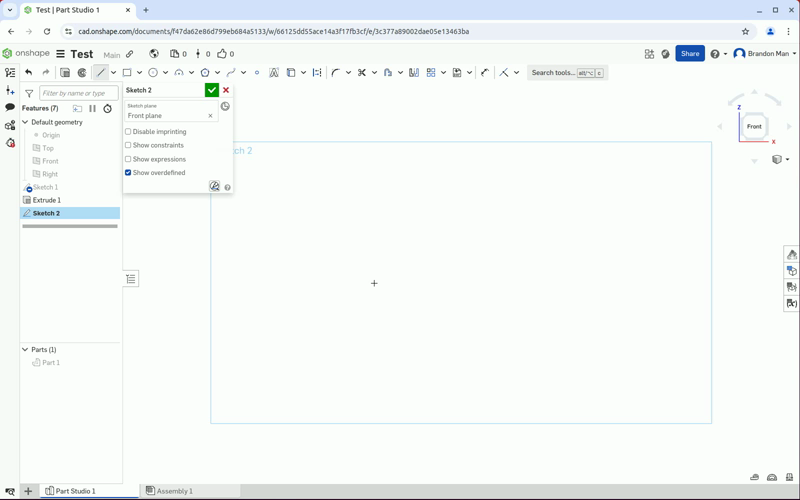
key_up(shift)
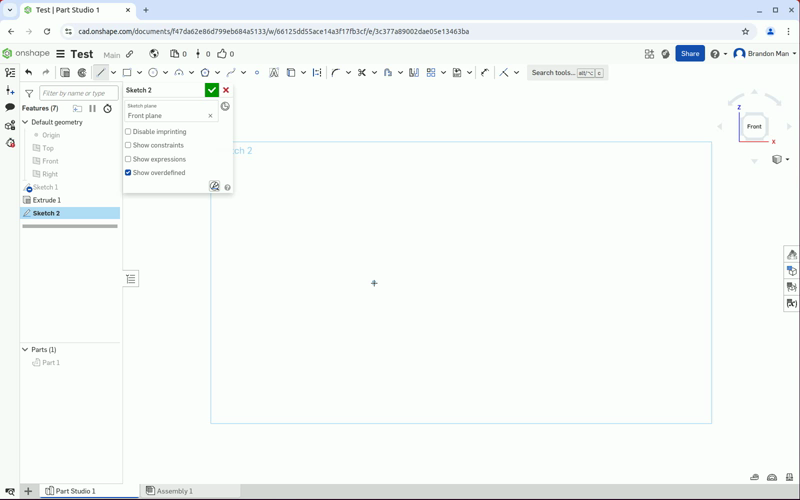
key_down(shift)
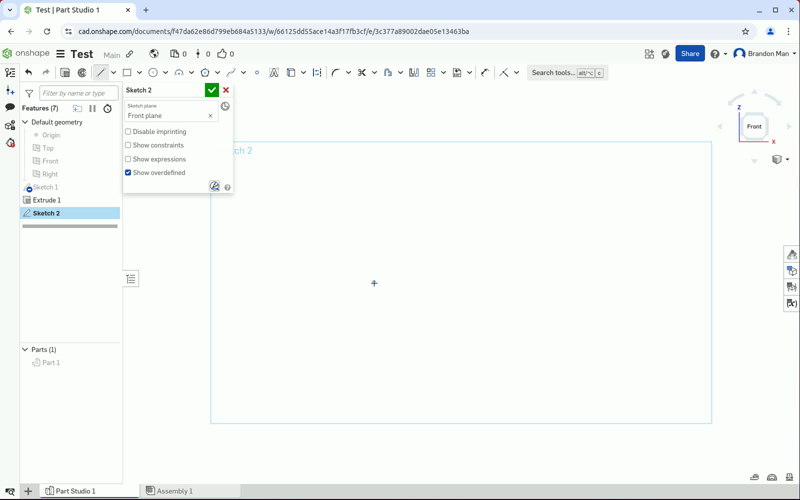
mouse_move(483, 282)
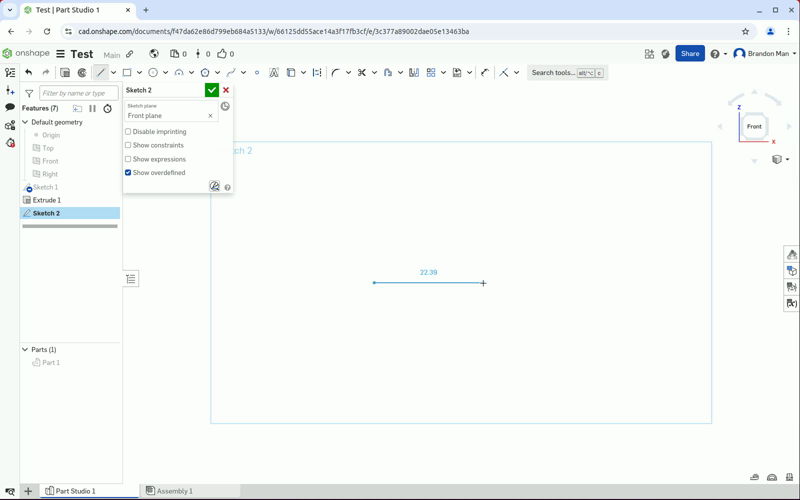
click(483, 282)
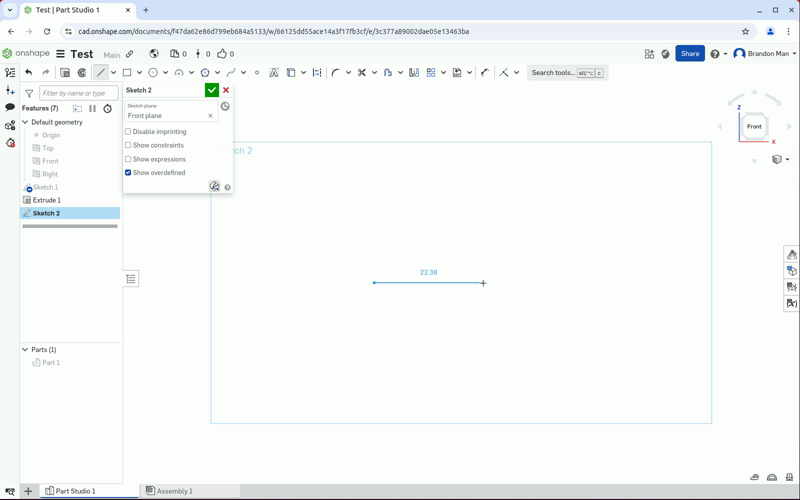
key_up(shift)
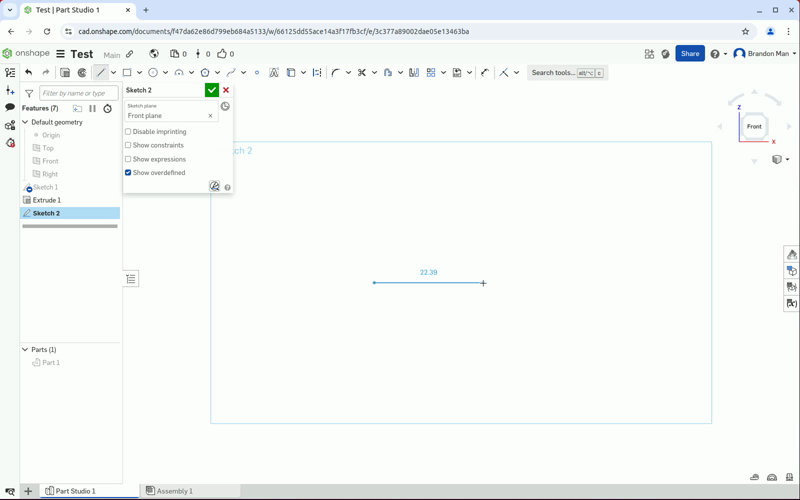
key_down(shift)
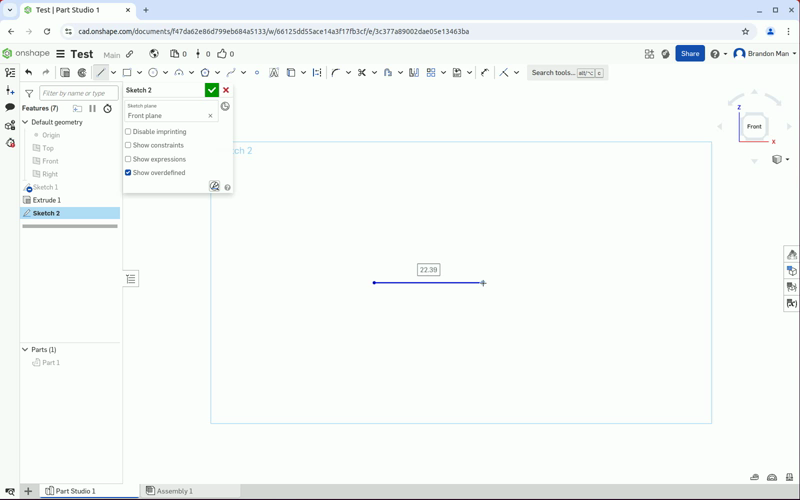
mouse_move(513, 282)
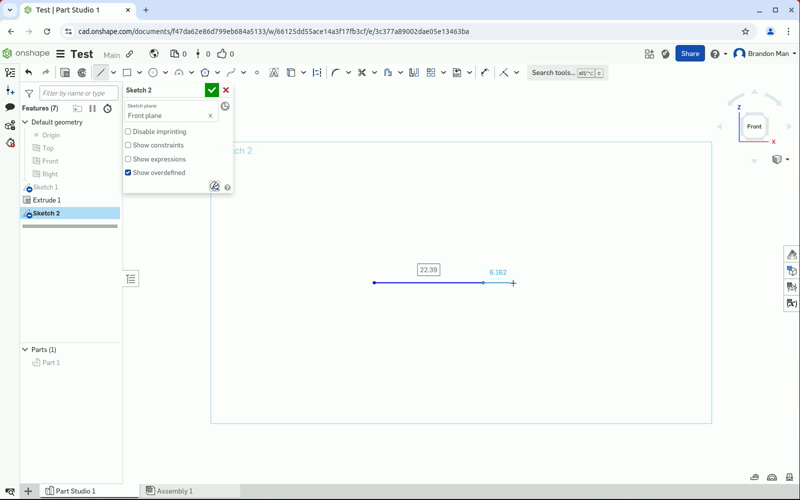
mouse_move(483, 271)
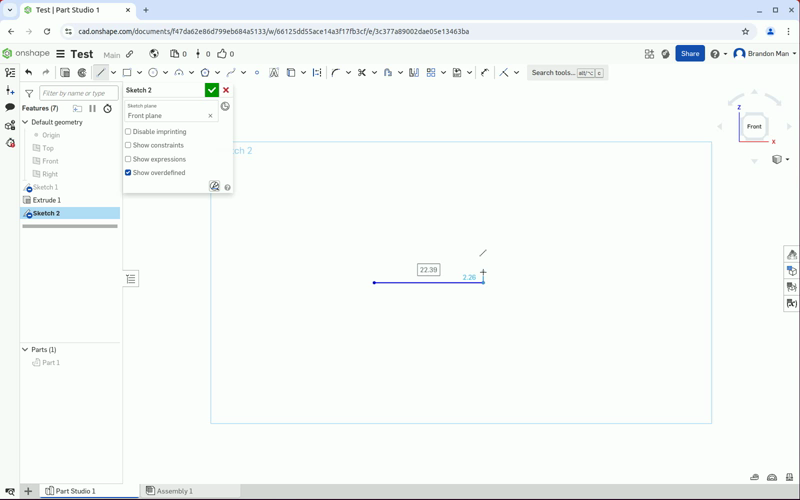
click(483, 271)
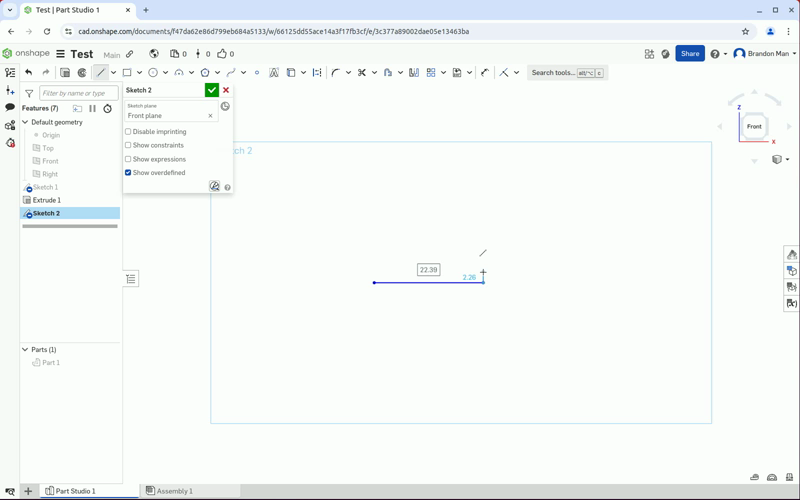
key_up(shift)
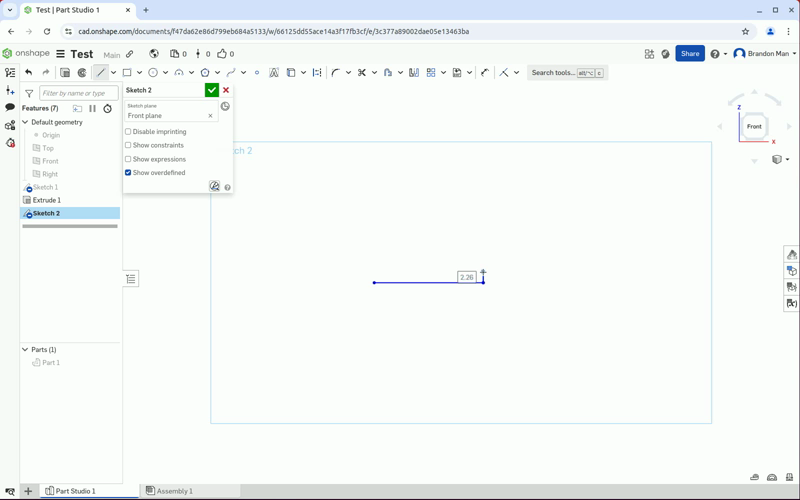
key(esc)
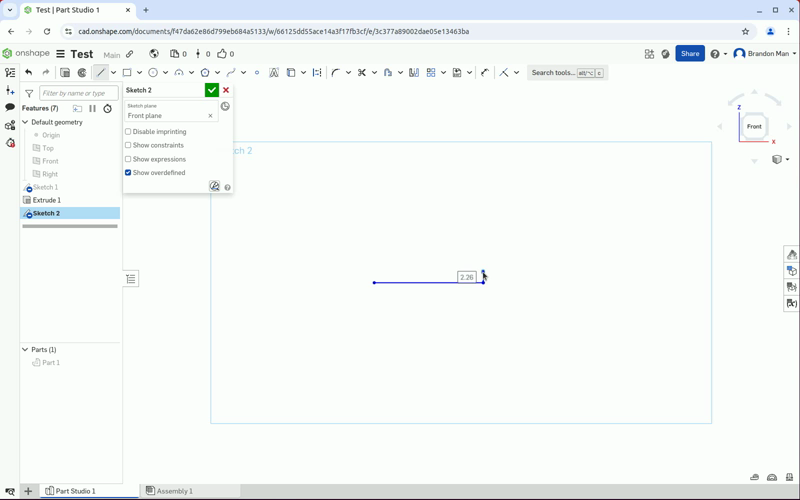
key(a)
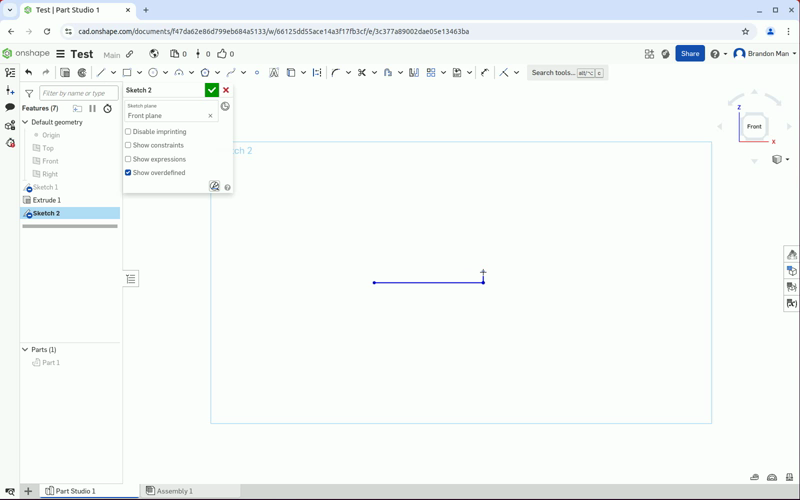
mouse_move(483, 271)
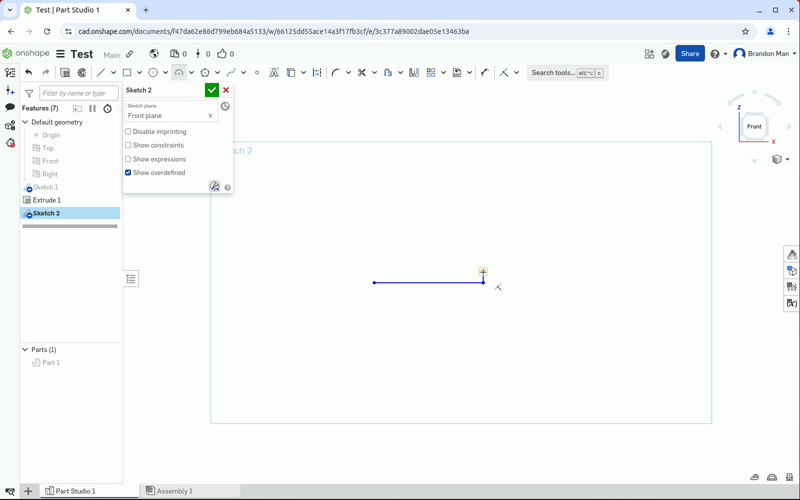
click(483, 271)
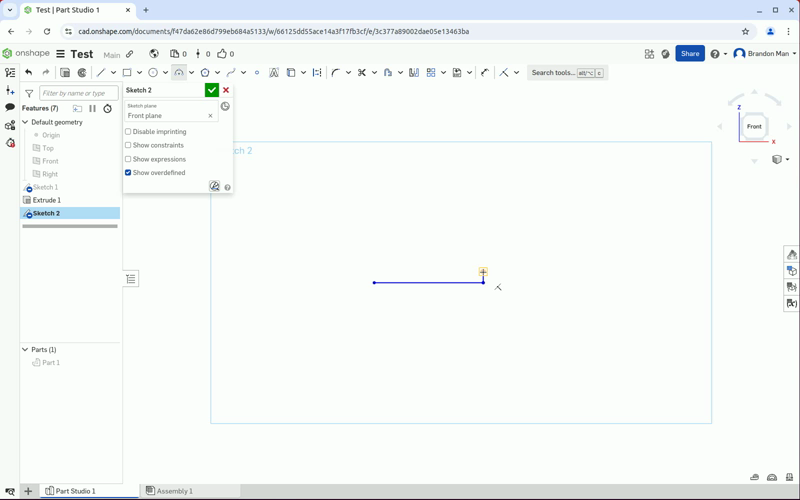
key_down(shift)
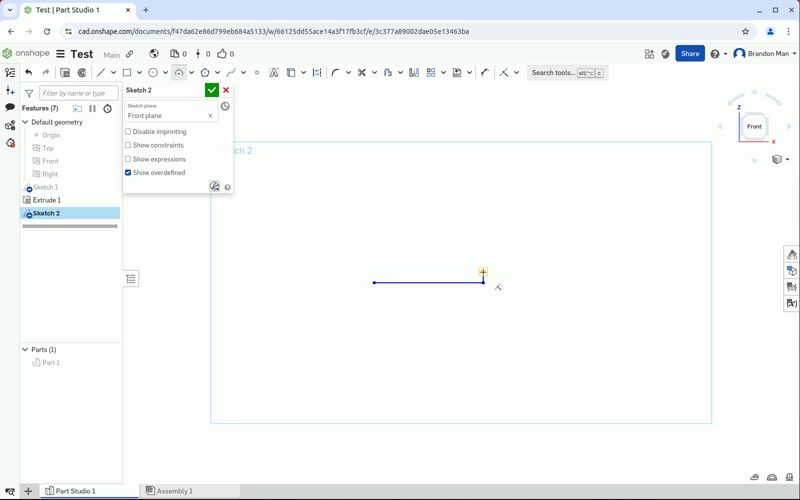
mouse_move(390, 238)
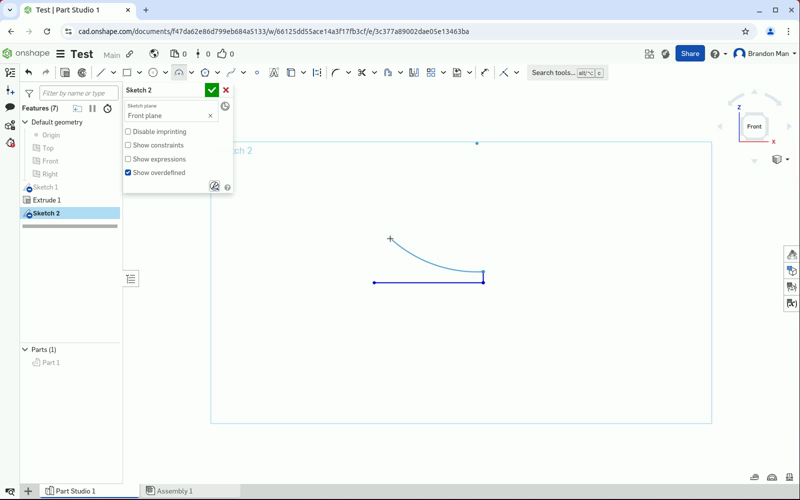
click(390, 238)
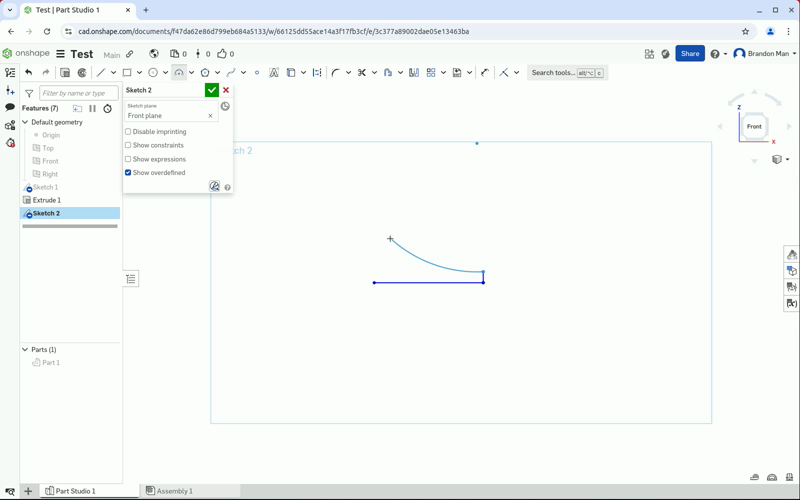
mouse_move(433, 262)
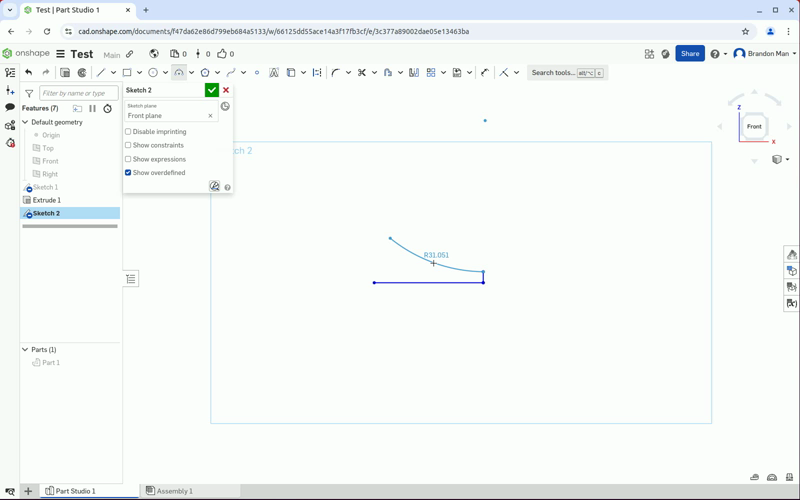
click(433, 262)
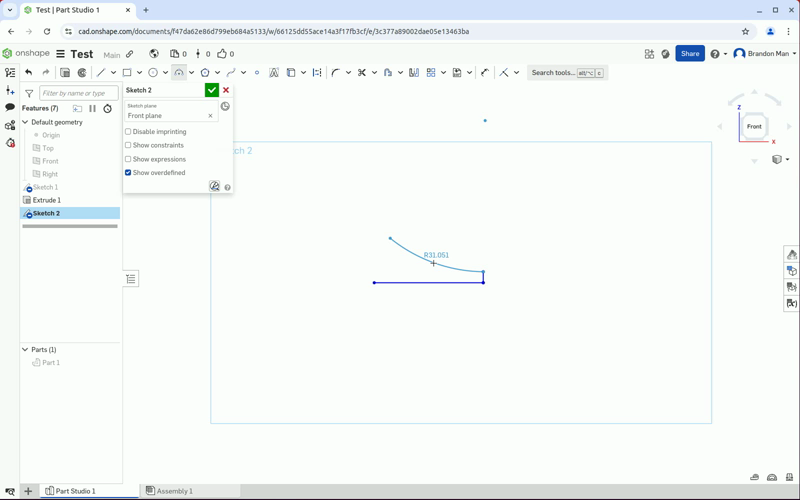
key_up(shift)
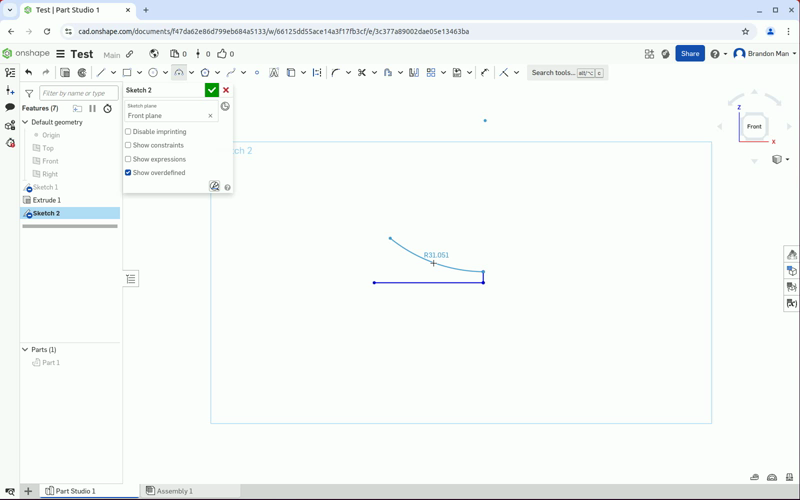
mouse_move(390, 238)
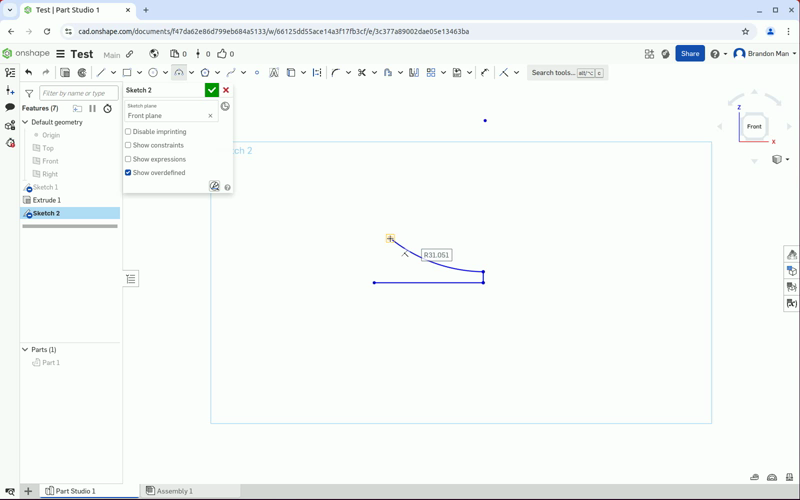
click(390, 238)
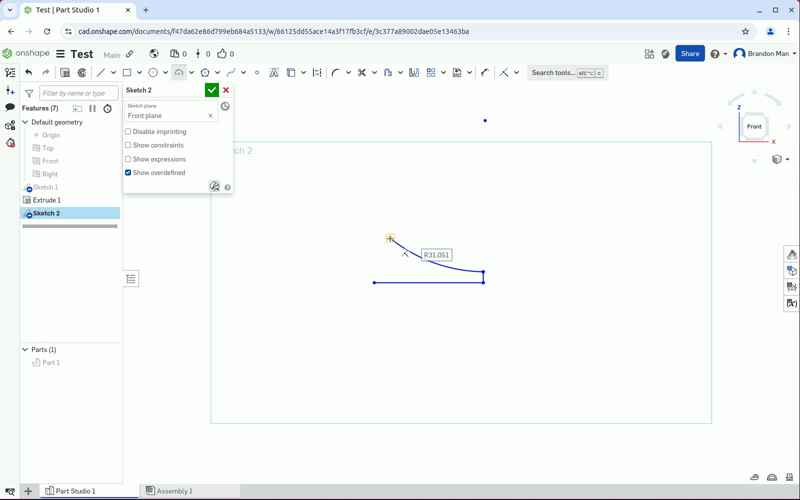
mouse_move(374, 282)
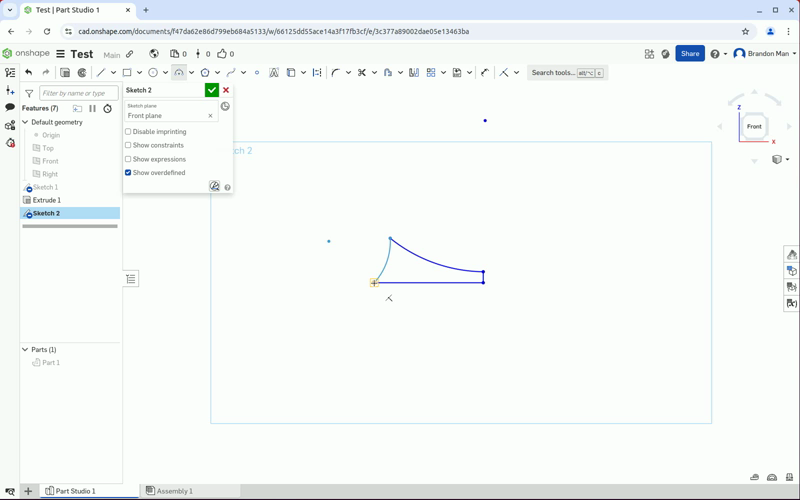
click(374, 282)
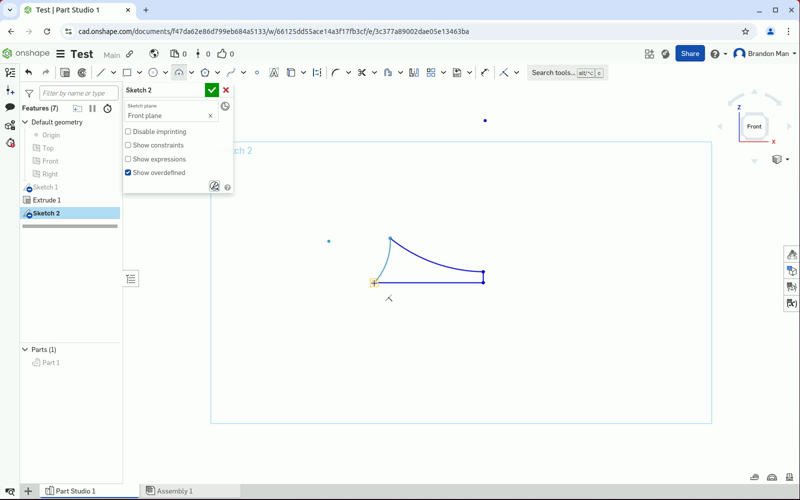
key_down(shift)
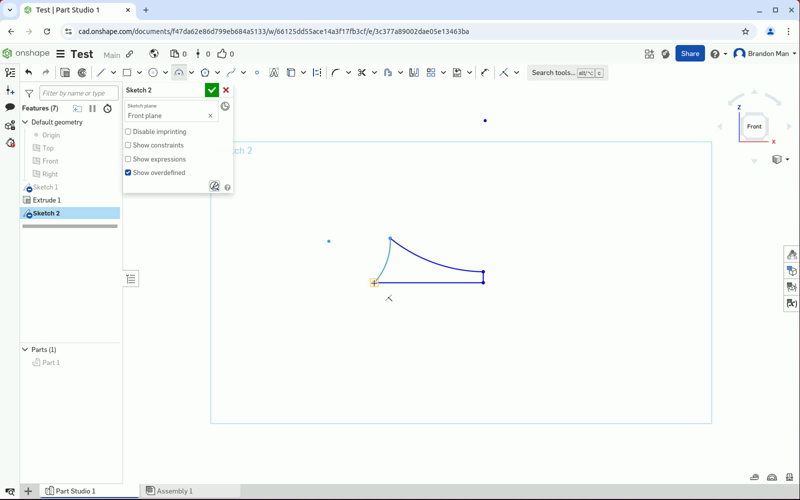
mouse_move(350, 249)
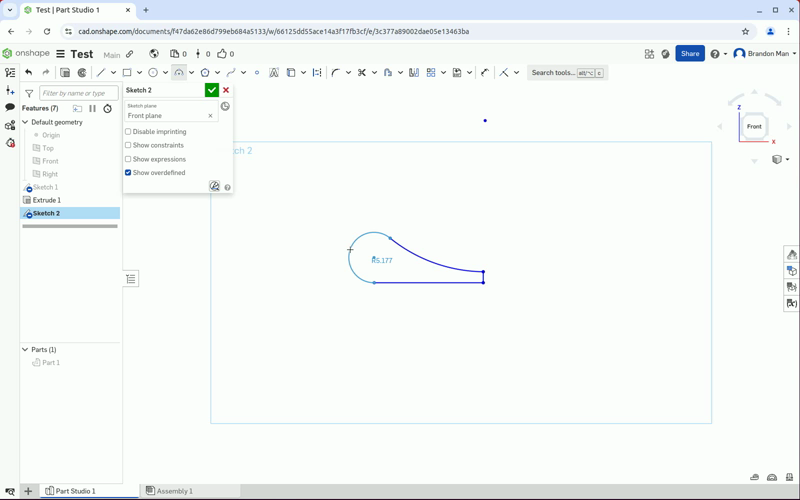
click(350, 249)
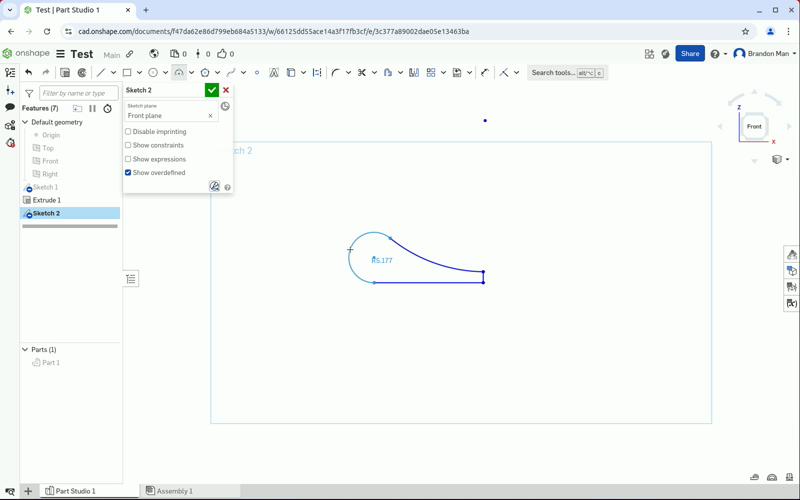
key_up(shift)
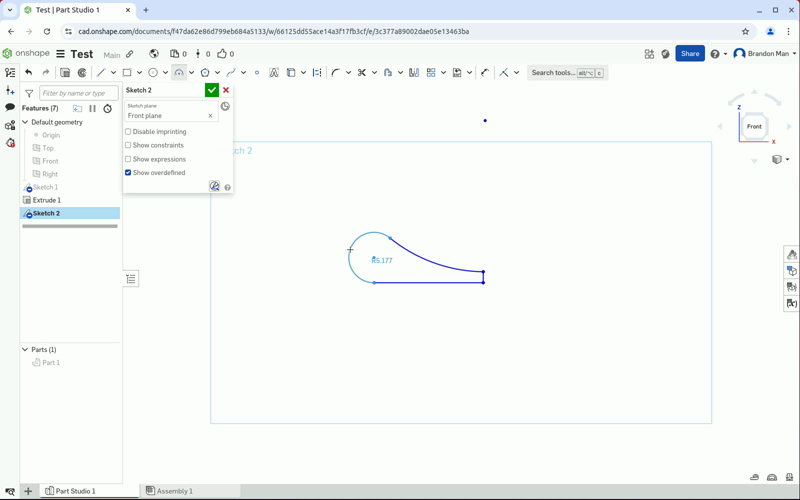
key(esc)
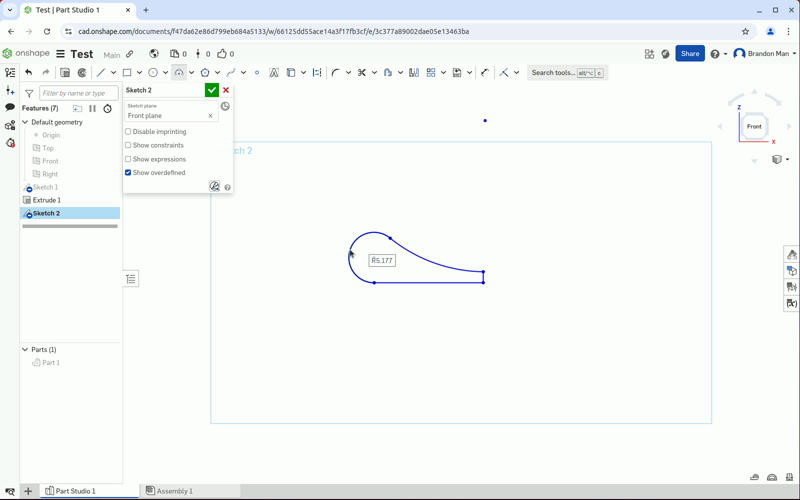
key(c)
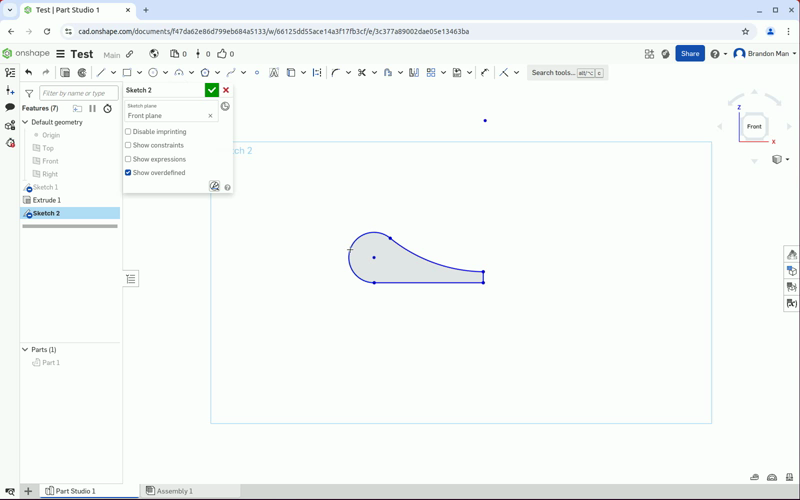
key_down(shift)
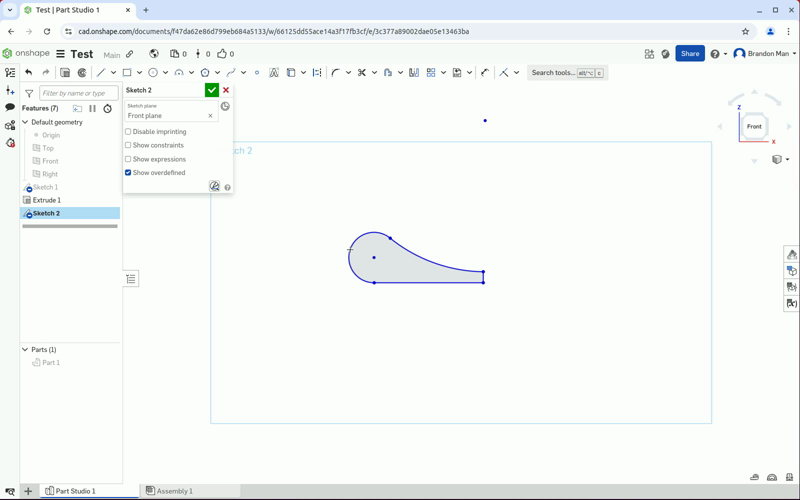
mouse_move(374, 257)
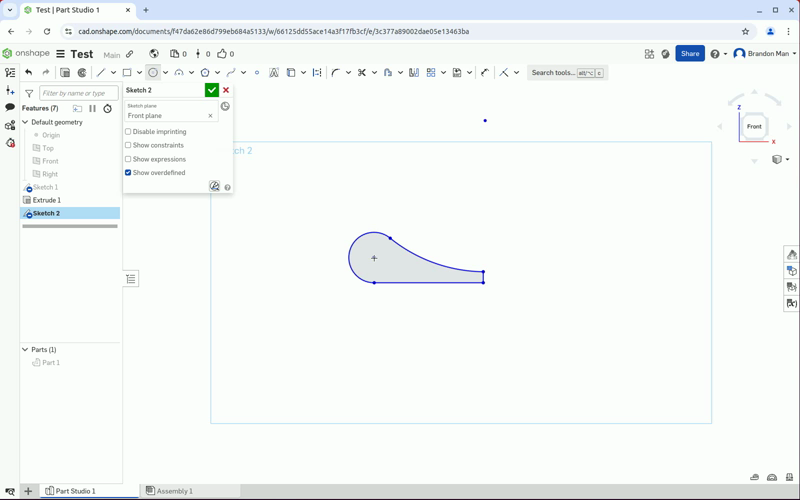
click(374, 257)
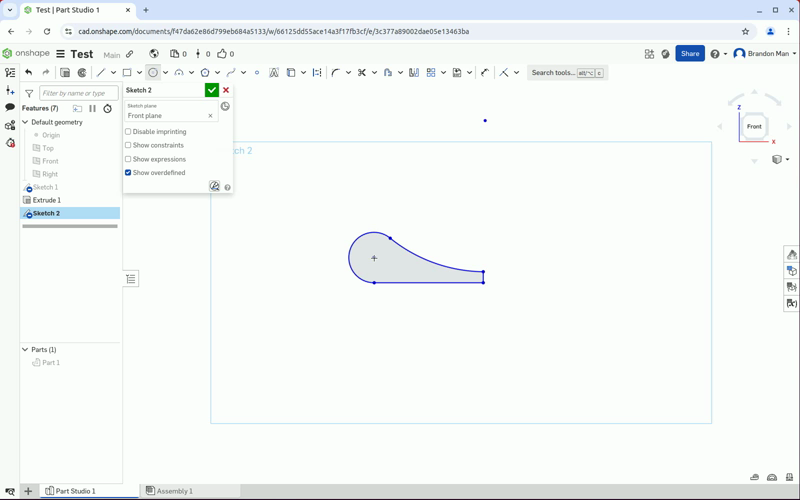
key_up(shift)
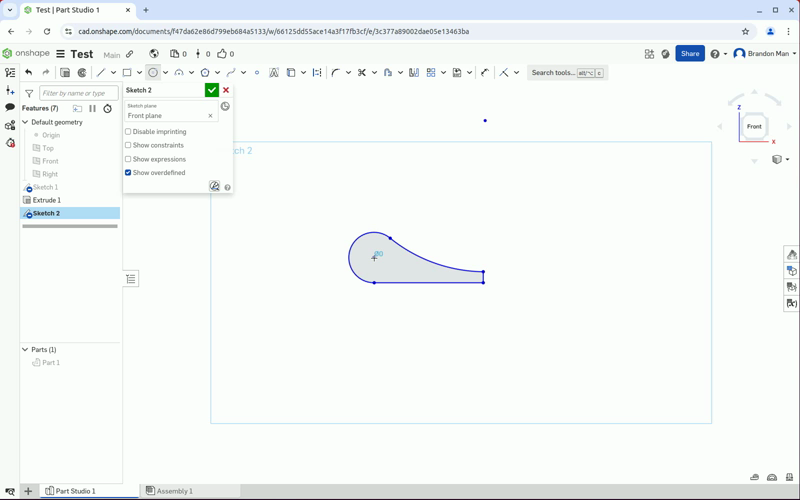
mouse_move(385, 257)
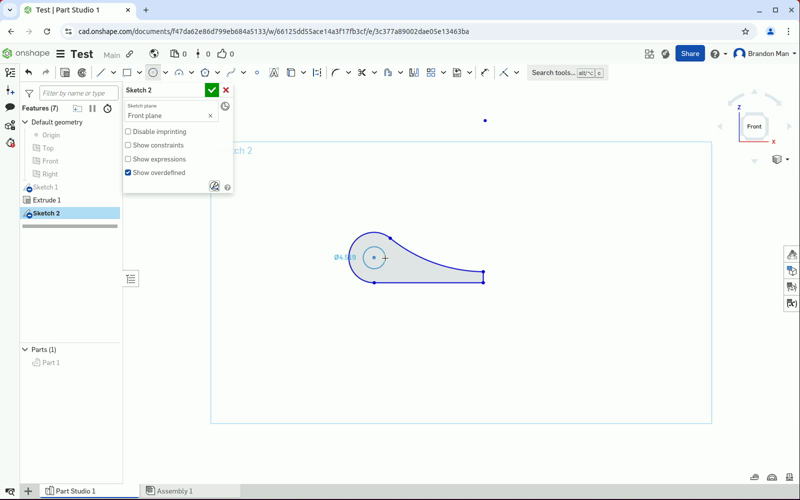
click(385, 257)
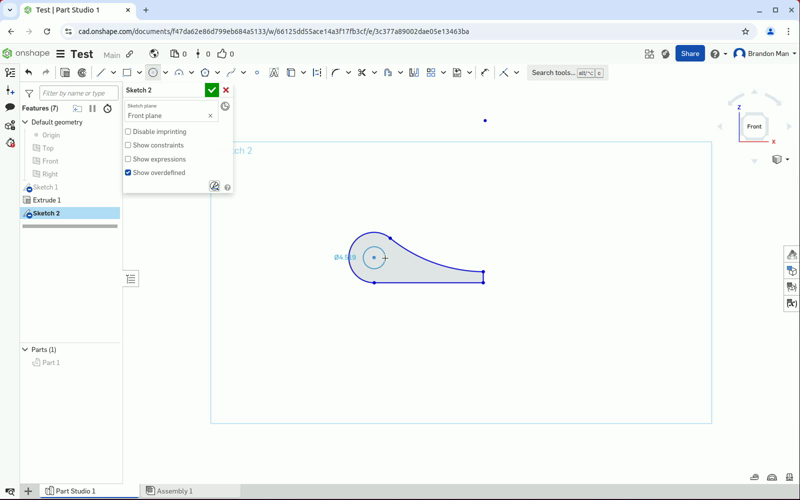
key(esc)
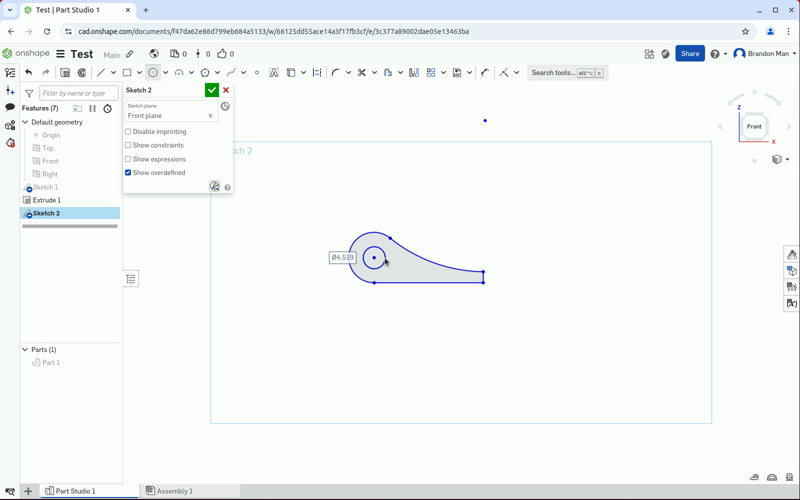
mouse_move(397, 247)
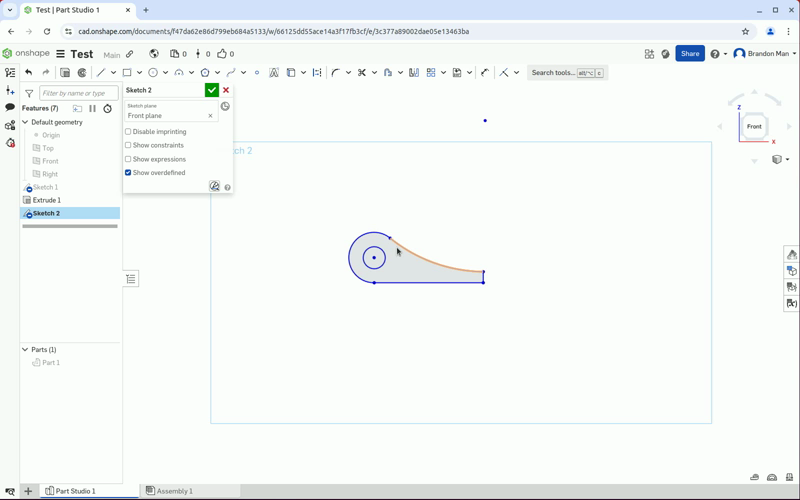
click(397, 247)
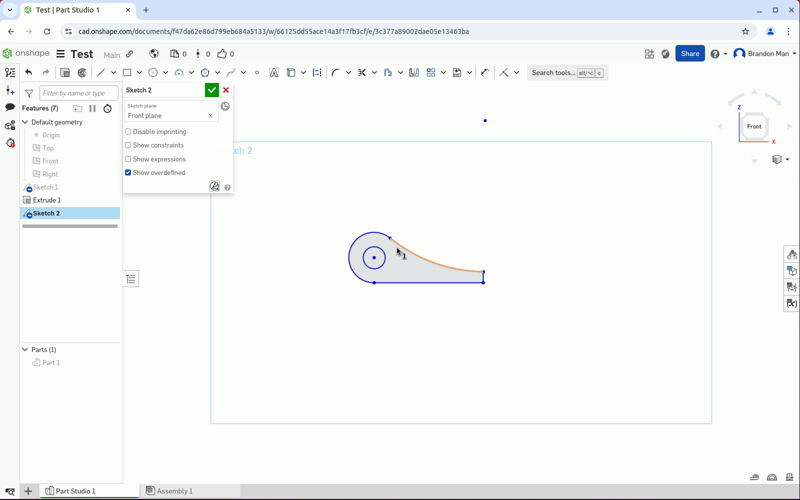
mouse_move(73, 352)
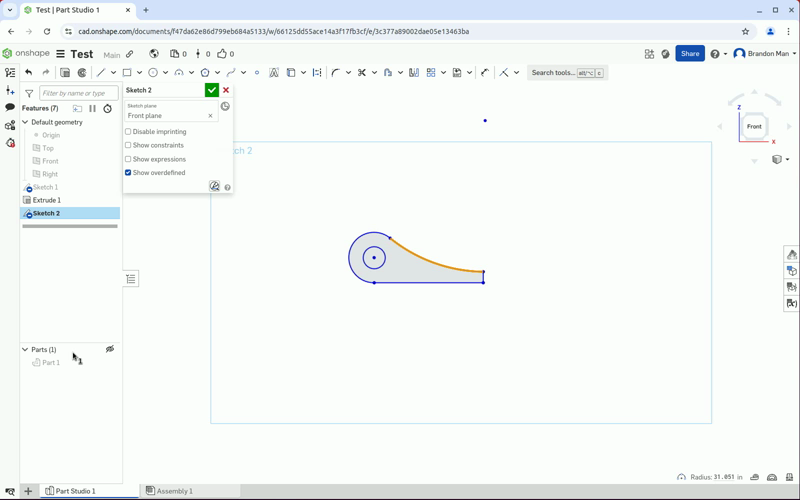
key(shift+y)
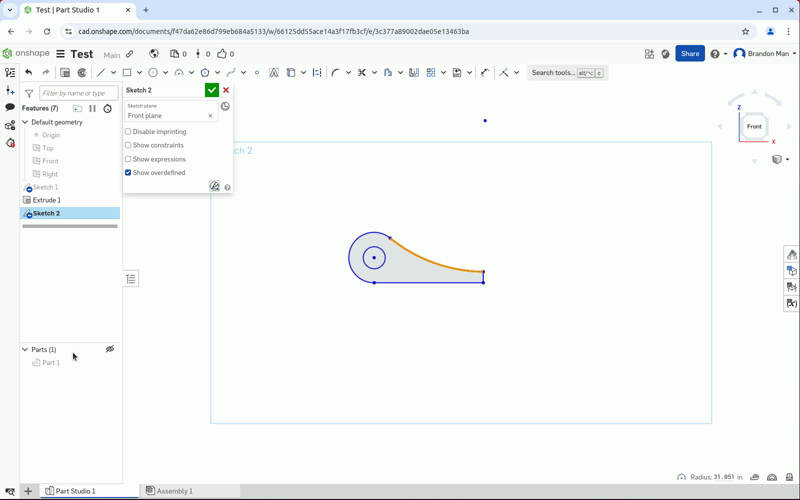
key(shift+e)
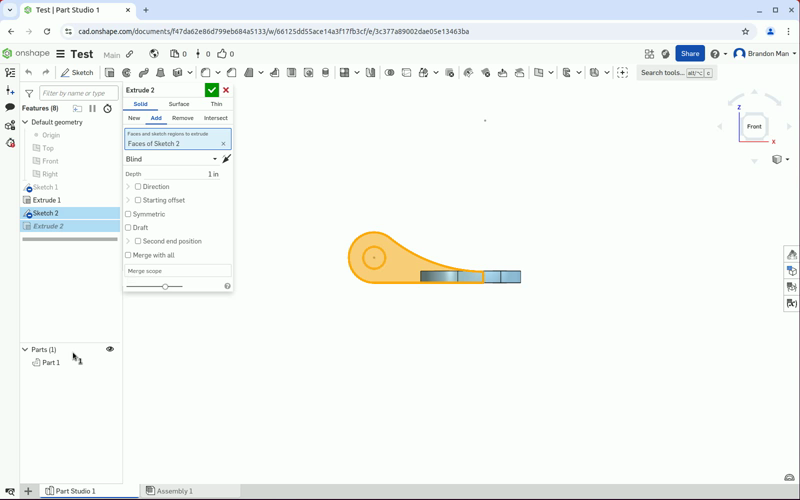
mouse_move(143, 106)
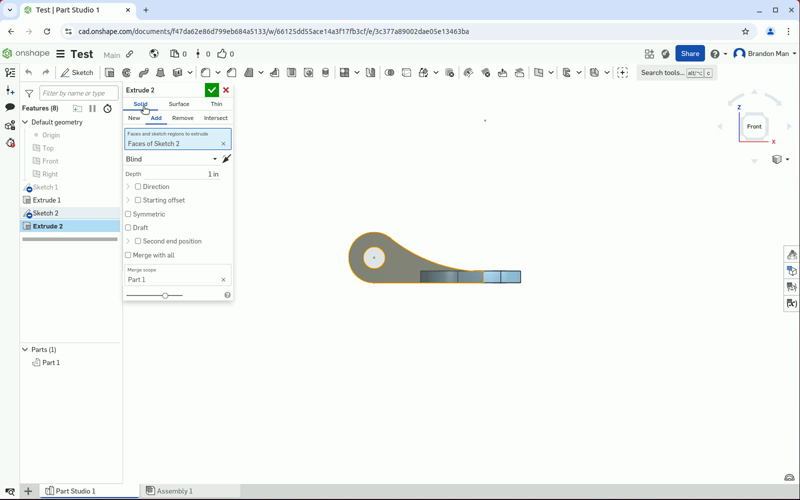
click(143, 106)
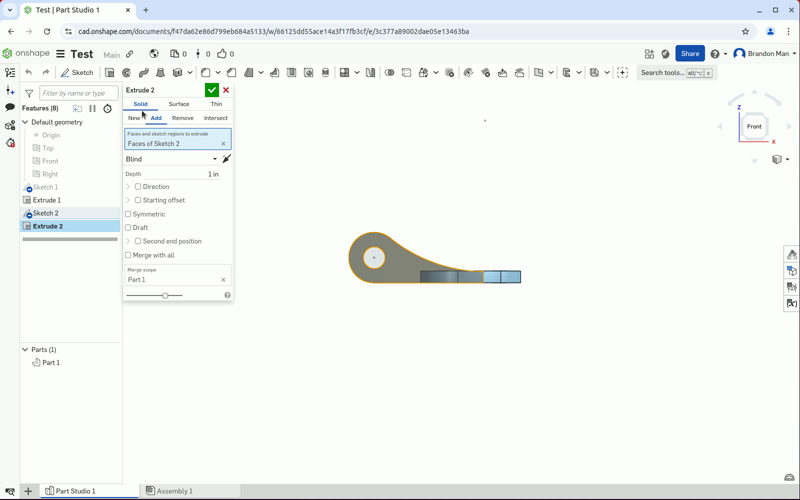
mouse_move(137, 120)
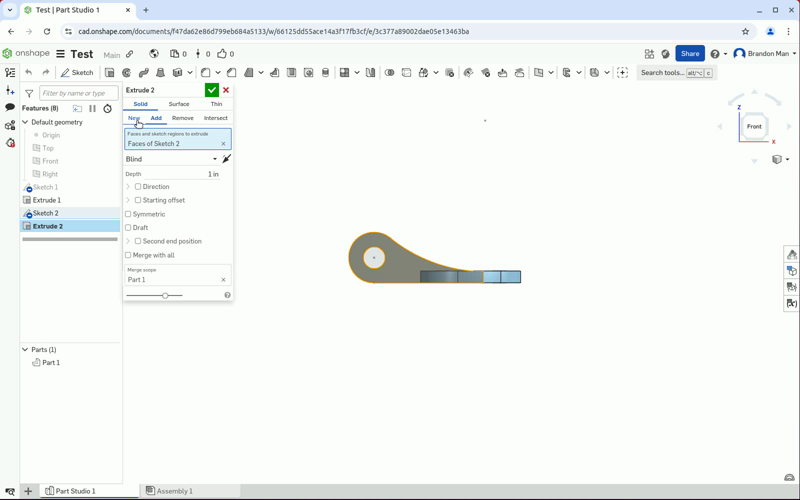
click(137, 120)
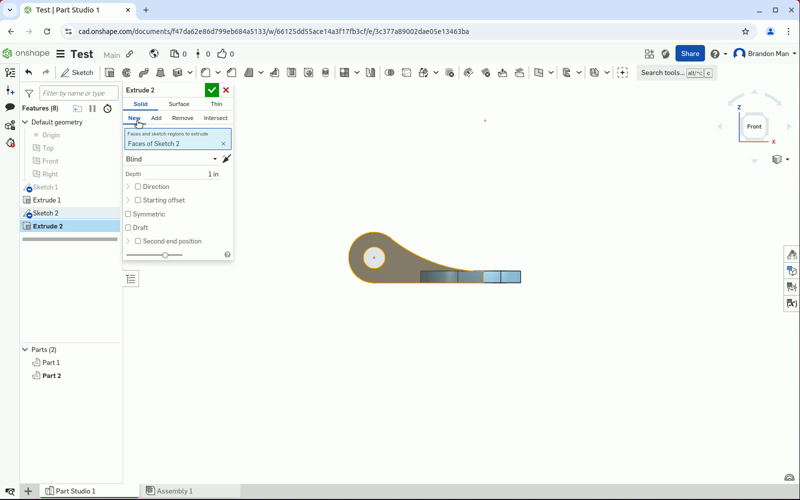
key(tab, 4)
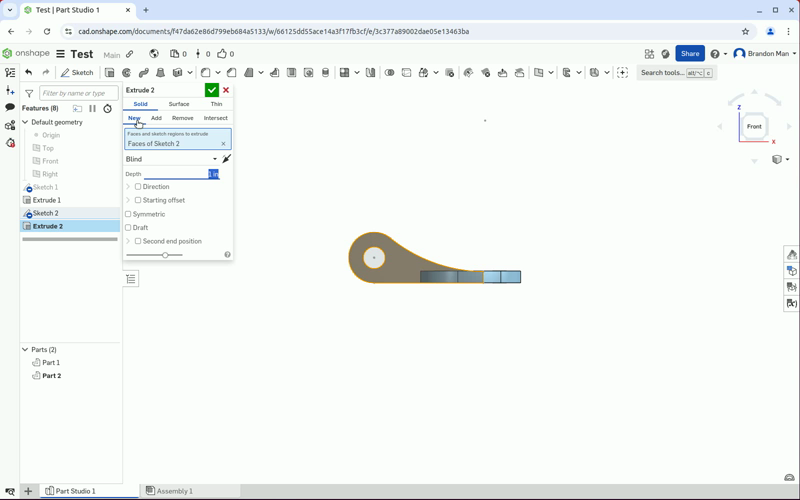
text(3.852)
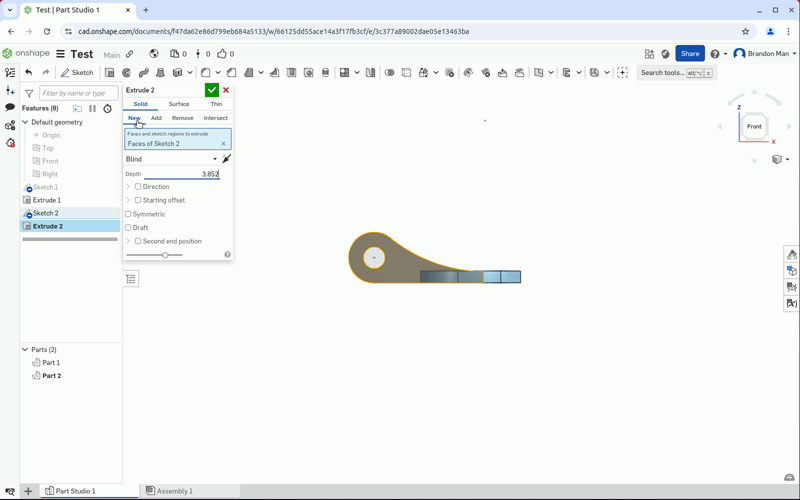
key(tab, 3)
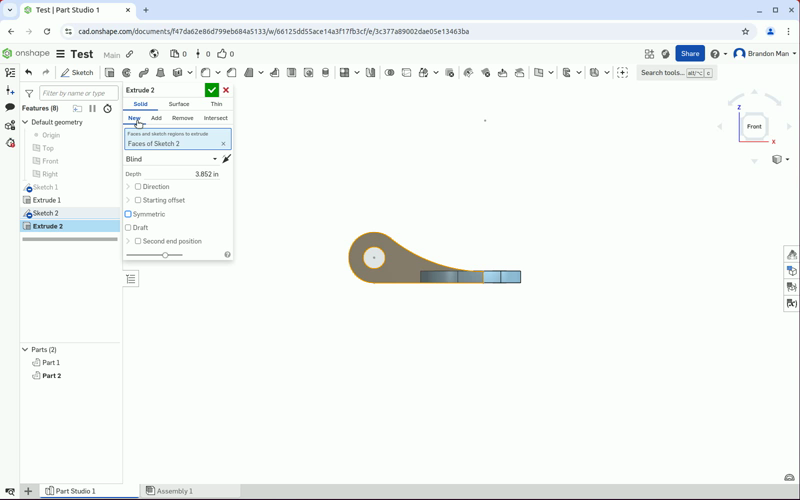
key(space)
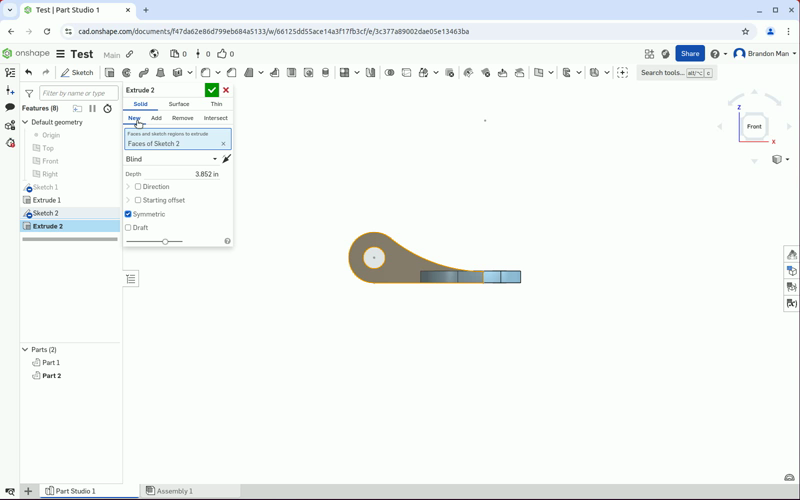
key(enter)
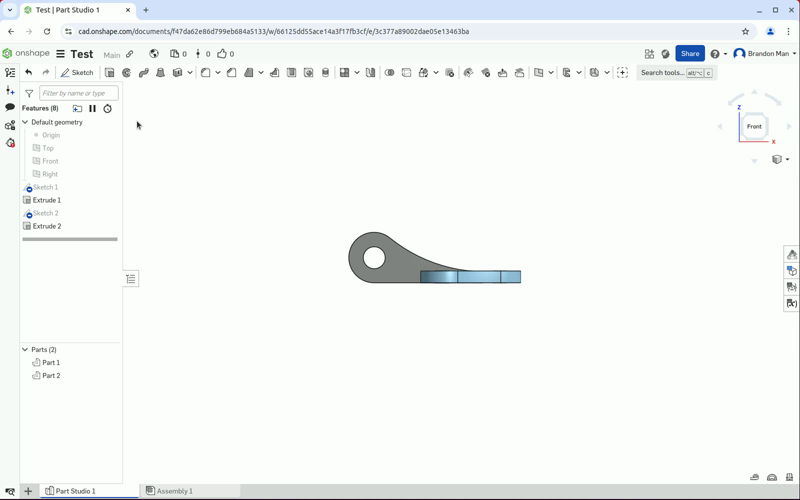
key(shift+h)
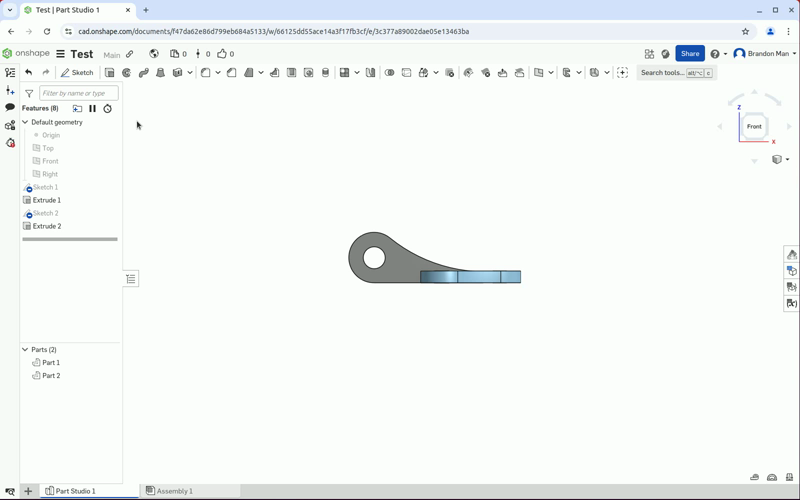
key(shift+h)
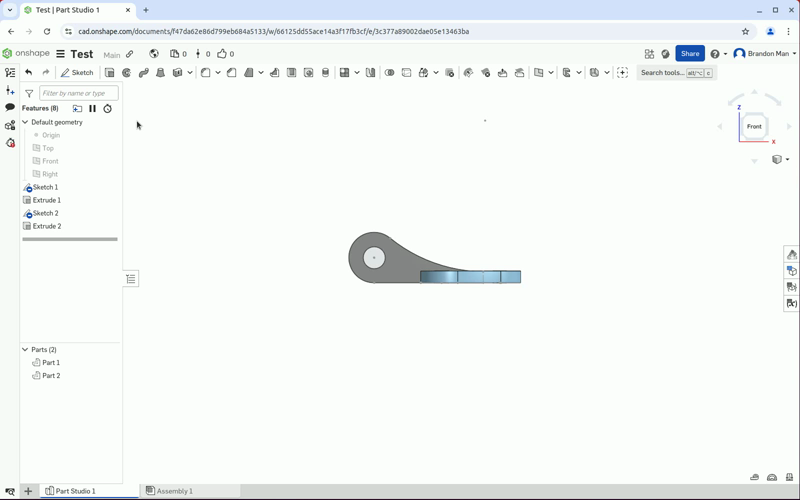
key(shift+7)
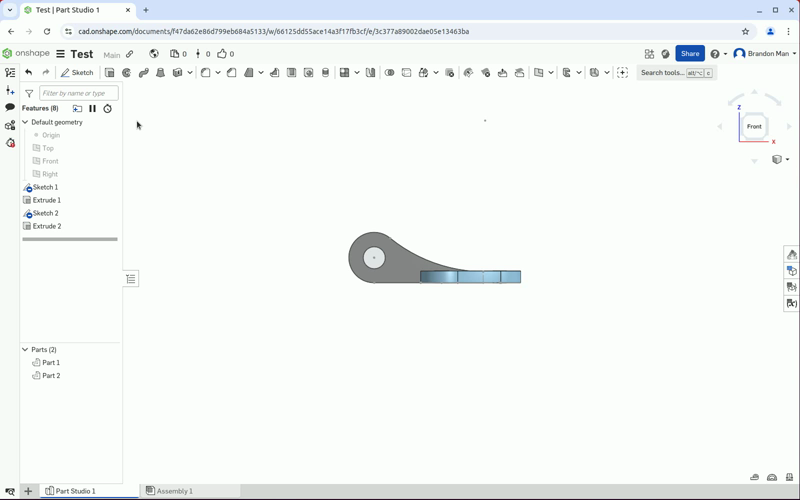
key(left, 2)
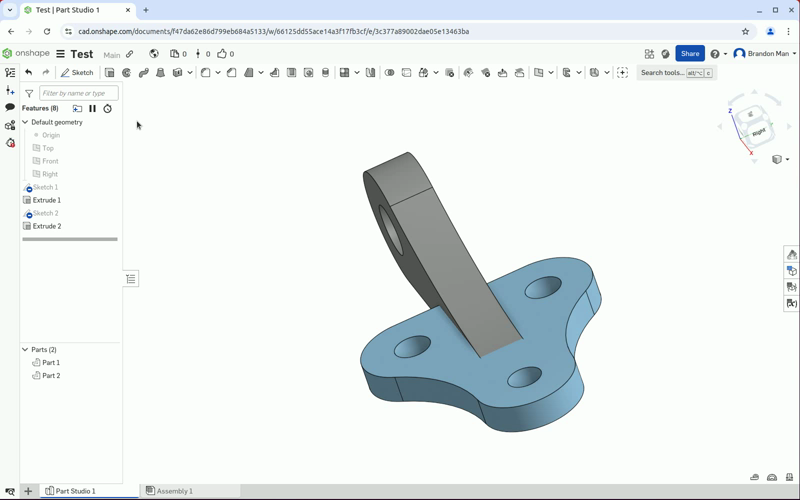
key(down, 2)
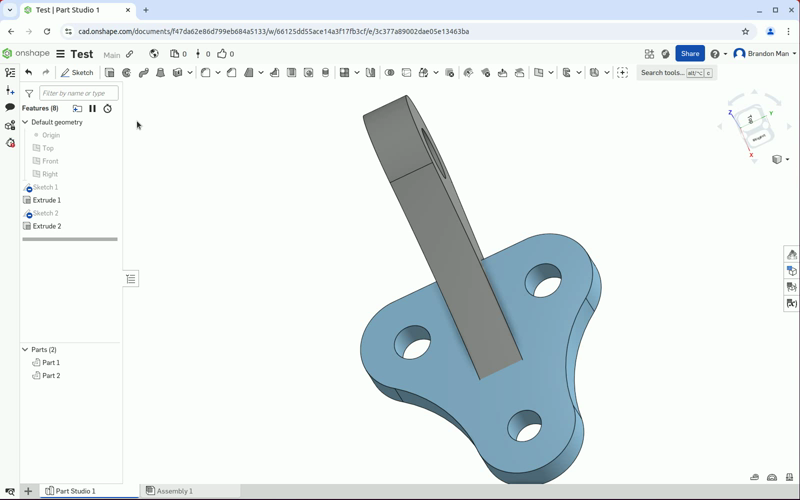
key(up, 2)
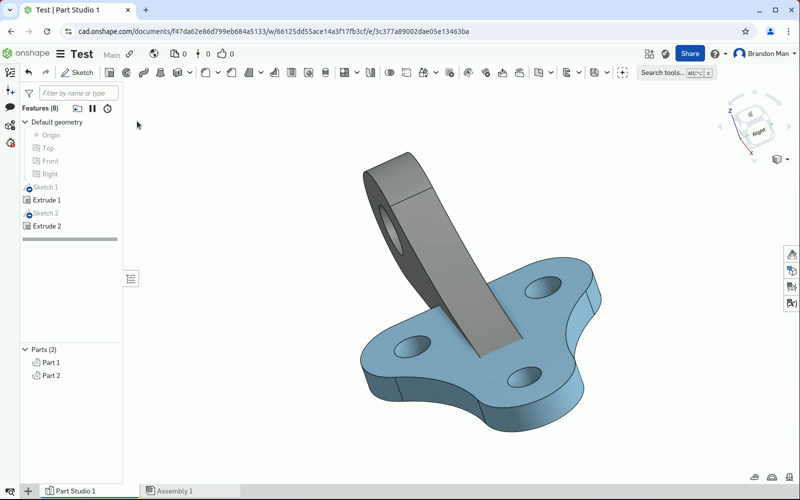
key(right, 2)
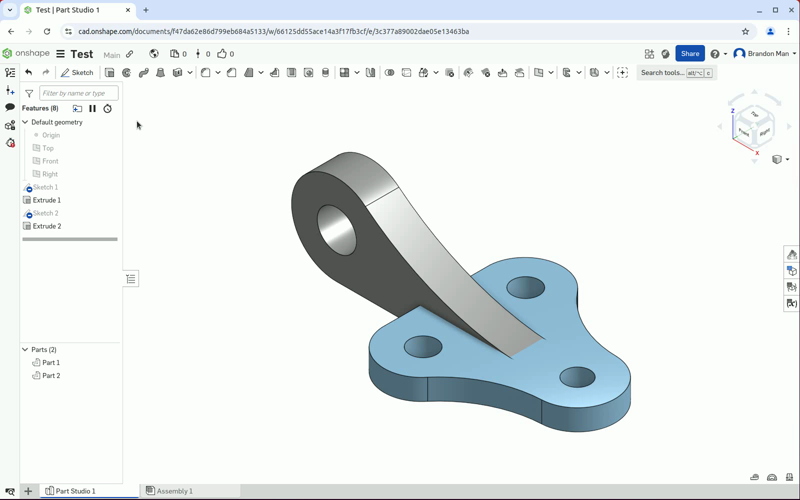
mouse_move(73, 189)
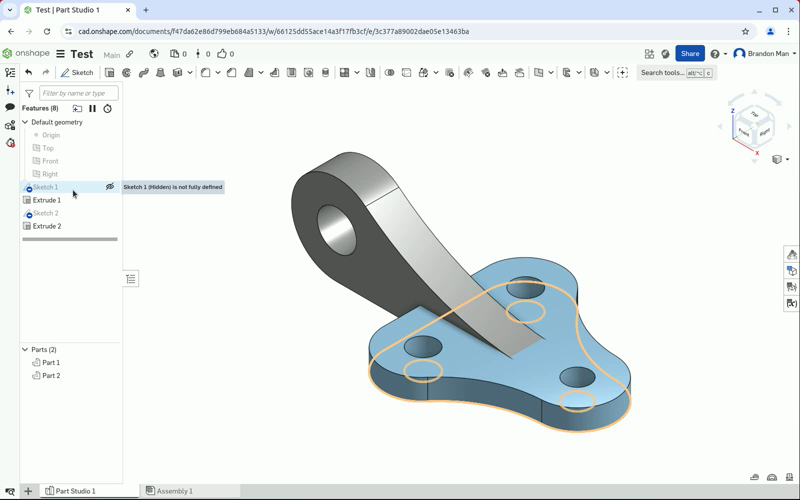
click(73, 189)